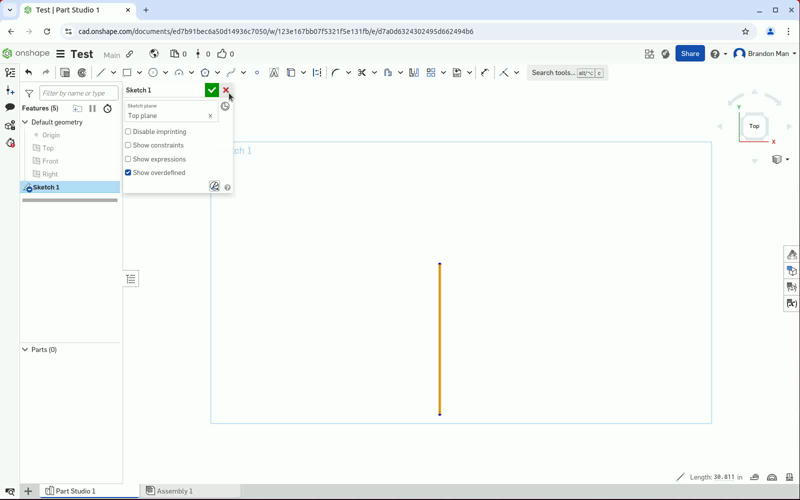
key(shift+h)
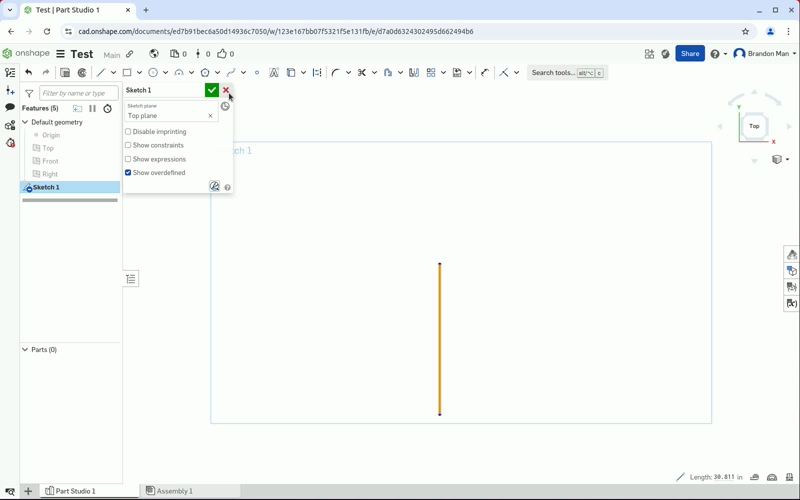
key(shift+s)
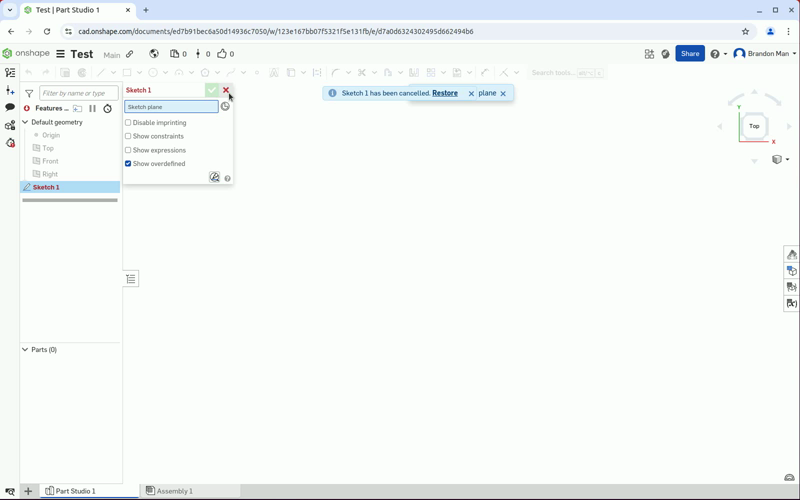
mouse_move(73, 150)
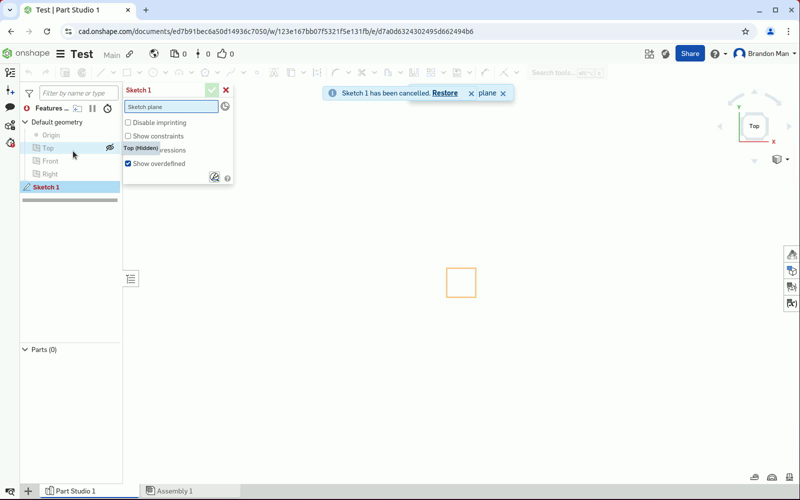
click(73, 150)
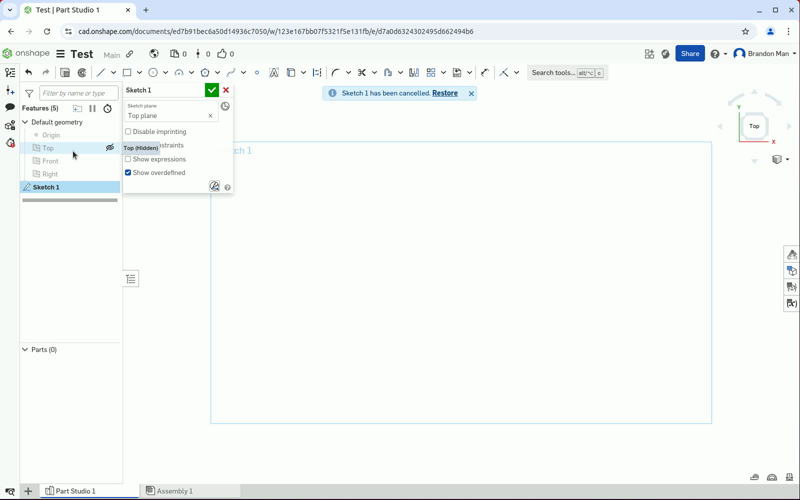
mouse_move(73, 352)
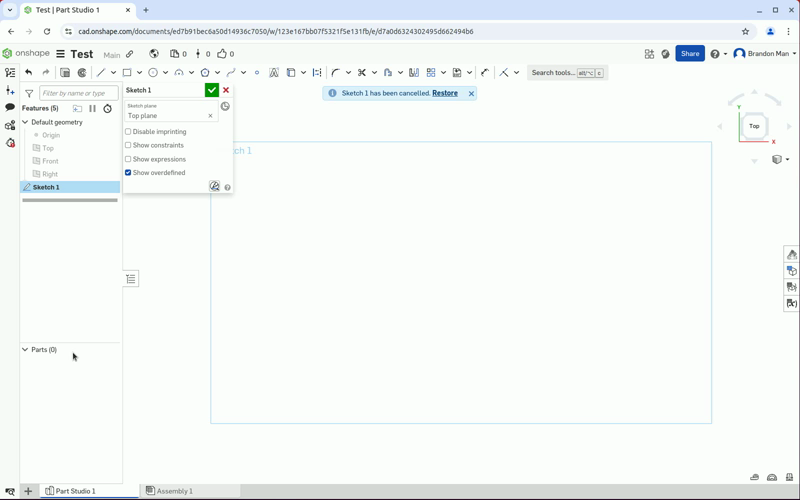
key(y)
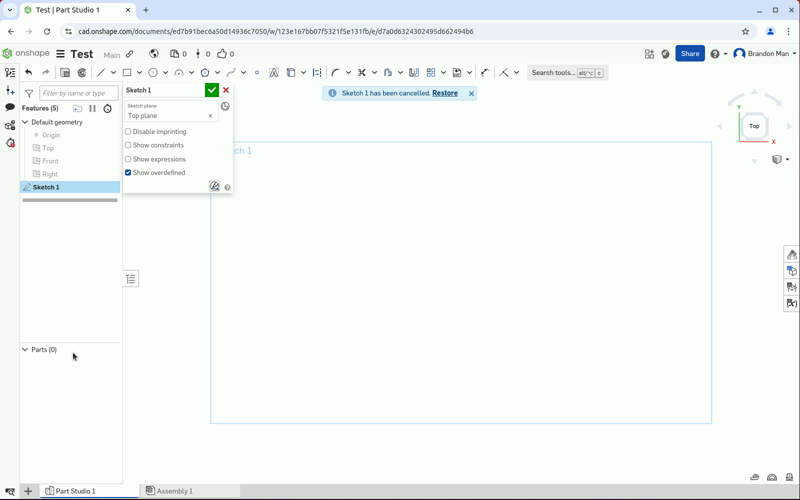
key(c)
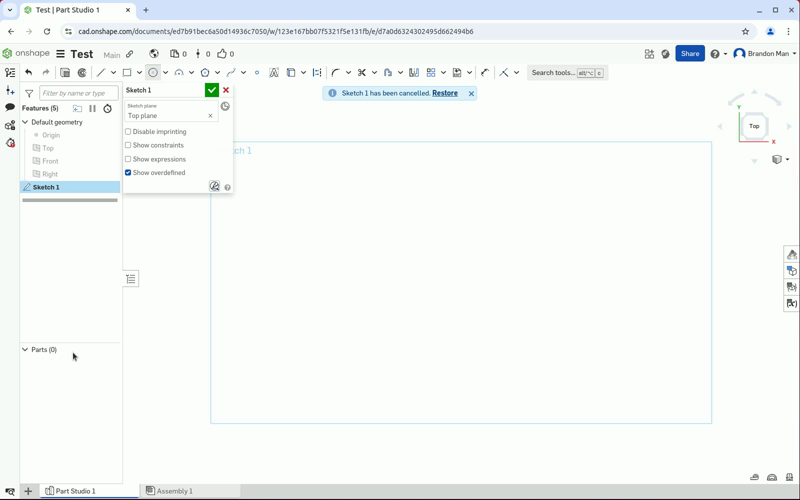
key_down(shift)
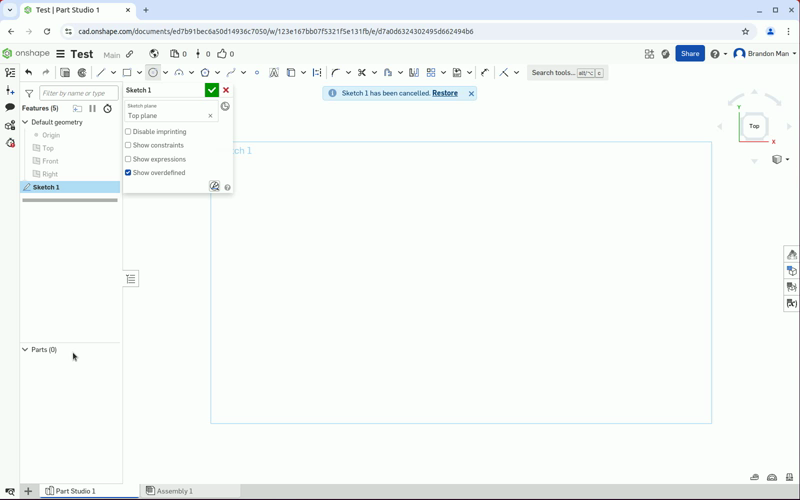
mouse_move(471, 261)
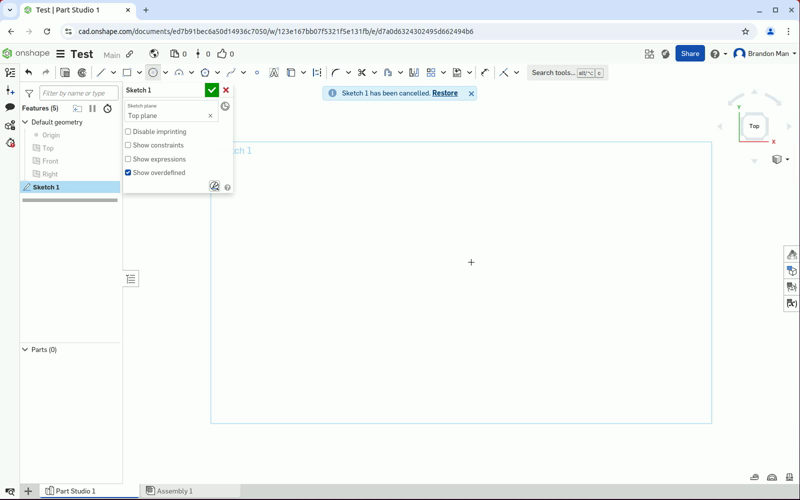
click(471, 261)
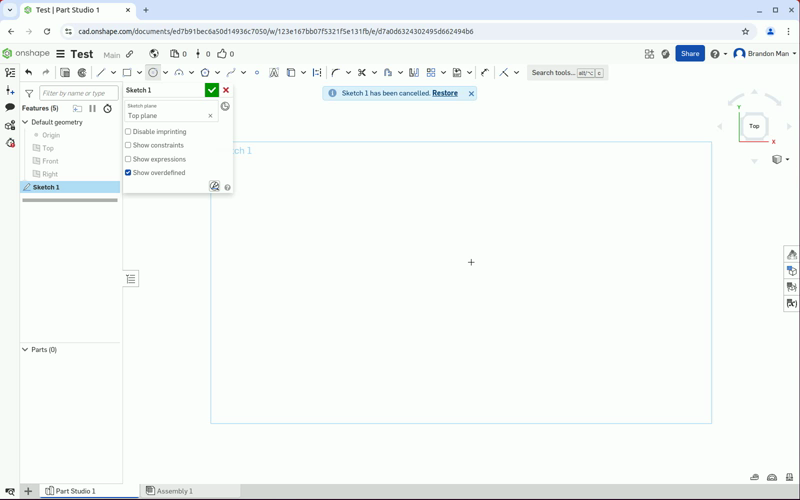
key_up(shift)
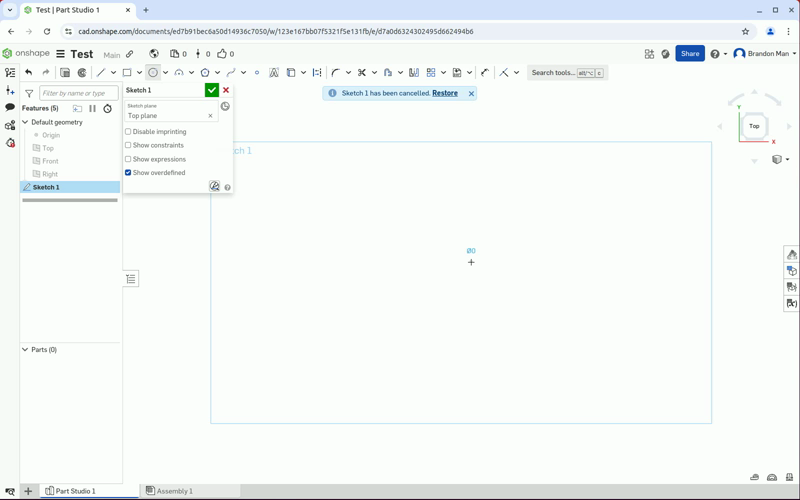
mouse_move(519, 261)
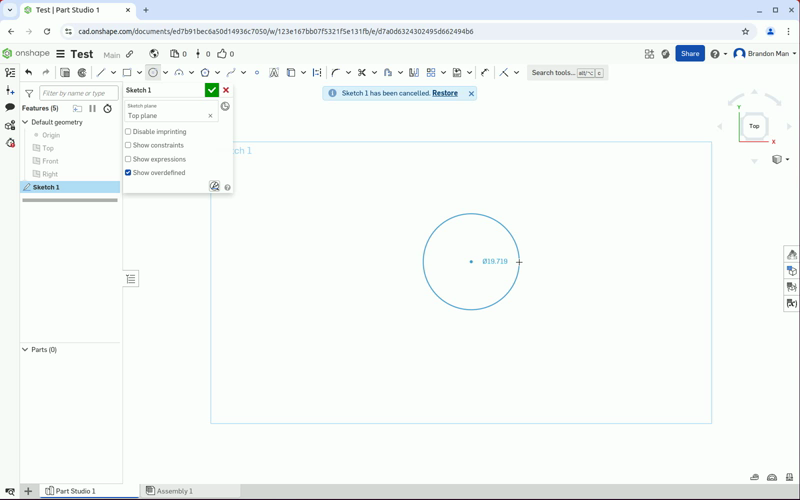
click(519, 261)
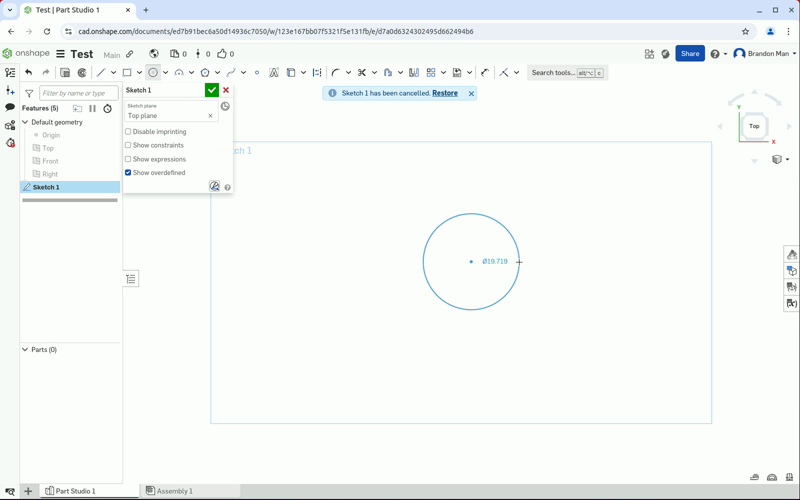
key(esc)
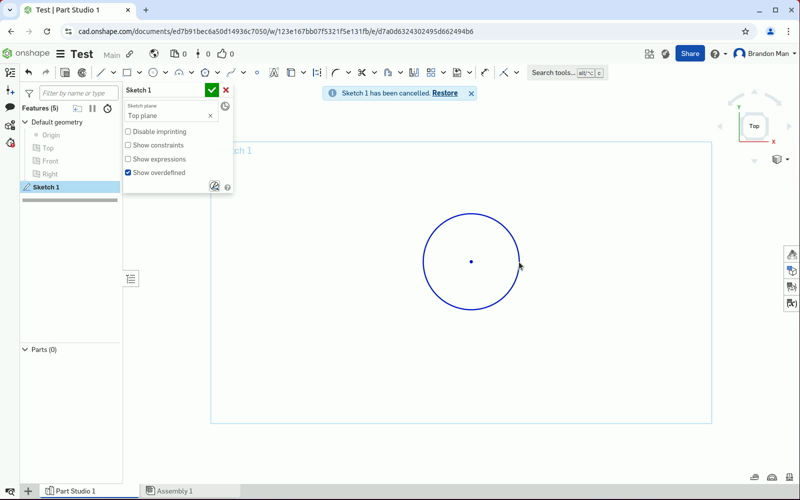
key(c)
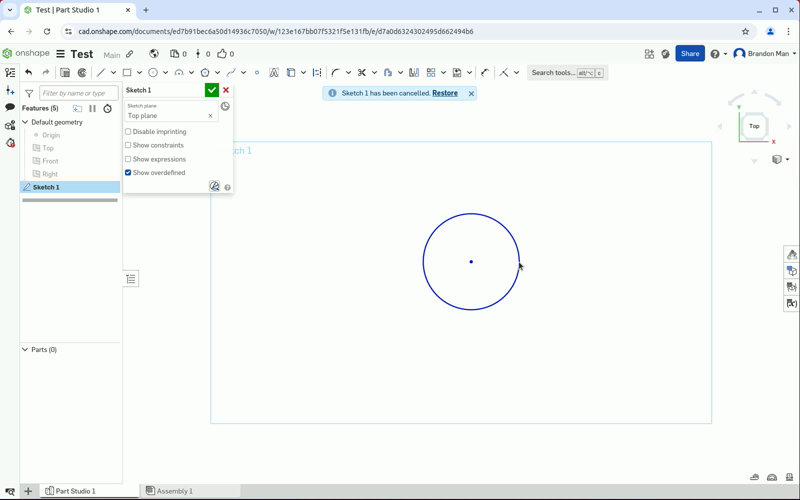
key_down(shift)
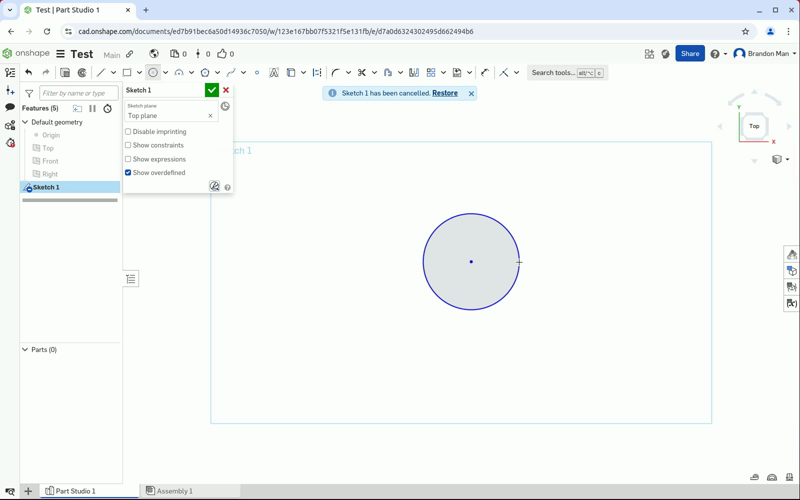
mouse_move(471, 261)
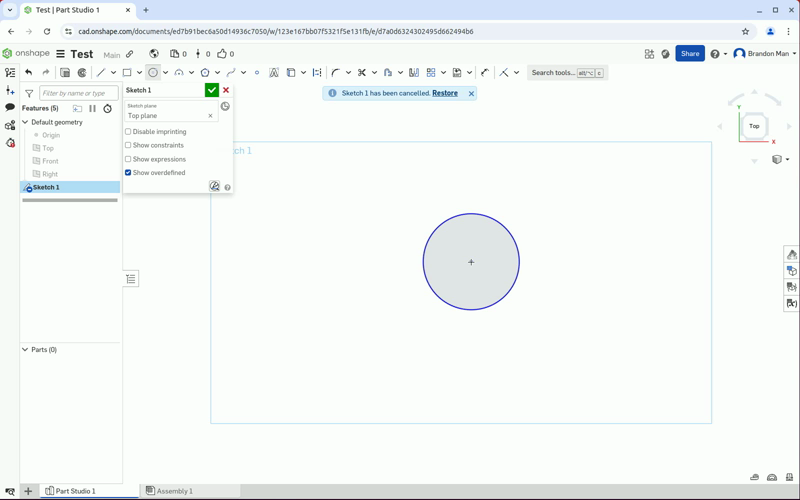
click(471, 261)
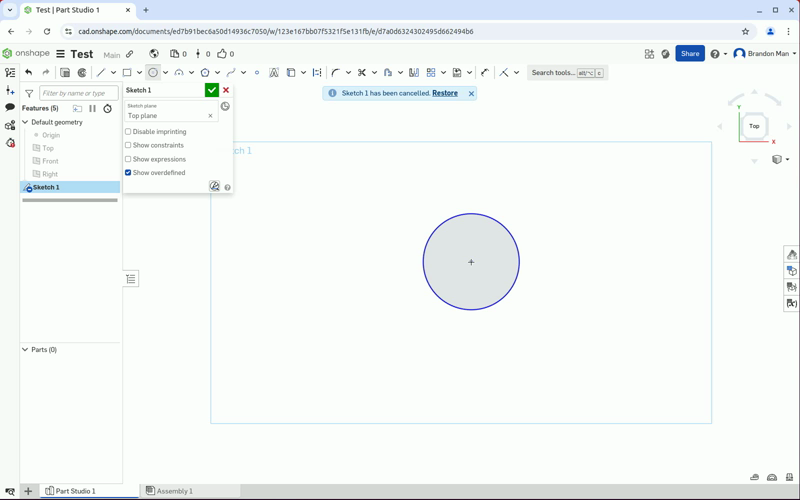
key_up(shift)
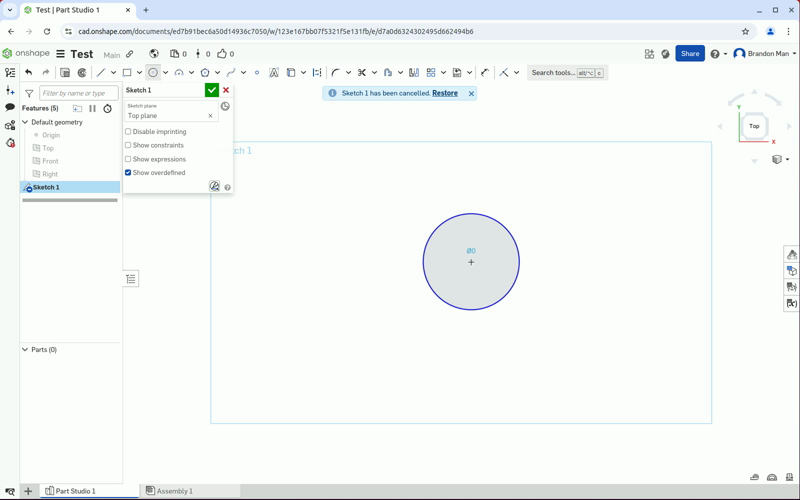
mouse_move(482, 261)
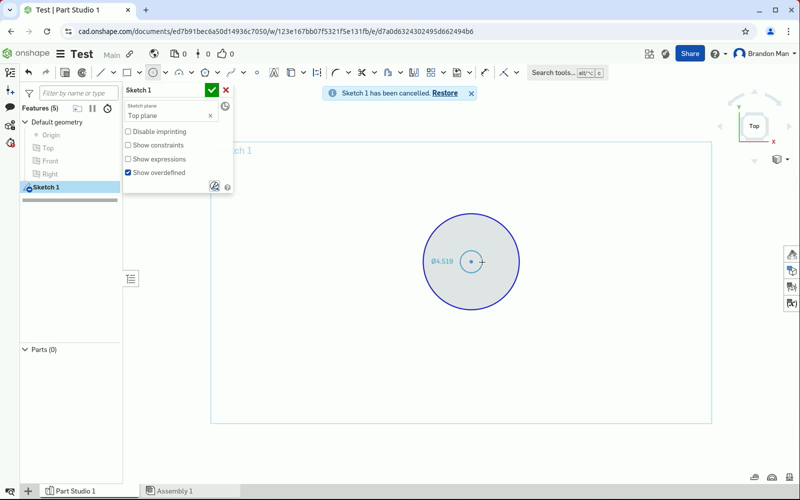
click(482, 261)
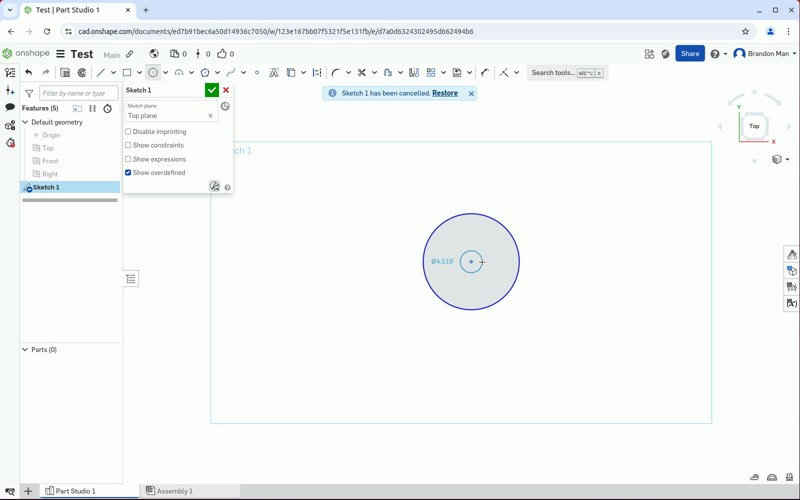
key(esc)
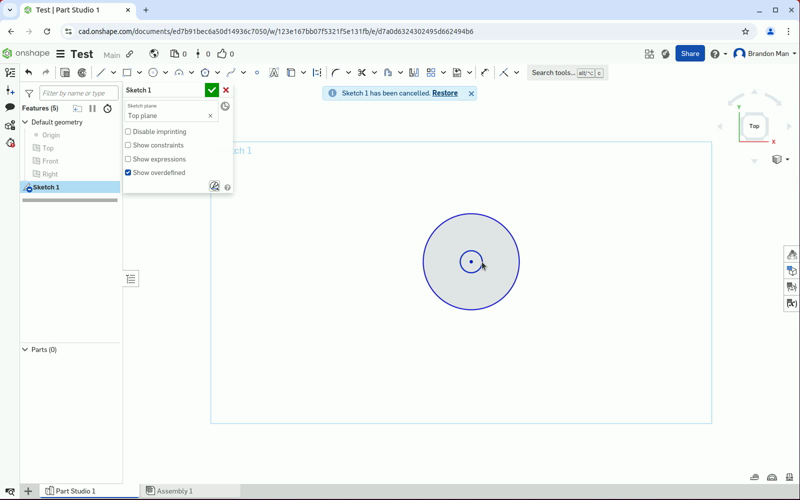
mouse_move(442, 290)
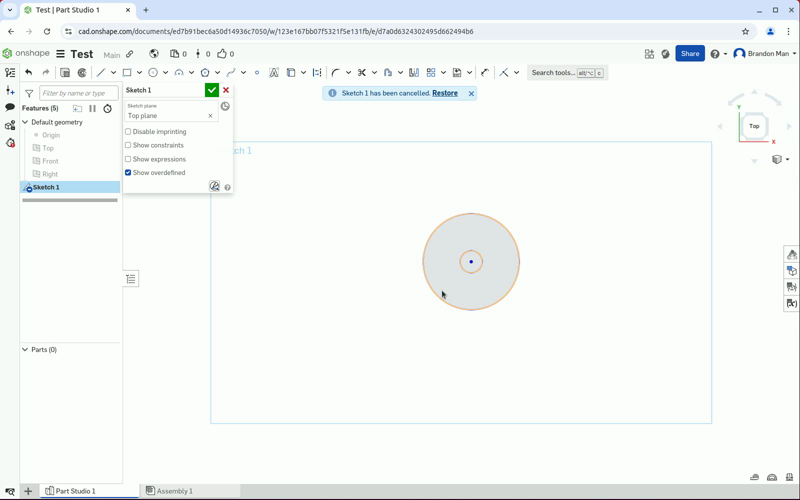
click(442, 290)
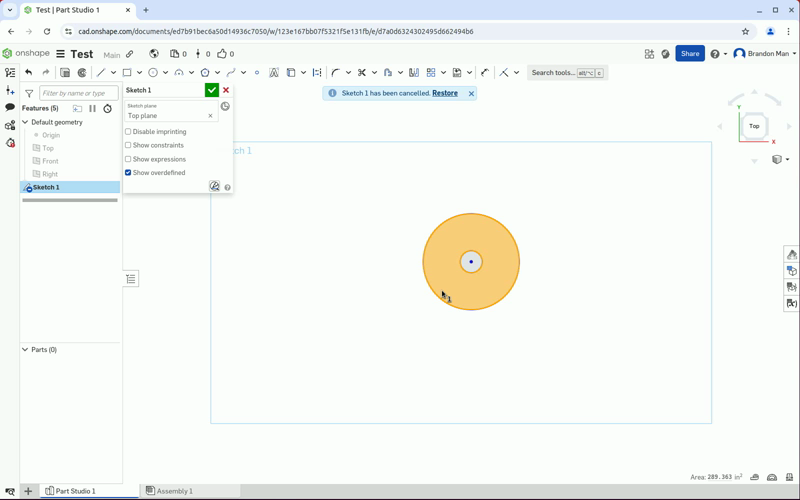
mouse_move(73, 352)
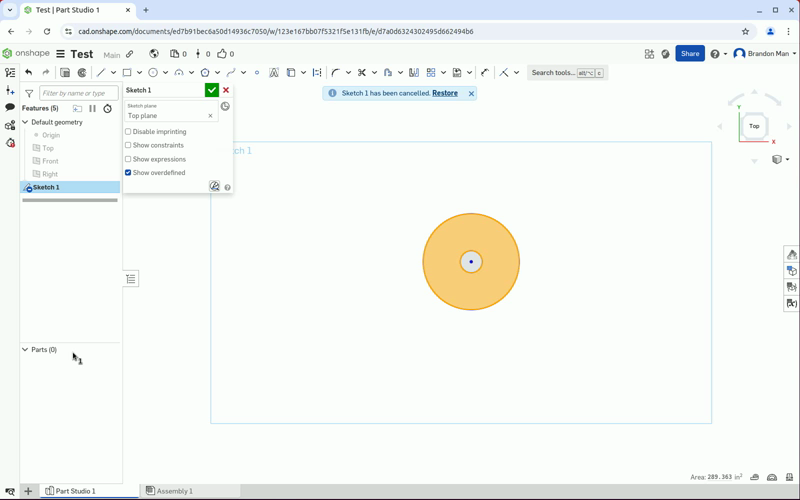
key(shift+y)
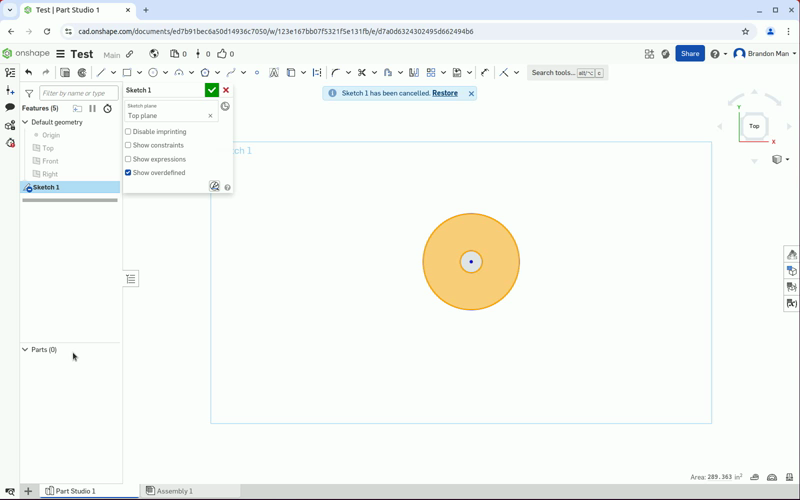
key(shift+e)
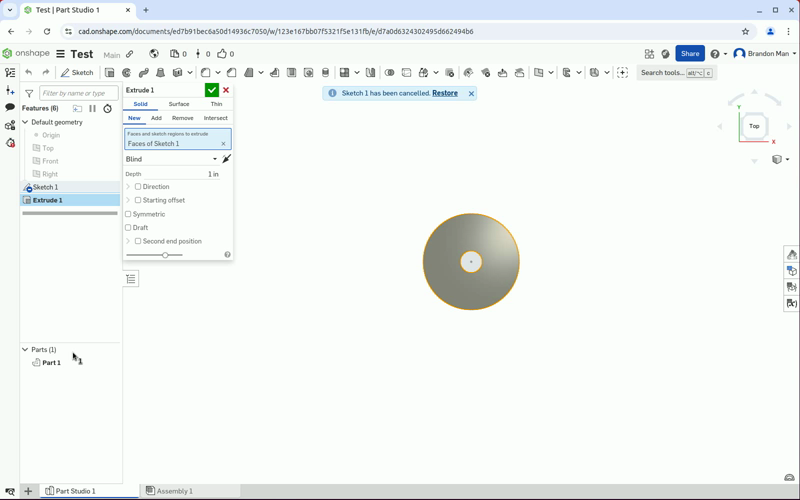
mouse_move(143, 106)
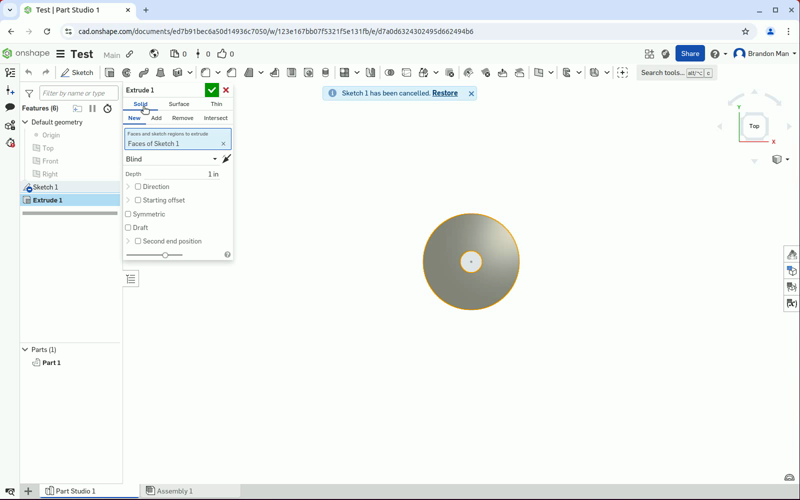
click(143, 106)
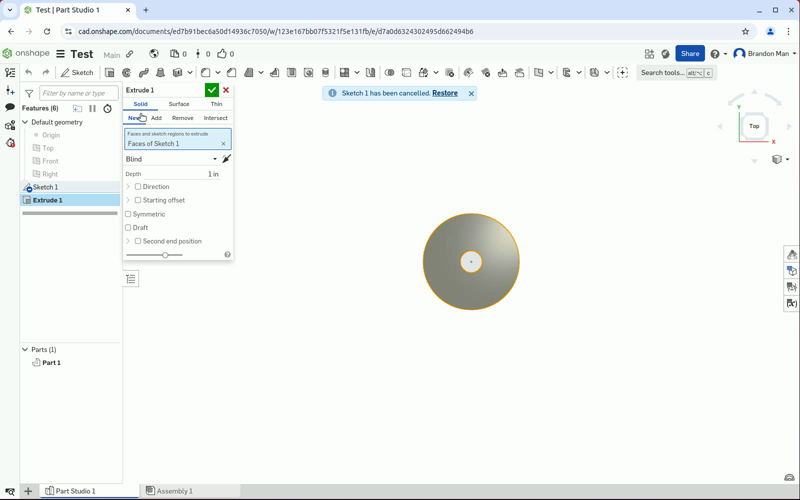
mouse_move(137, 120)
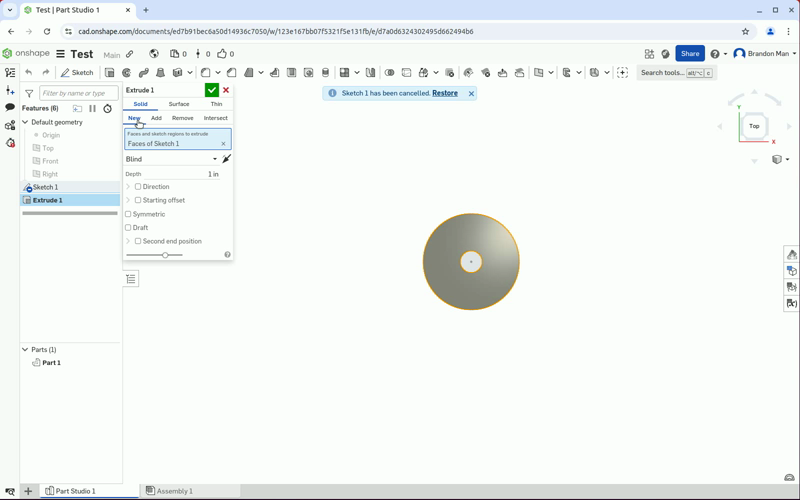
click(137, 120)
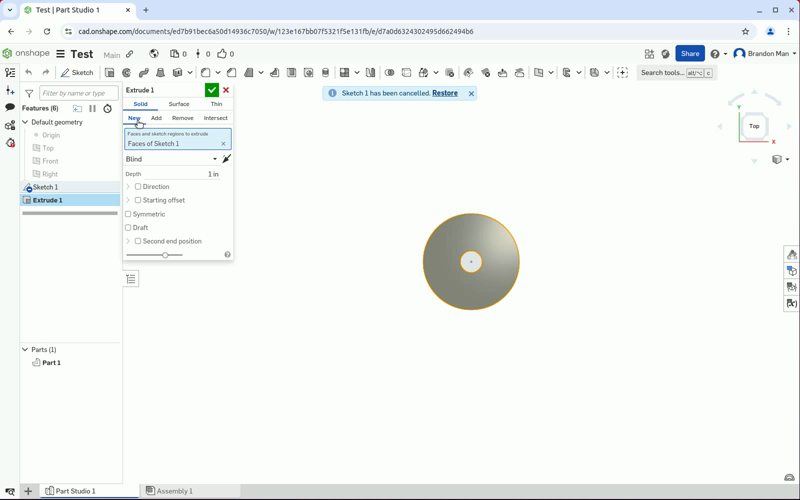
key(tab, 4)
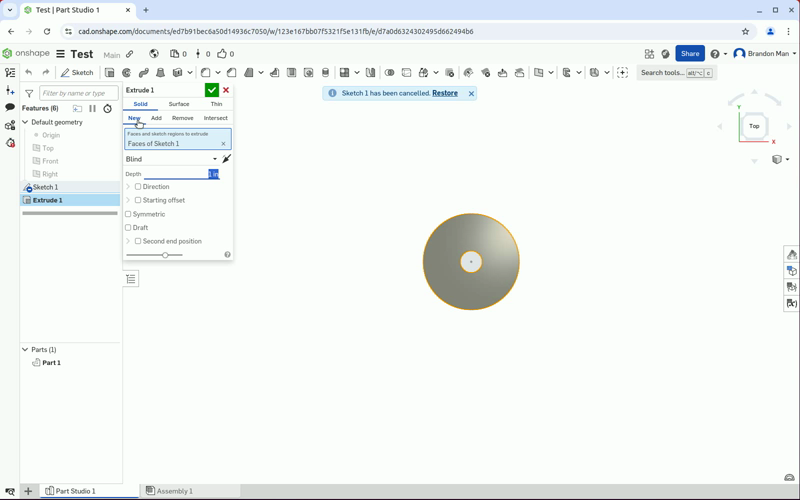
text(2.648)
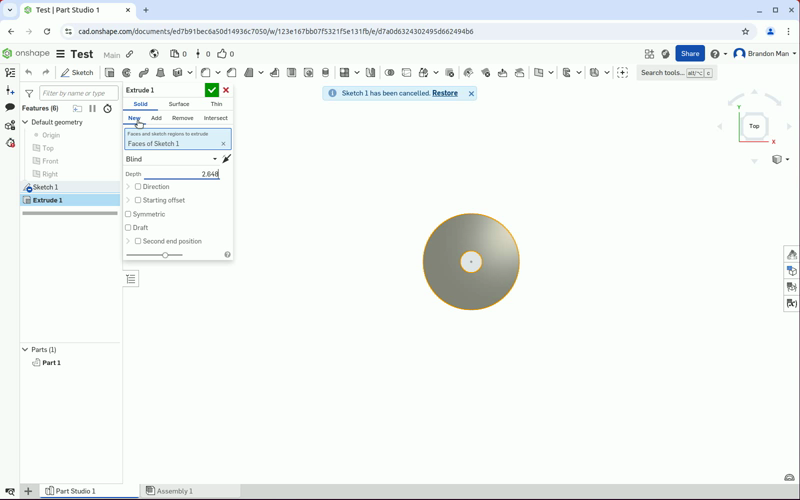
key(enter)
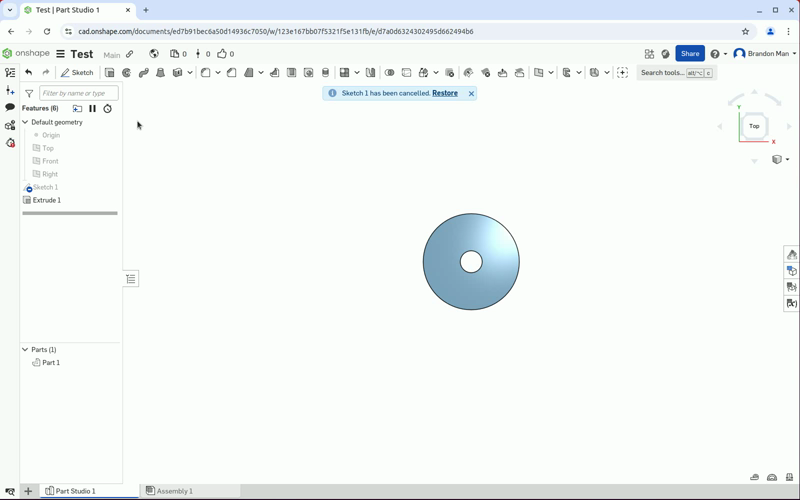
key(shift+h)
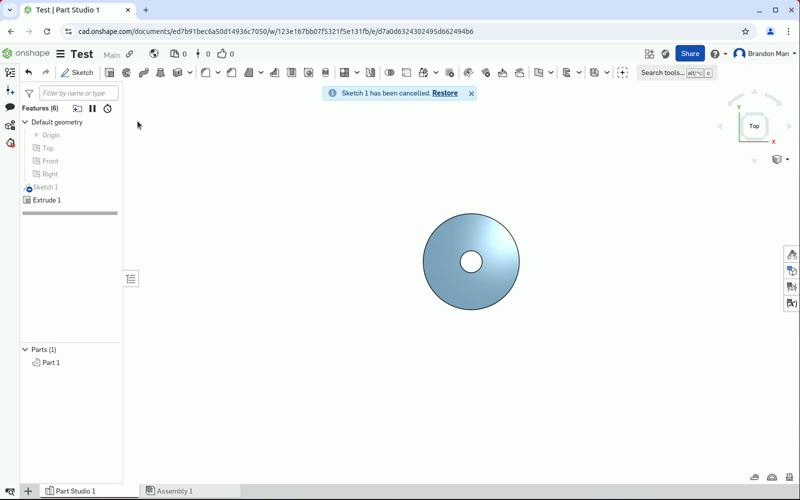
key(shift+h)
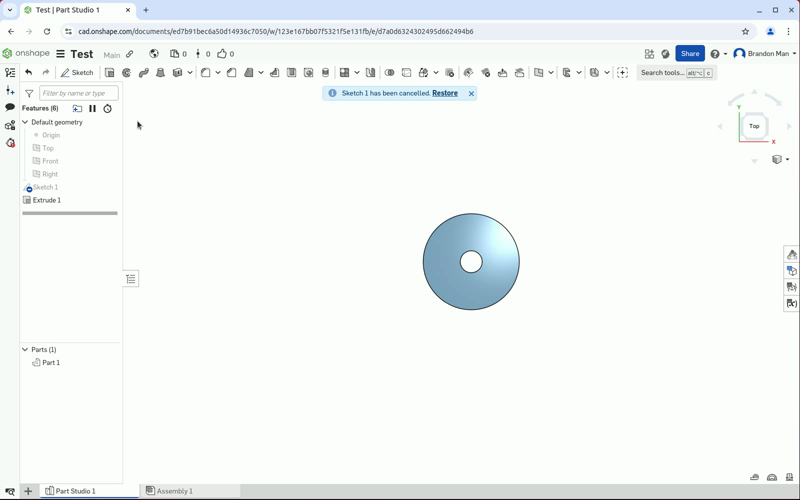
mouse_move(73, 189)
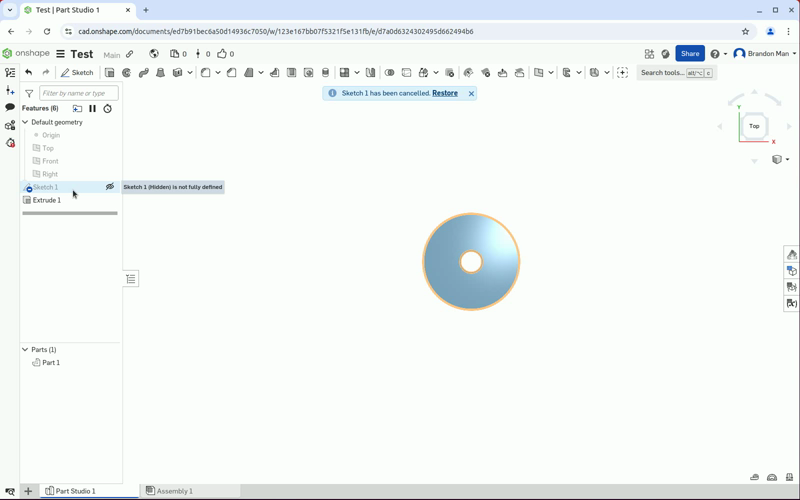
click(73, 189)
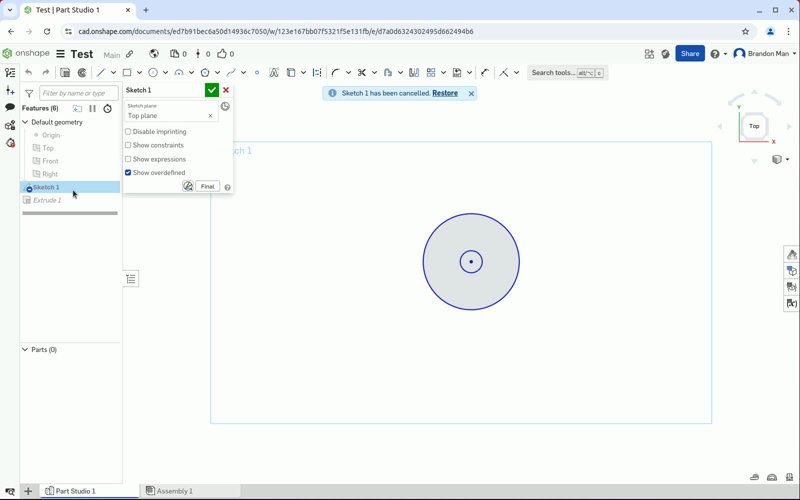
mouse_move(229, 92)
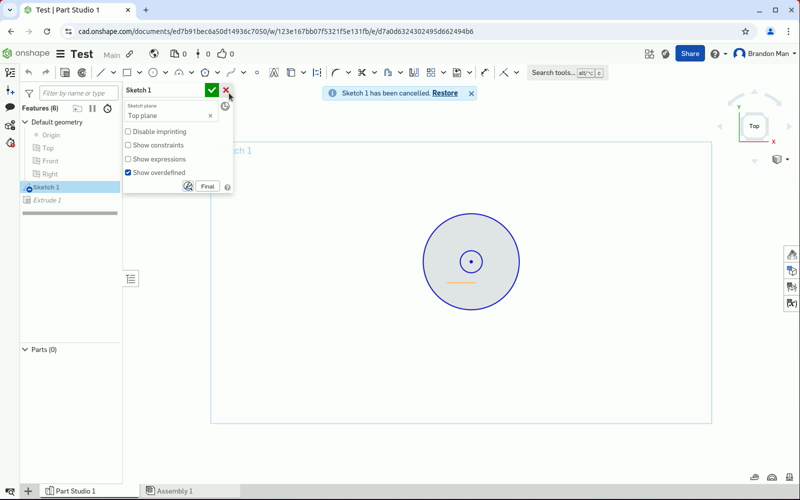
click(229, 92)
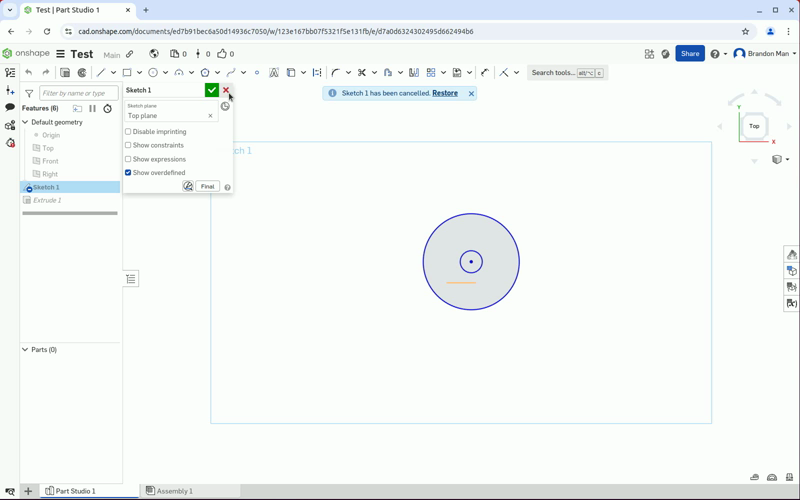
key(shift+s)
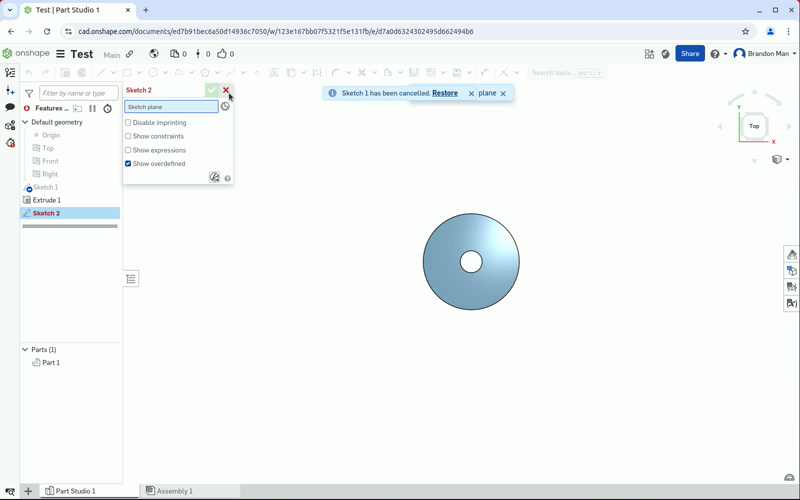
mouse_move(73, 150)
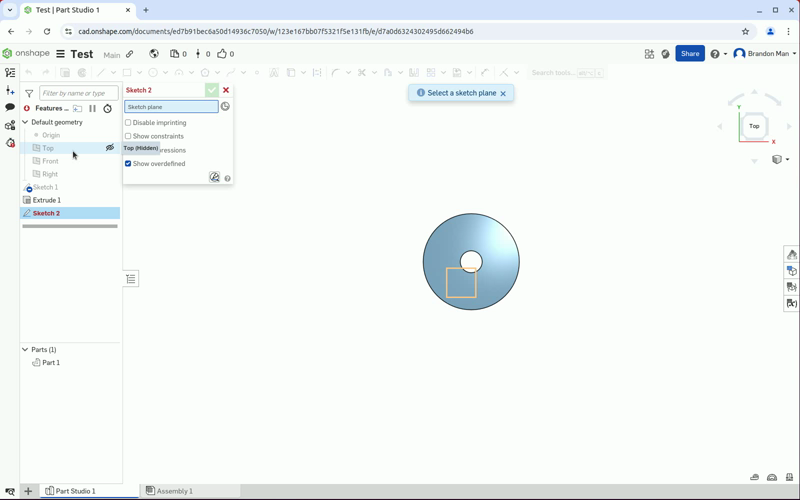
click(73, 150)
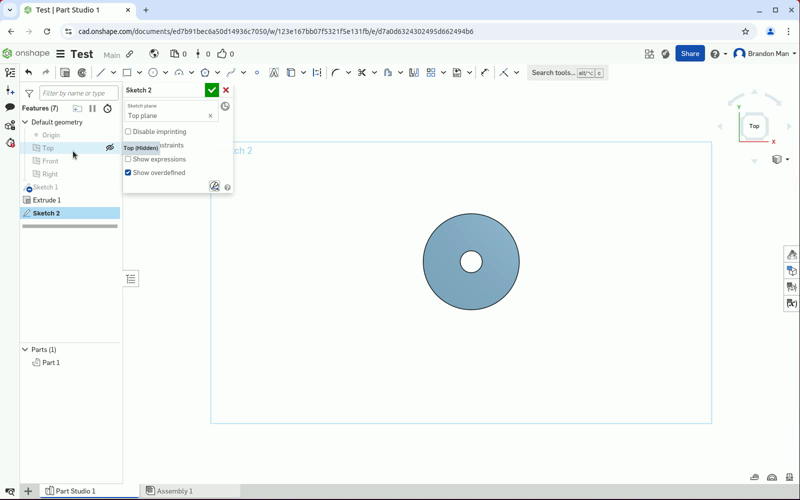
mouse_move(73, 352)
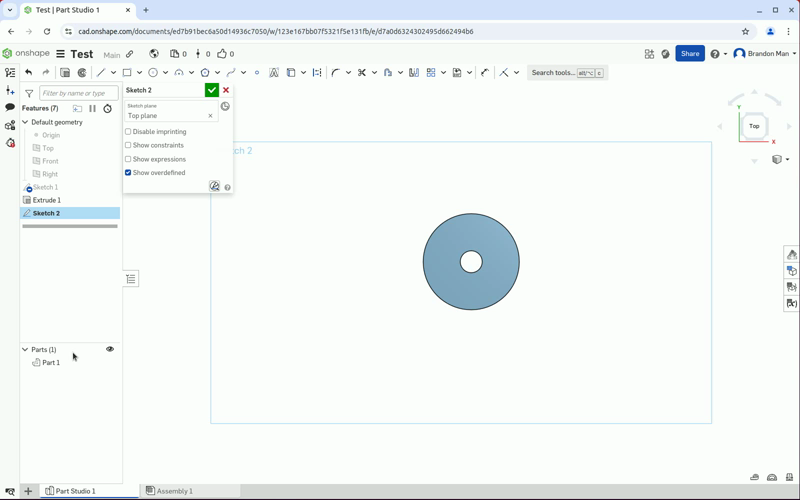
key(y)
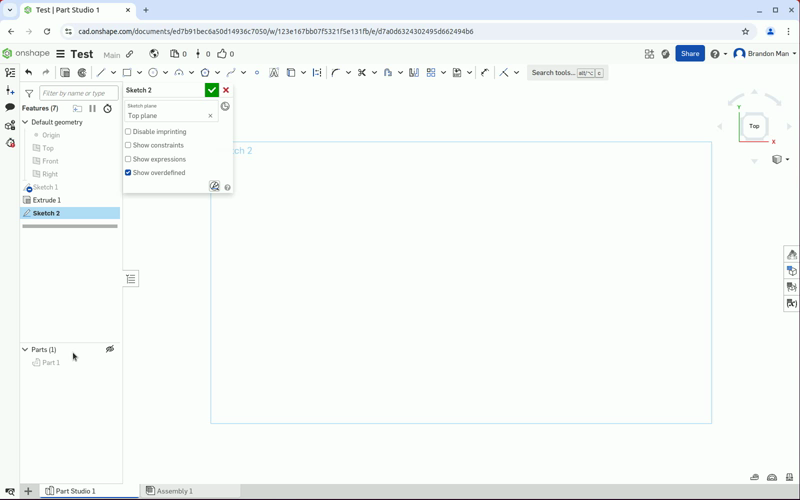
key(l)
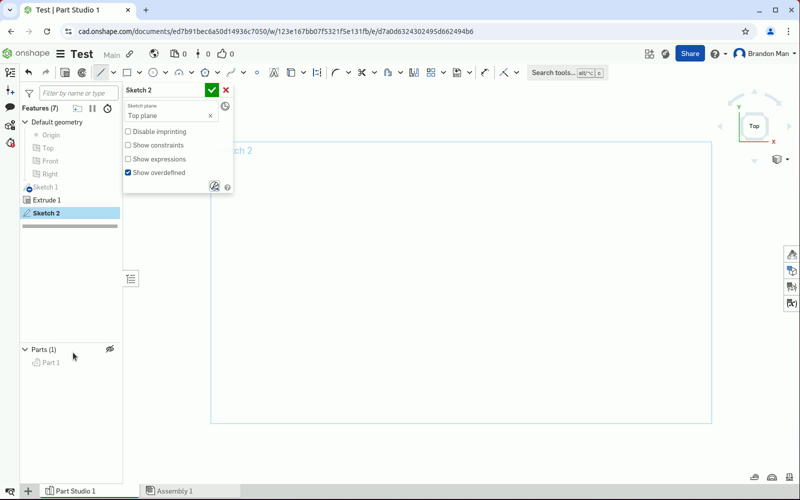
key_down(shift)
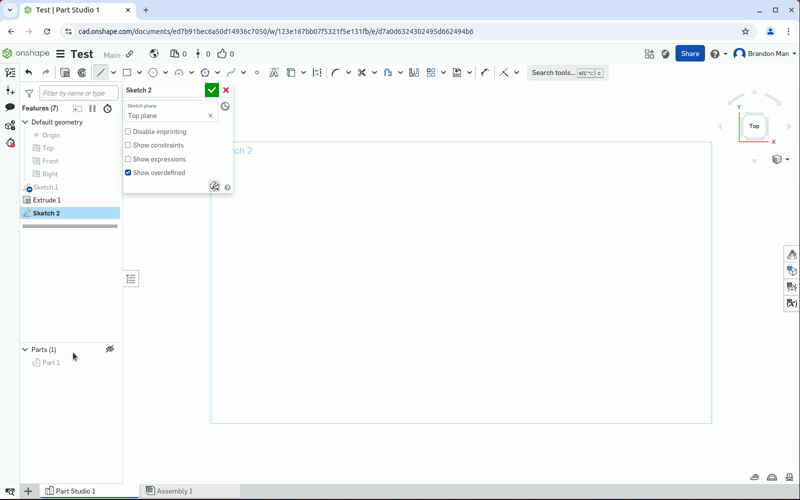
mouse_move(398, 395)
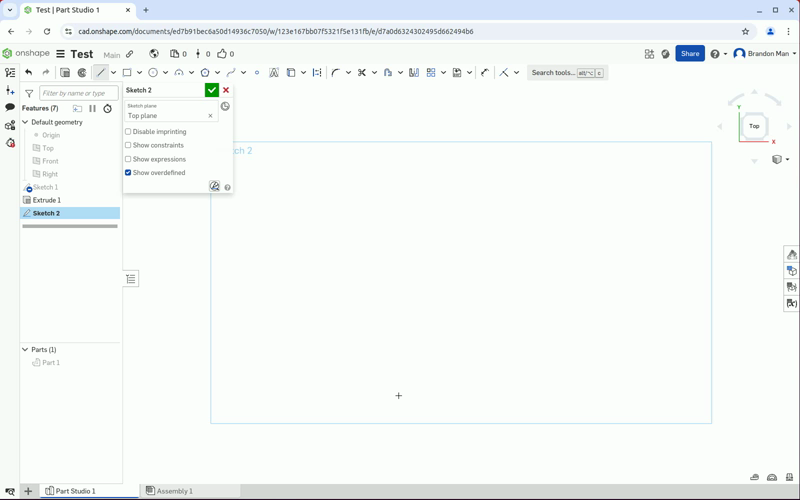
click(398, 395)
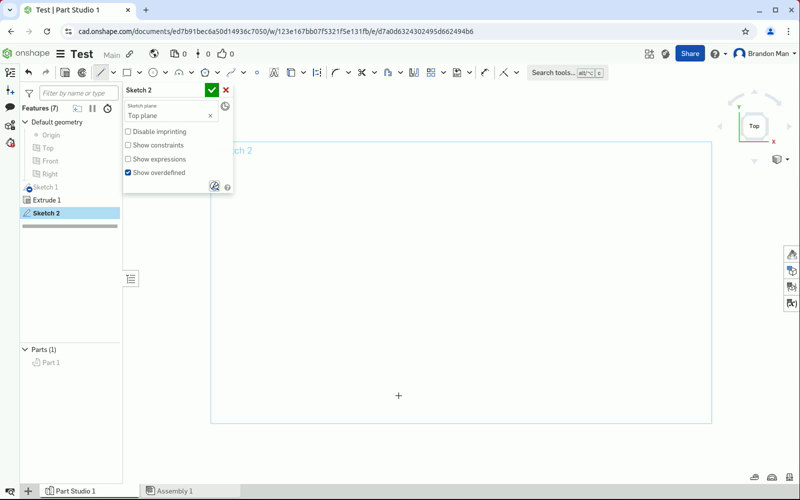
key_up(shift)
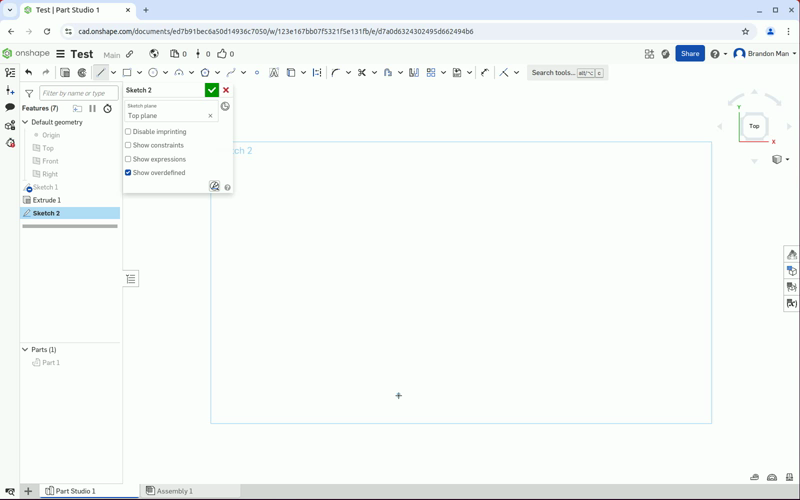
key_down(shift)
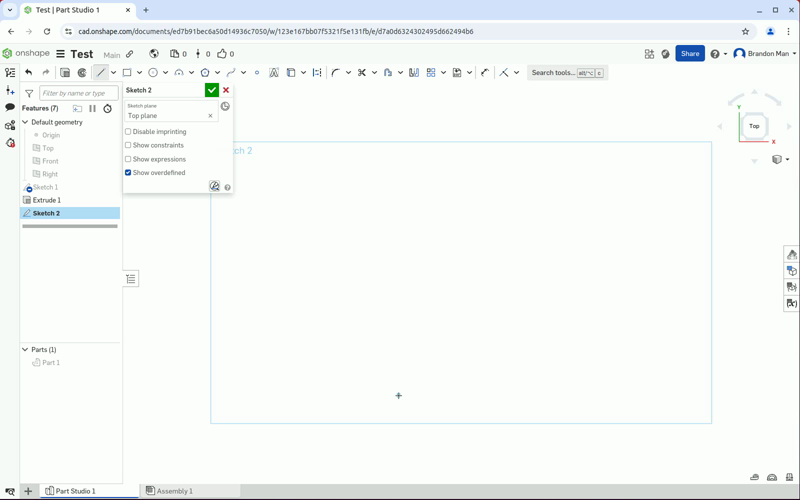
mouse_move(428, 395)
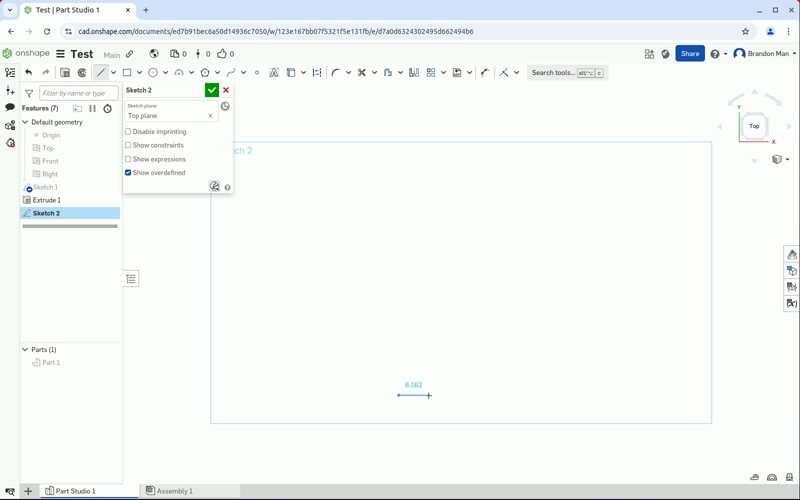
mouse_move(427, 395)
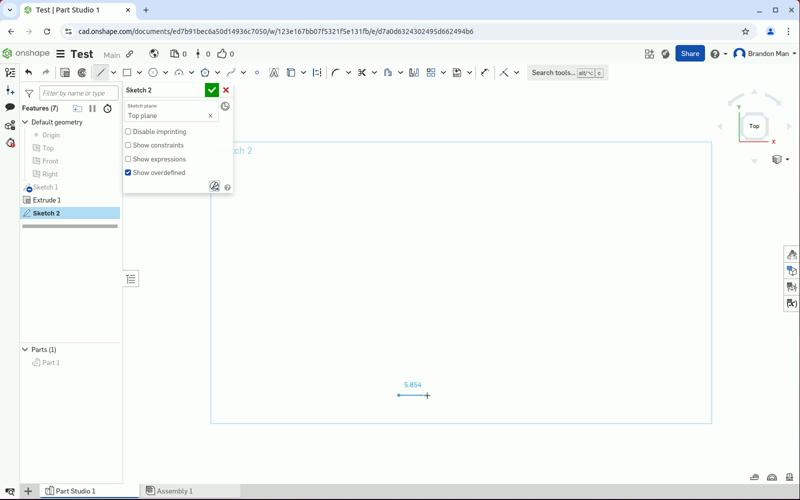
click(427, 395)
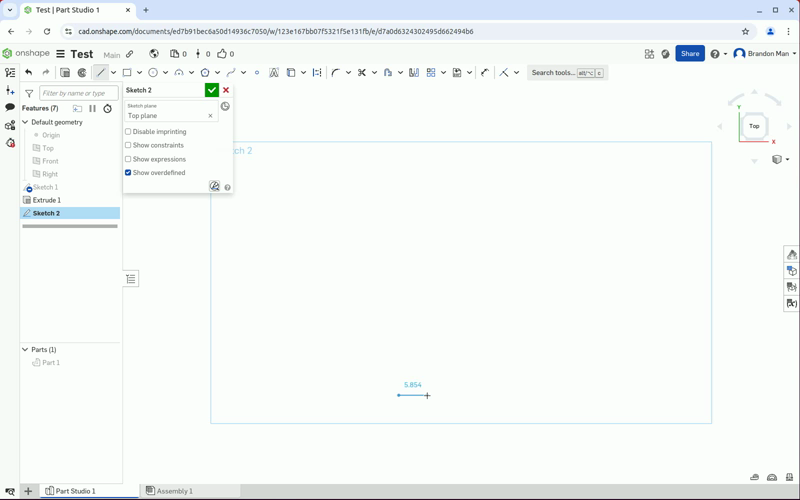
key_up(shift)
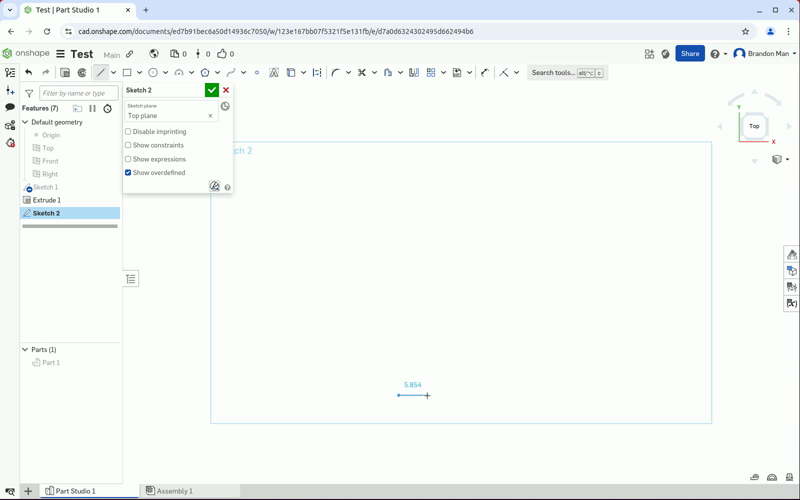
key(esc)
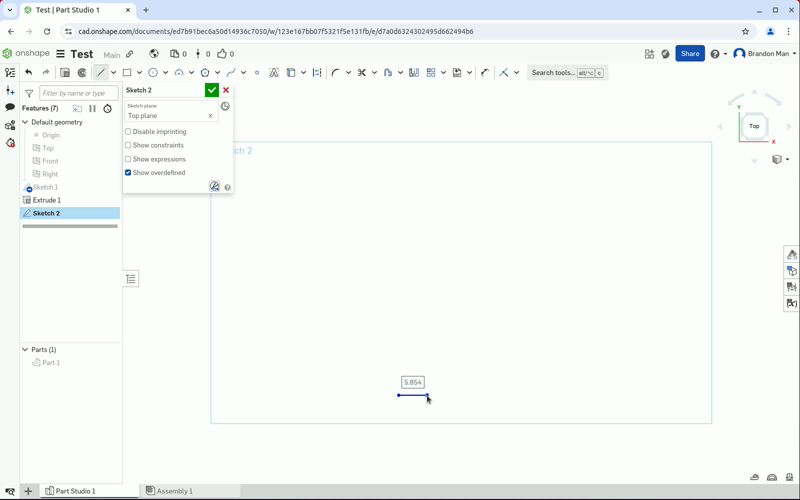
key(a)
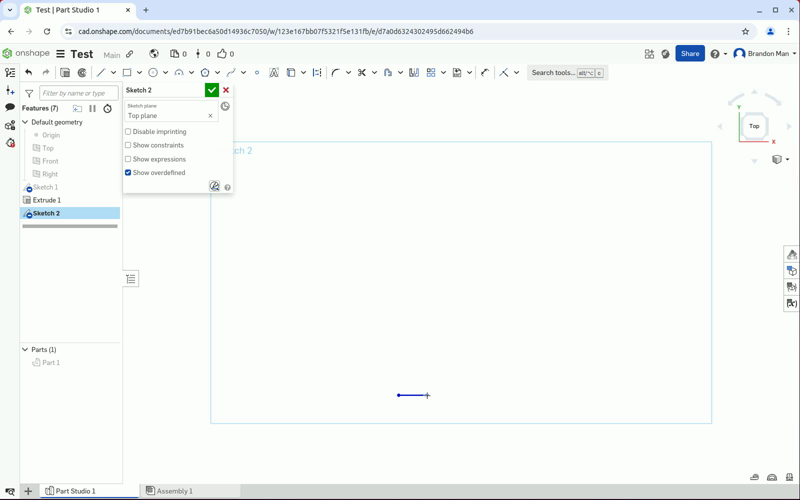
mouse_move(427, 395)
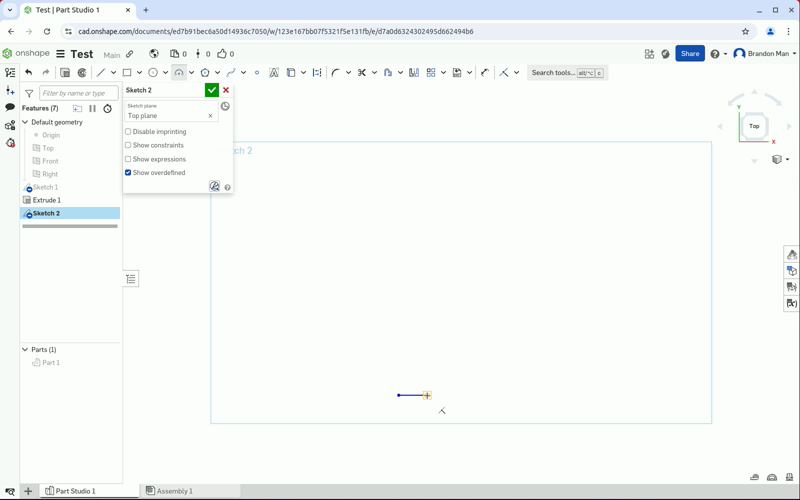
click(427, 395)
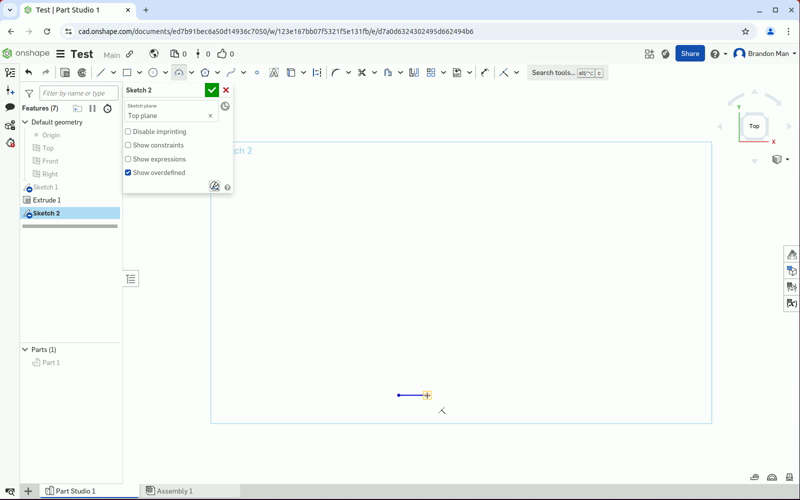
key_down(shift)
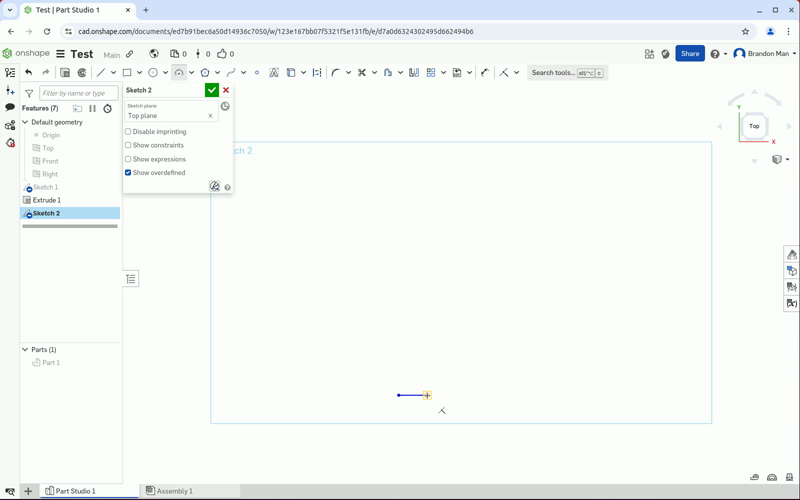
mouse_move(440, 382)
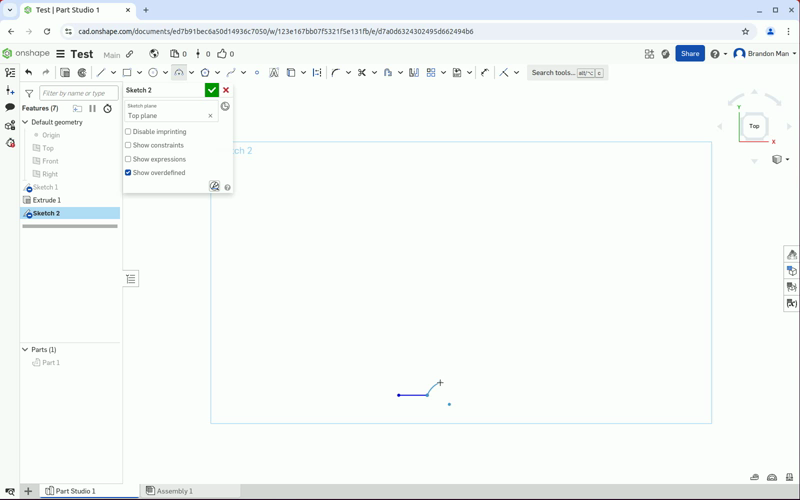
click(440, 382)
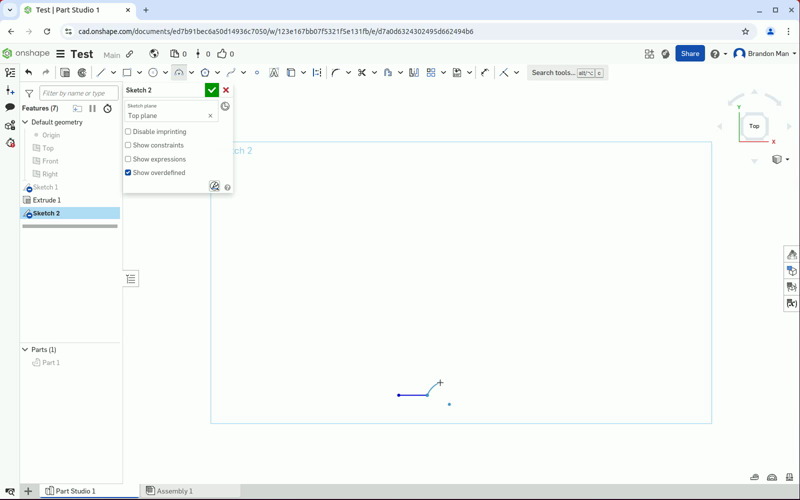
mouse_move(436, 391)
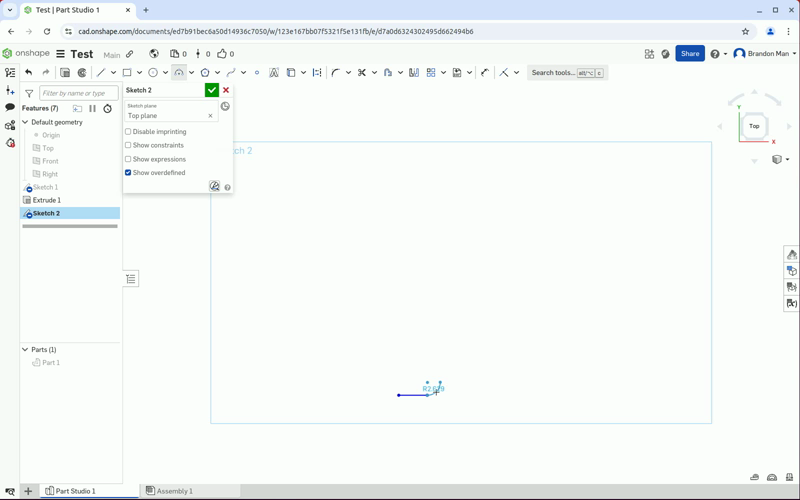
click(436, 391)
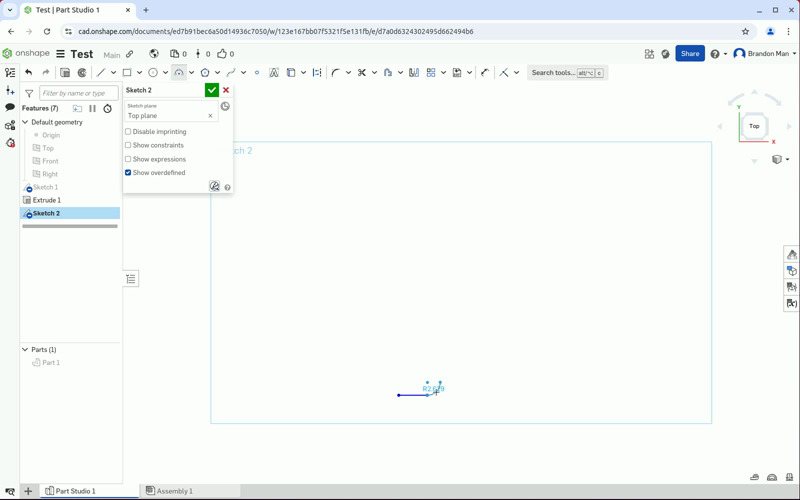
key_up(shift)
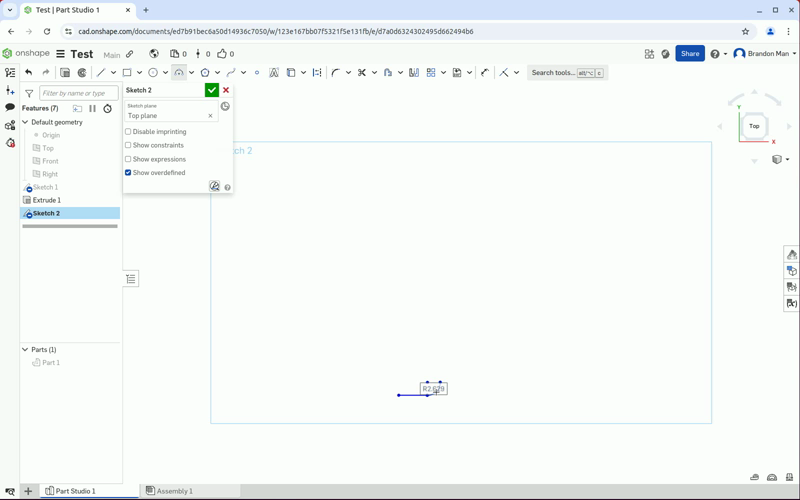
key(esc)
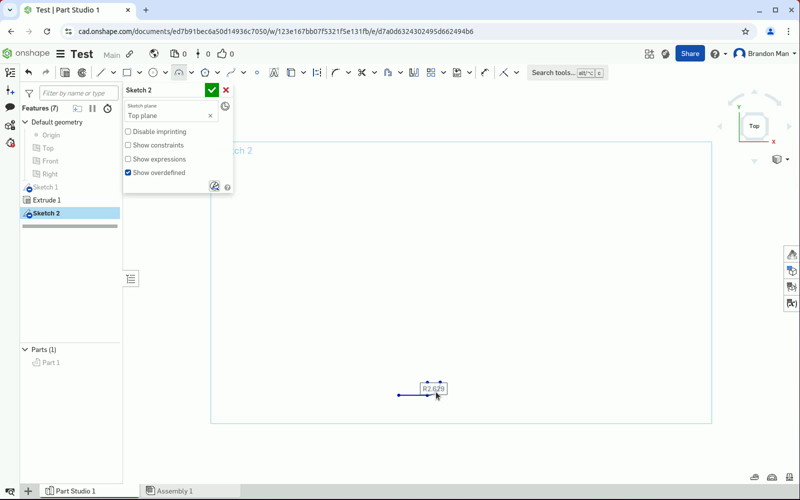
key(l)
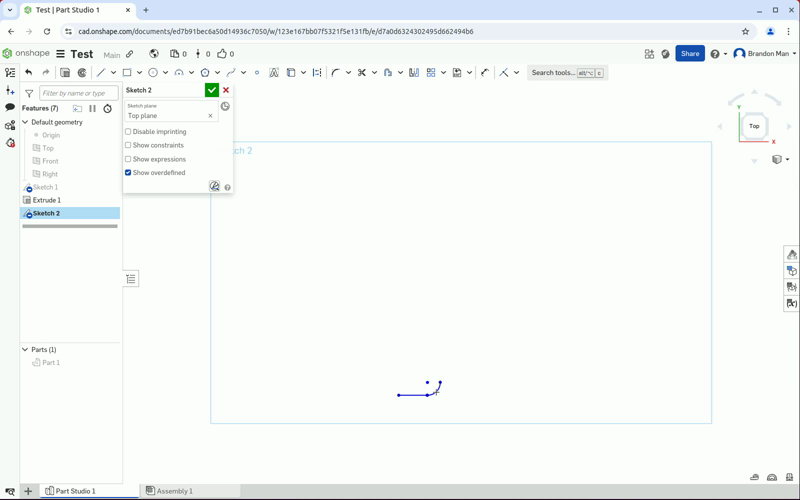
mouse_move(440, 382)
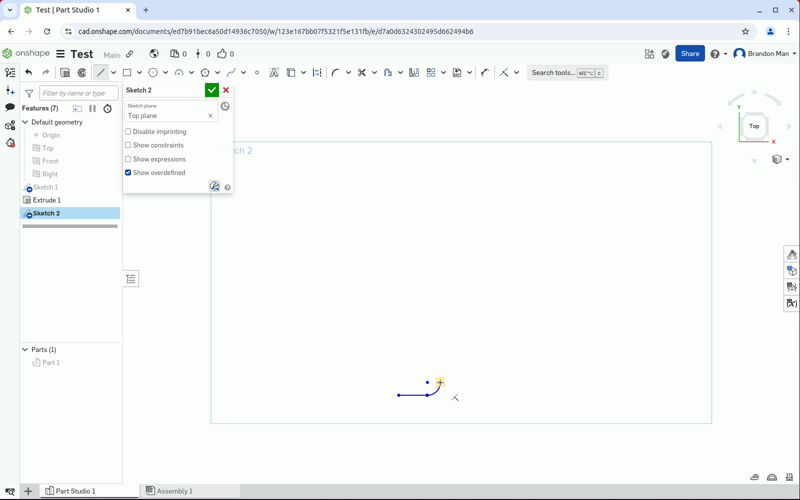
click(440, 382)
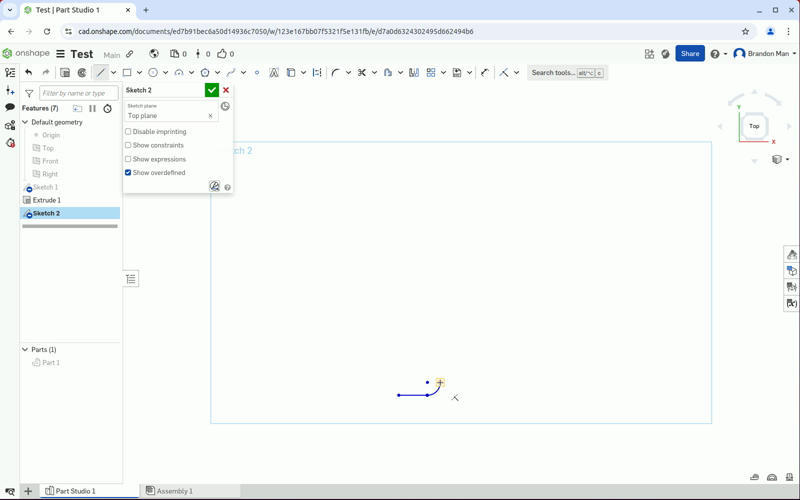
key_down(shift)
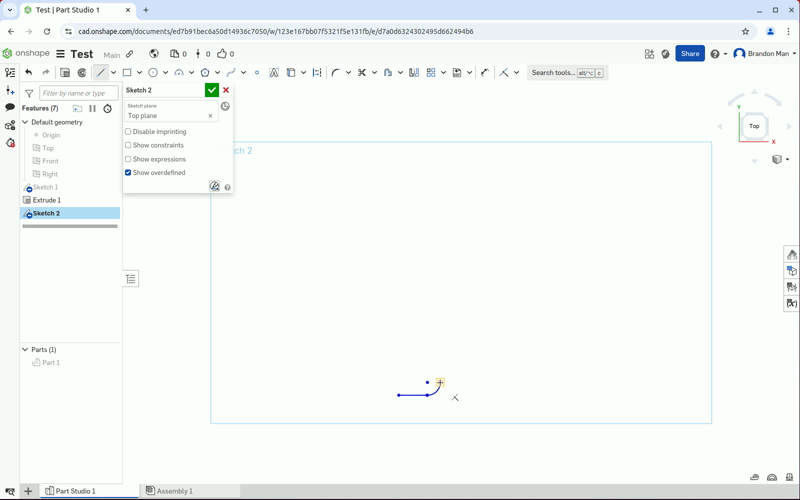
mouse_move(470, 382)
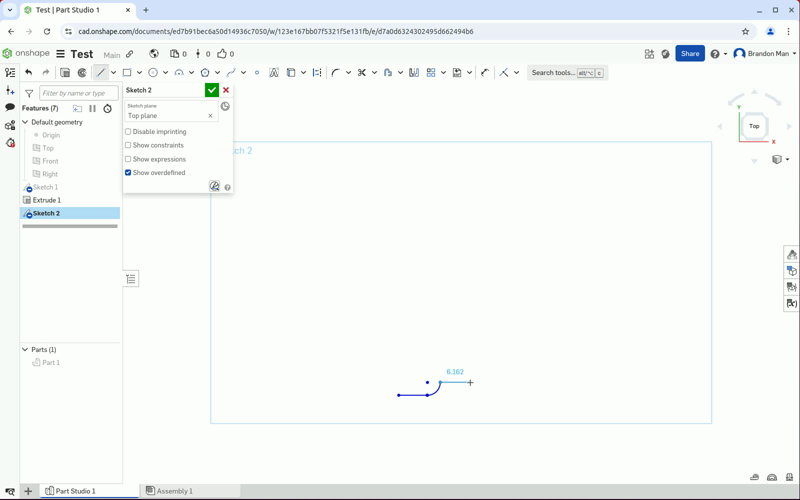
mouse_move(440, 322)
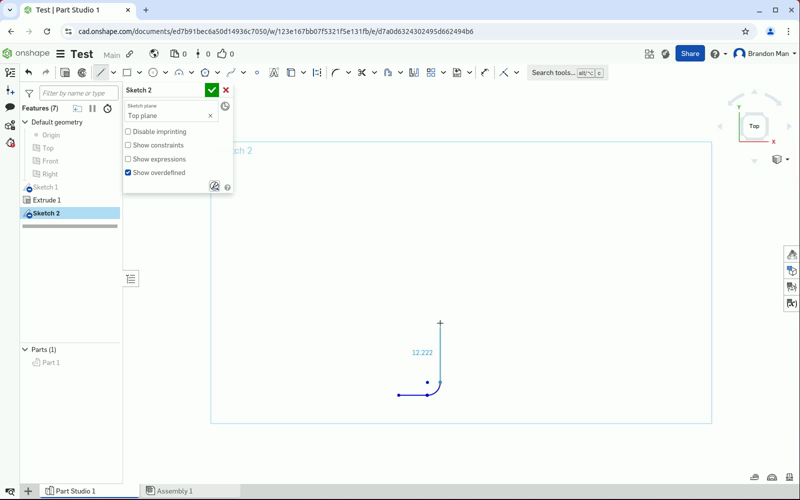
click(440, 322)
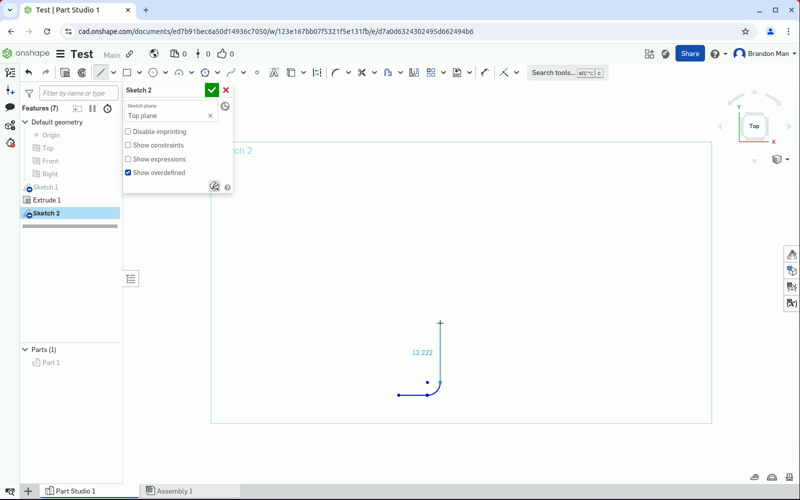
key_up(shift)
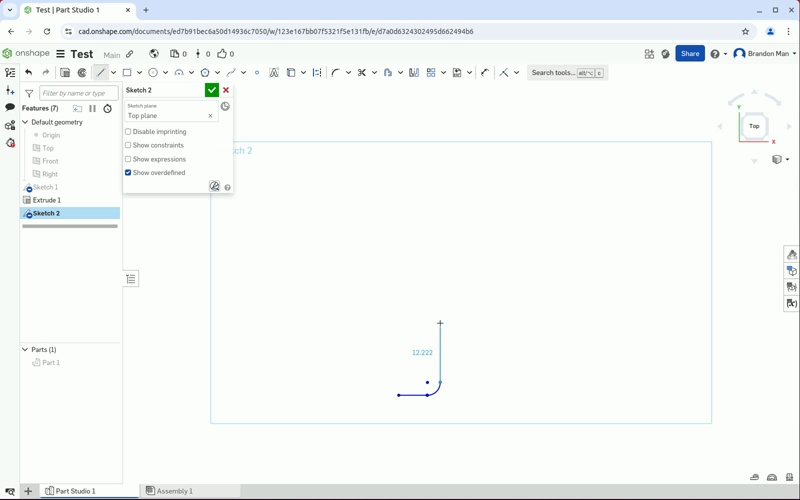
key(esc)
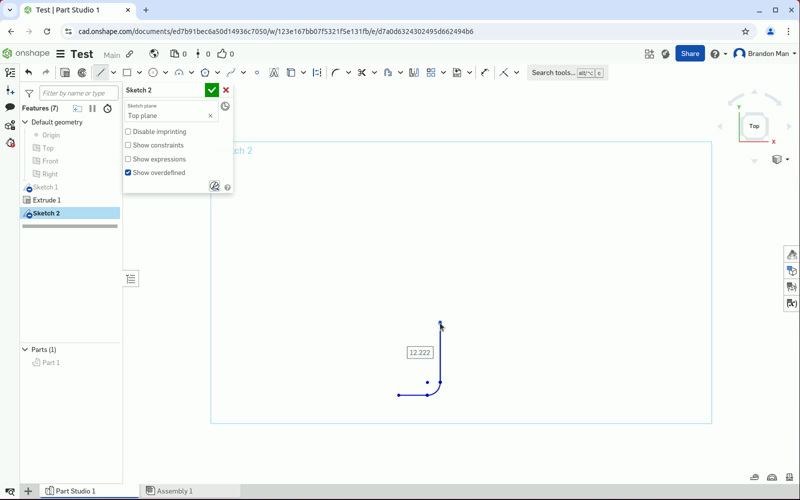
key(a)
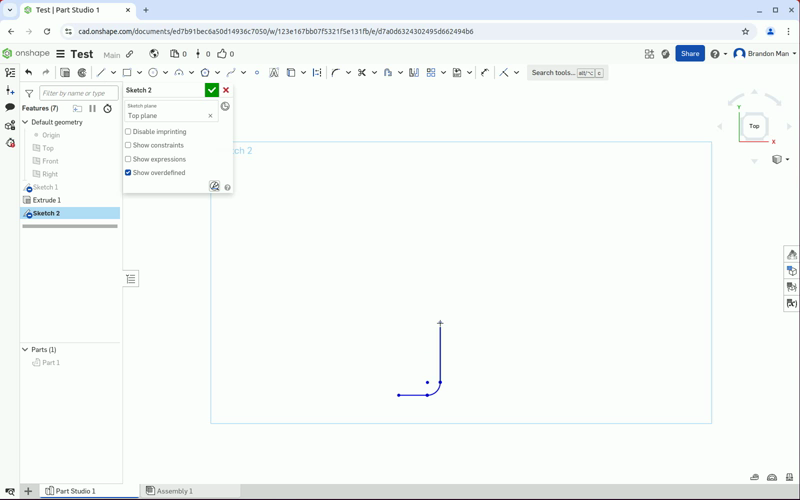
mouse_move(440, 322)
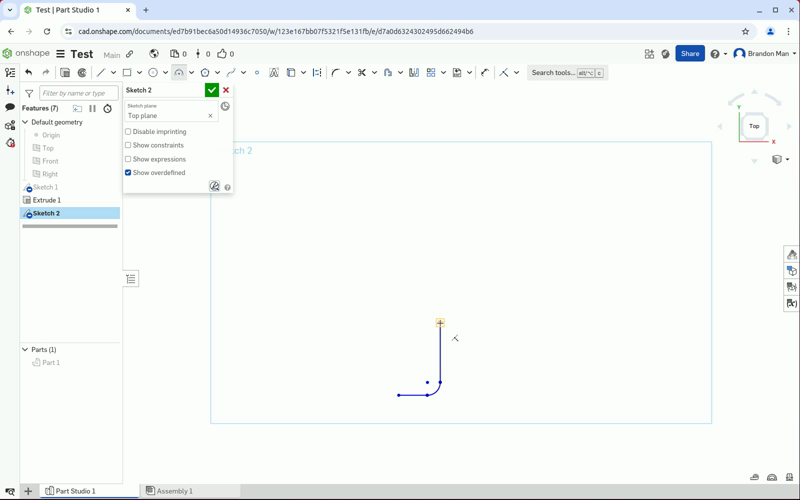
click(440, 322)
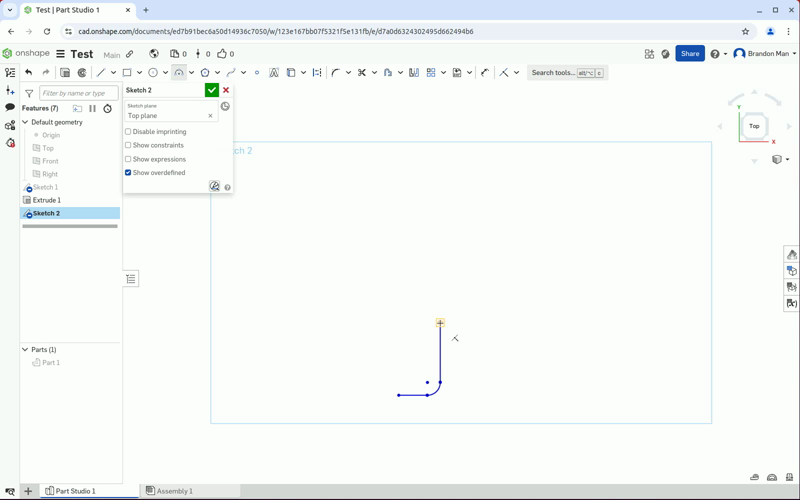
key_down(shift)
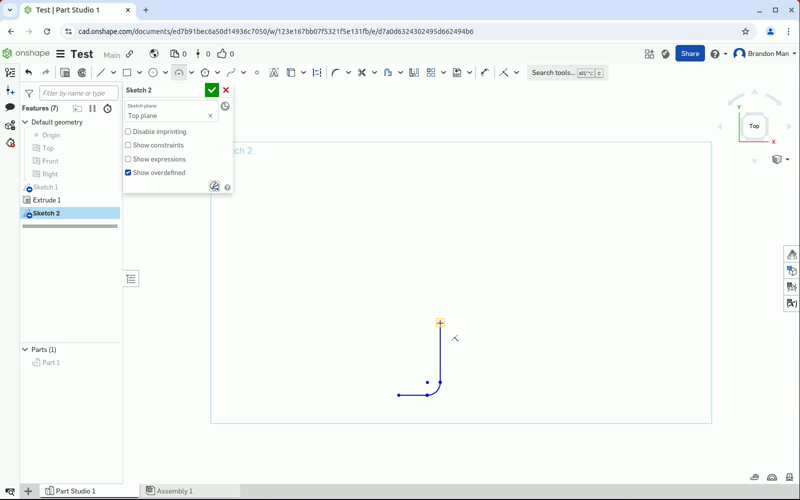
mouse_move(453, 309)
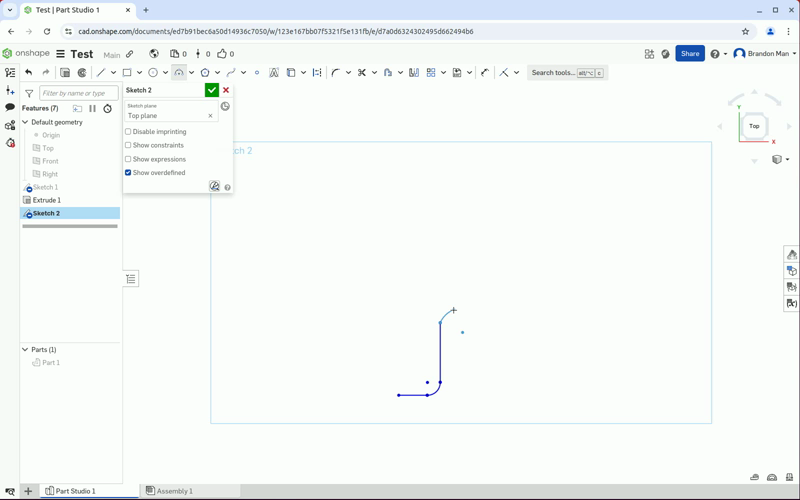
click(453, 309)
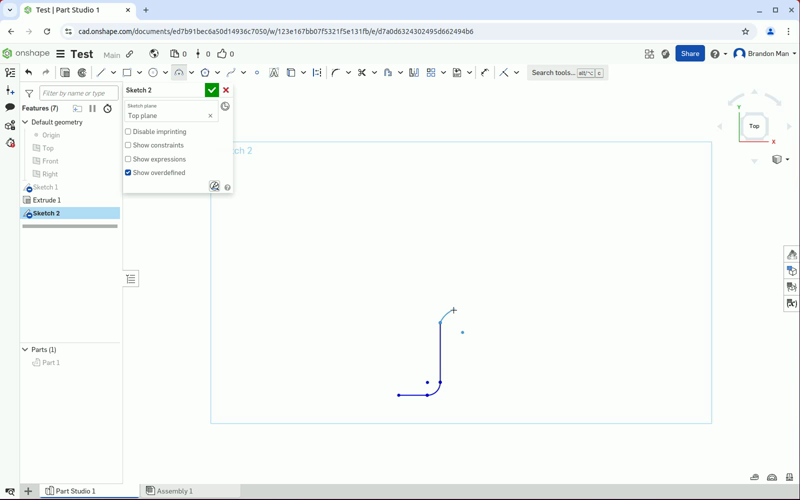
mouse_move(444, 313)
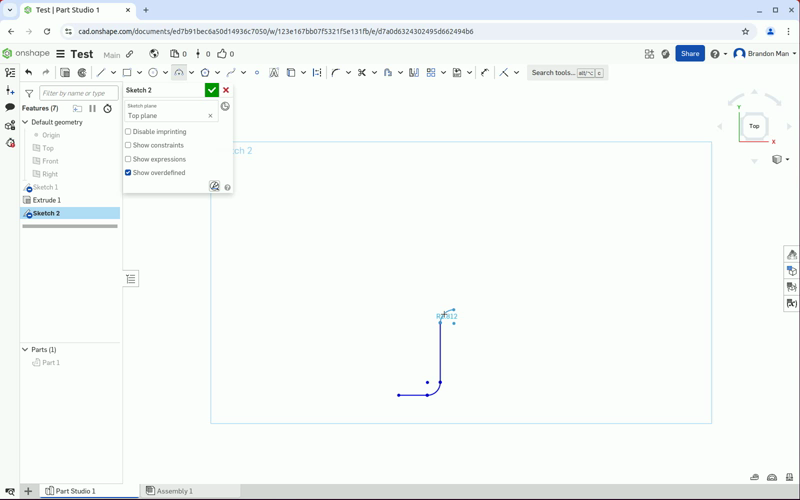
click(444, 313)
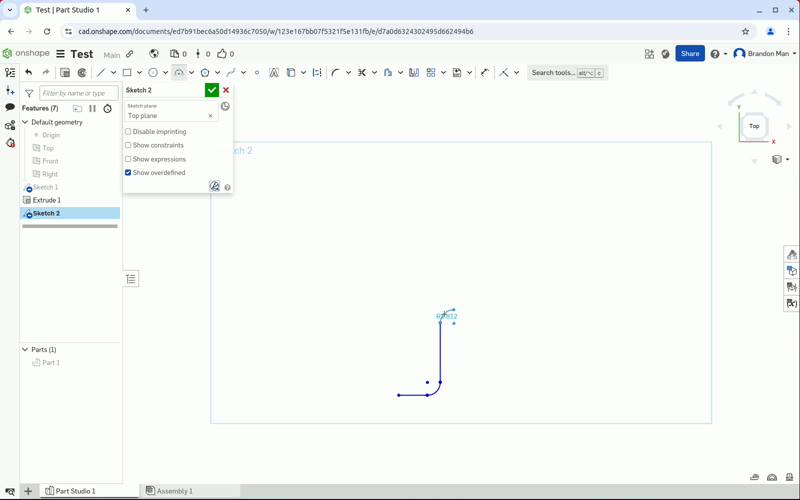
key_up(shift)
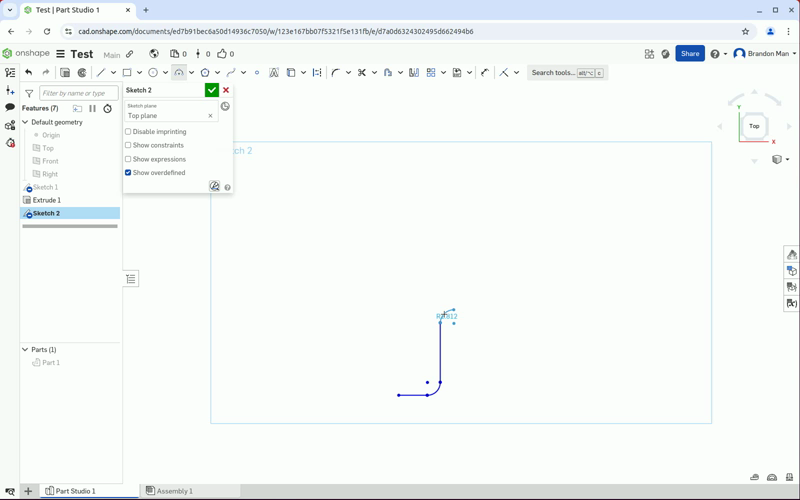
key(esc)
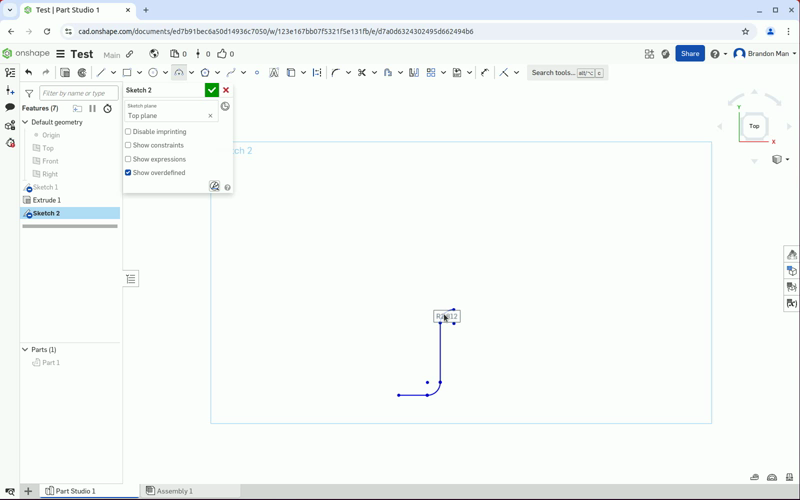
key(l)
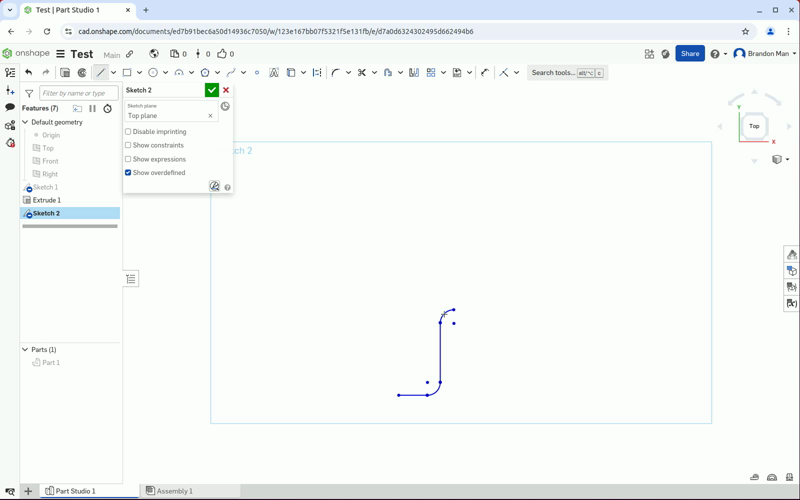
mouse_move(453, 309)
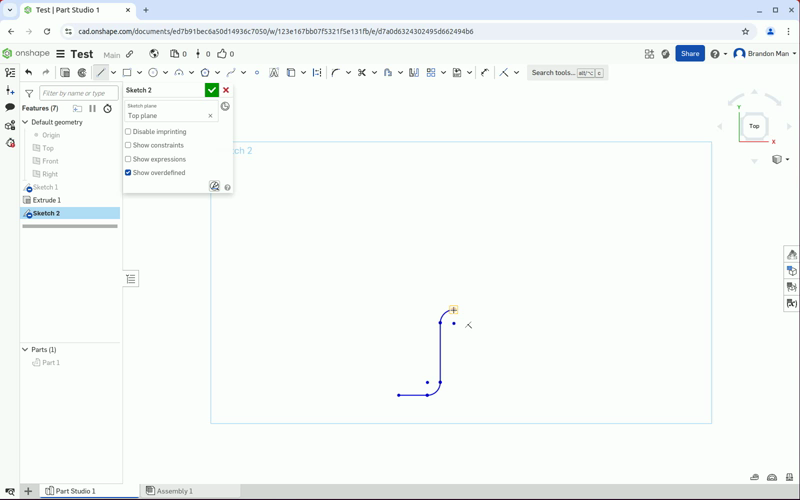
click(453, 309)
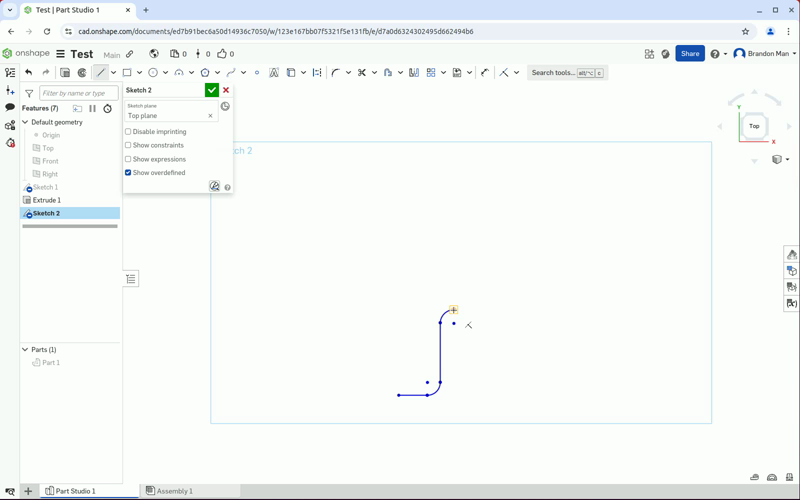
key_down(shift)
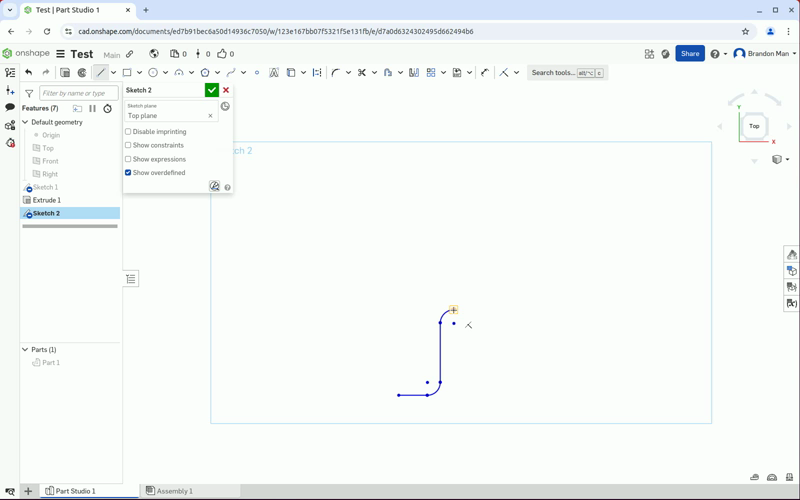
mouse_move(483, 309)
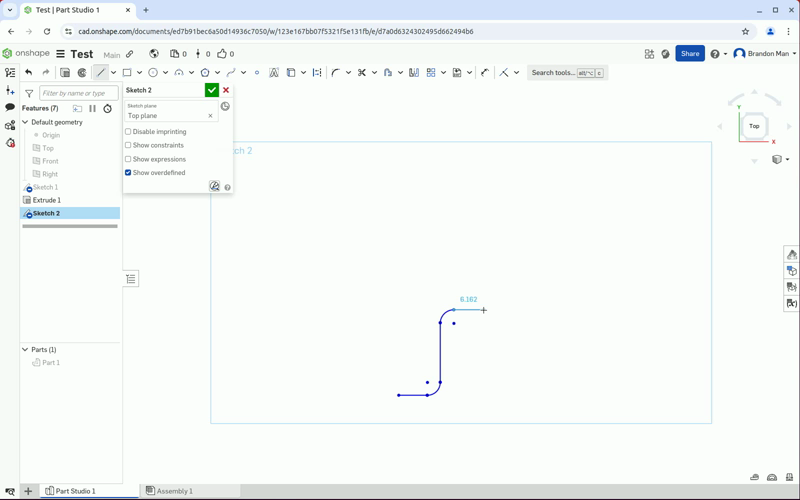
mouse_move(471, 309)
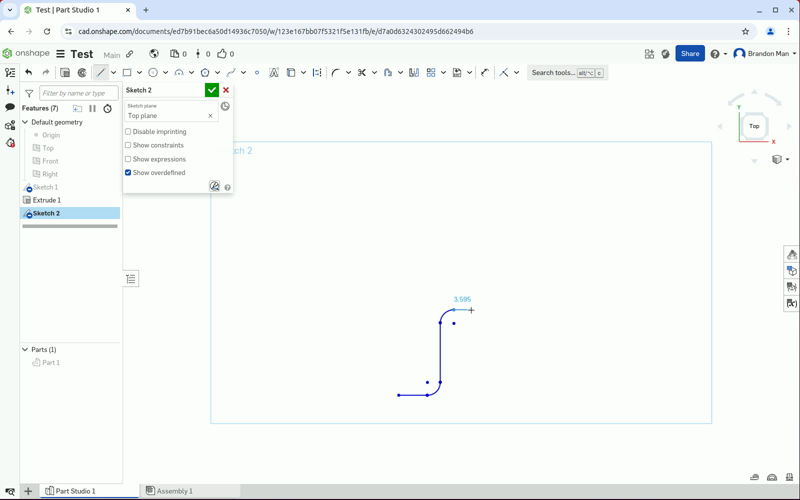
click(471, 309)
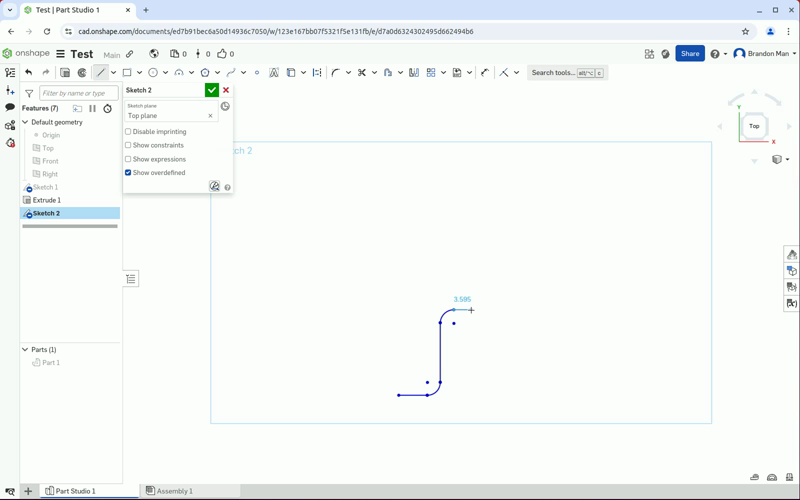
key_up(shift)
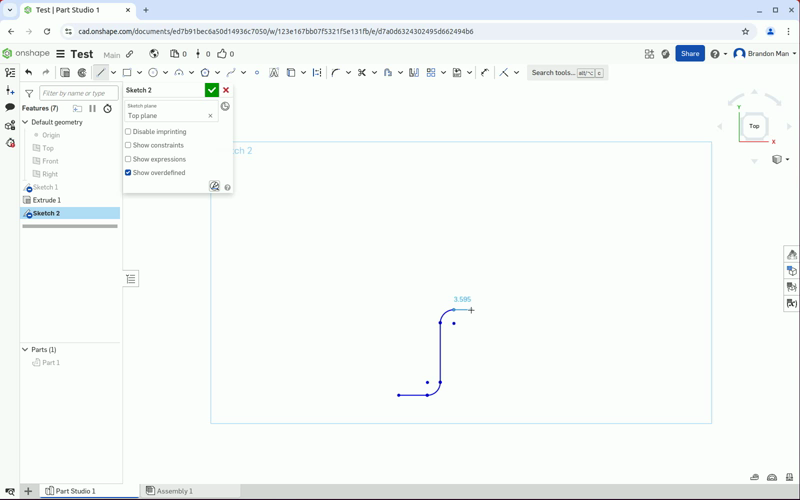
key(esc)
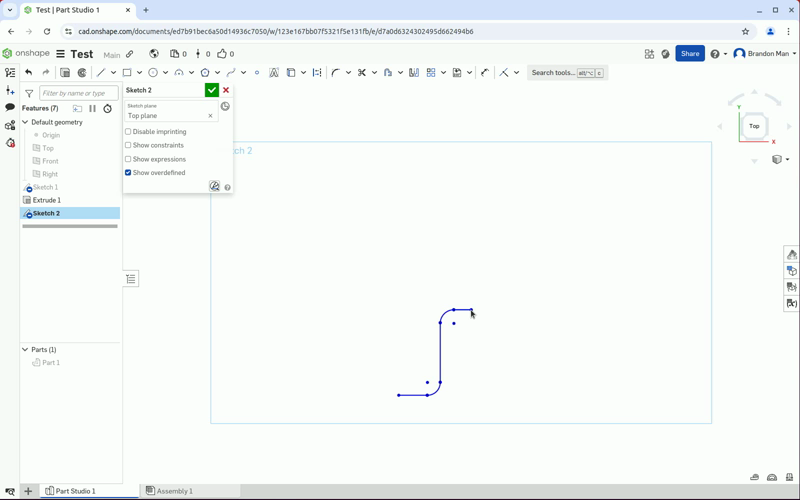
key(a)
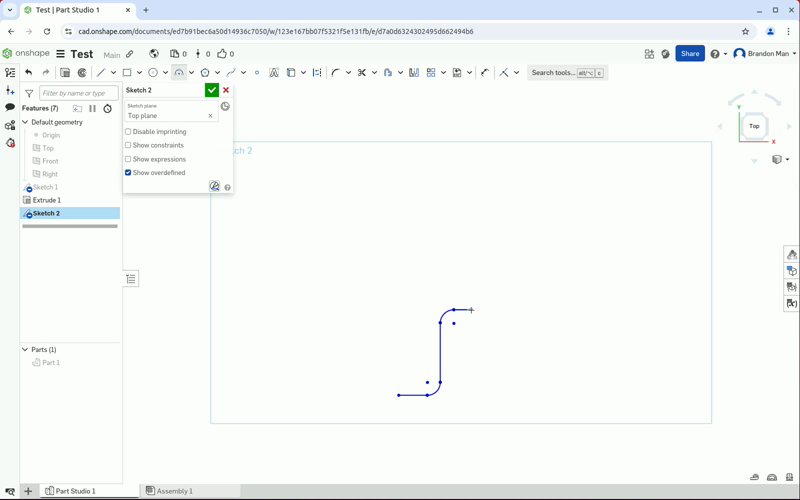
mouse_move(471, 309)
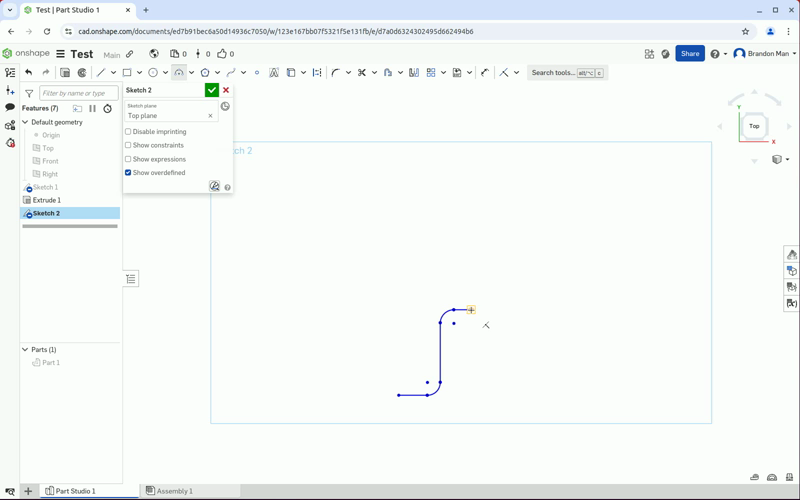
click(471, 309)
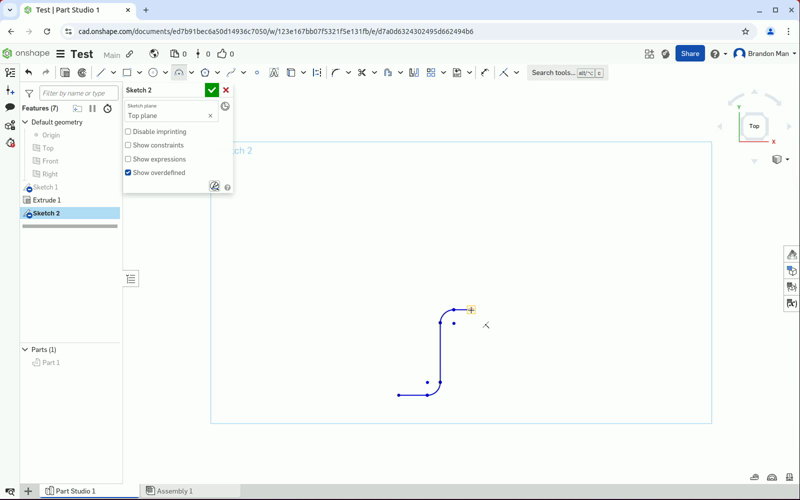
key_down(shift)
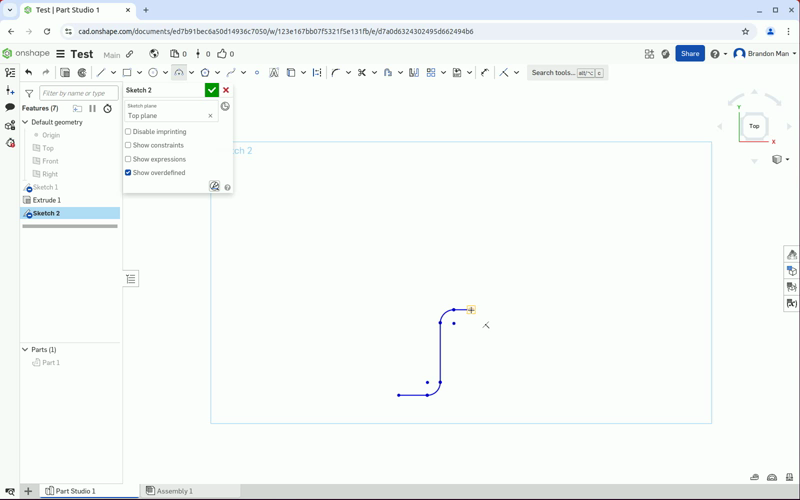
mouse_move(471, 215)
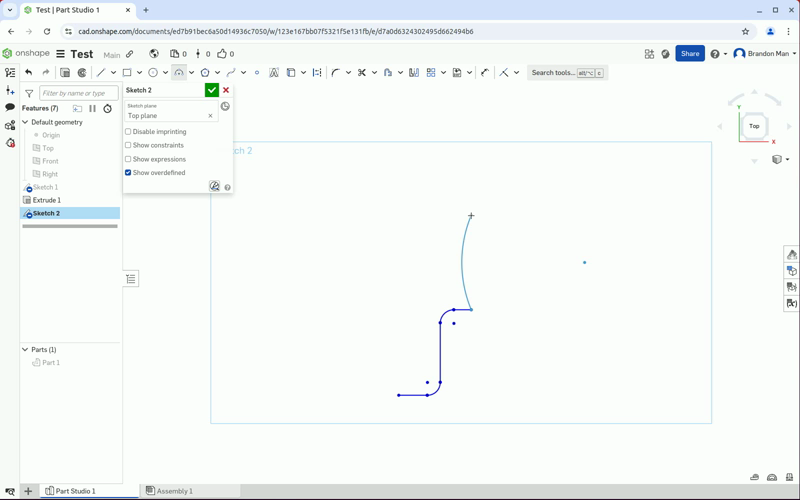
click(471, 215)
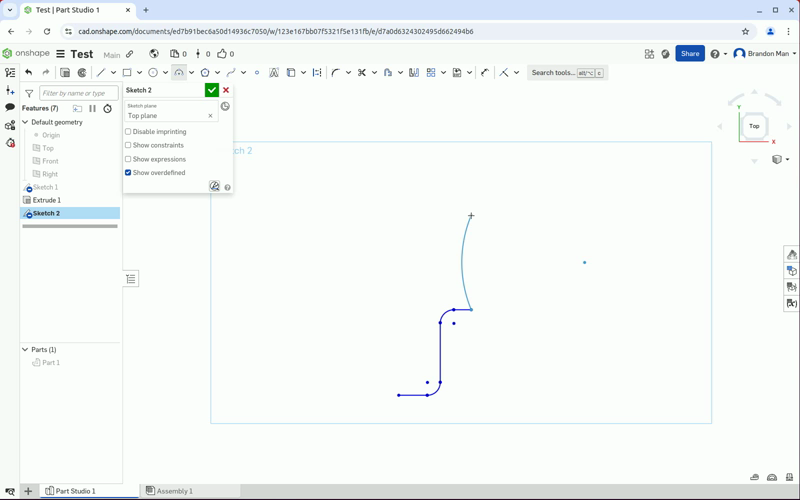
mouse_move(518, 262)
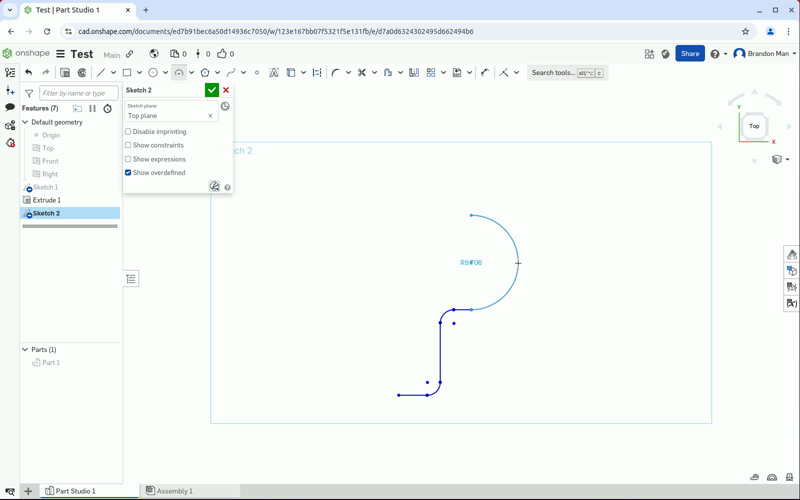
click(518, 262)
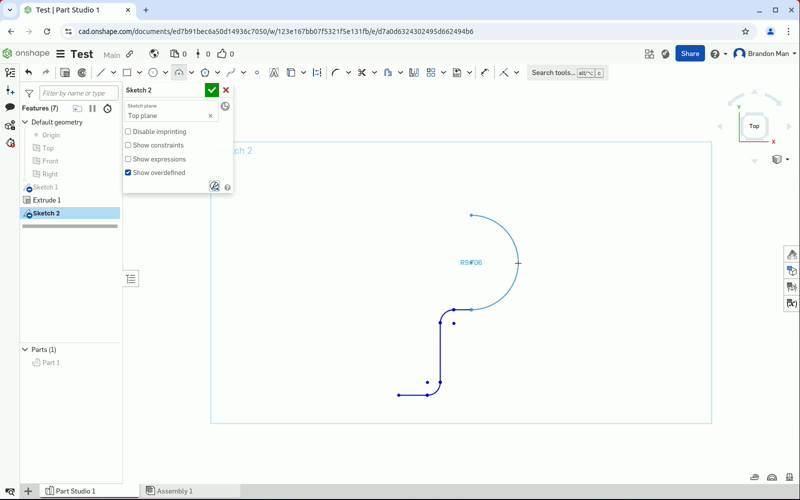
key_up(shift)
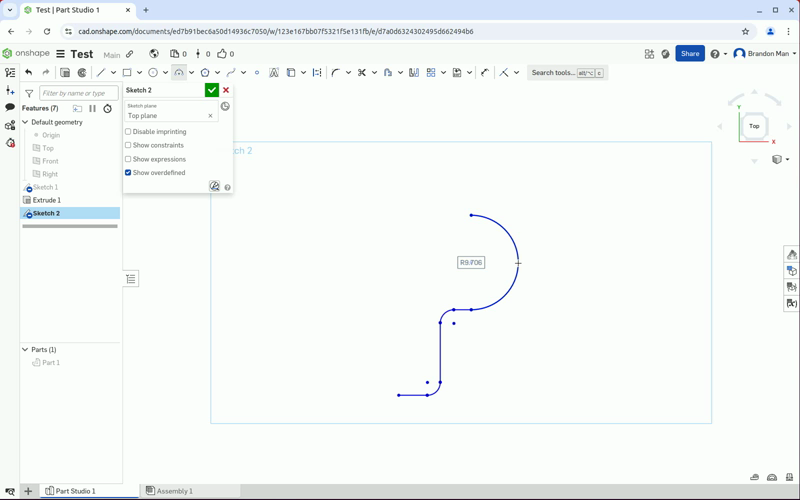
key(esc)
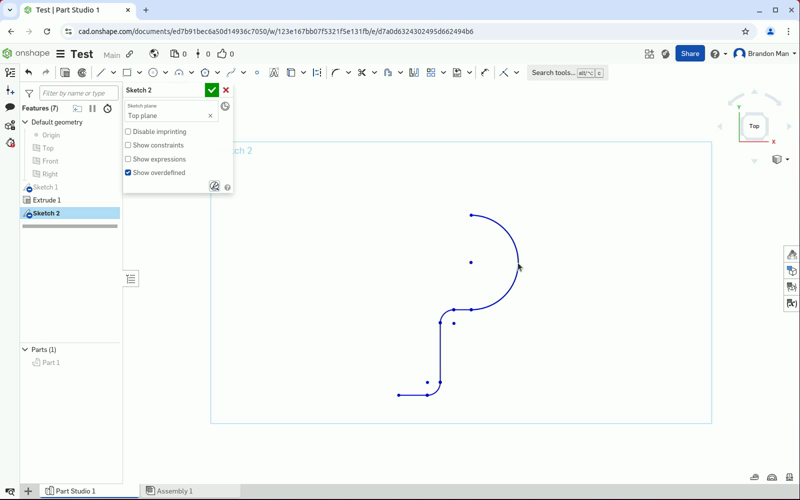
key(l)
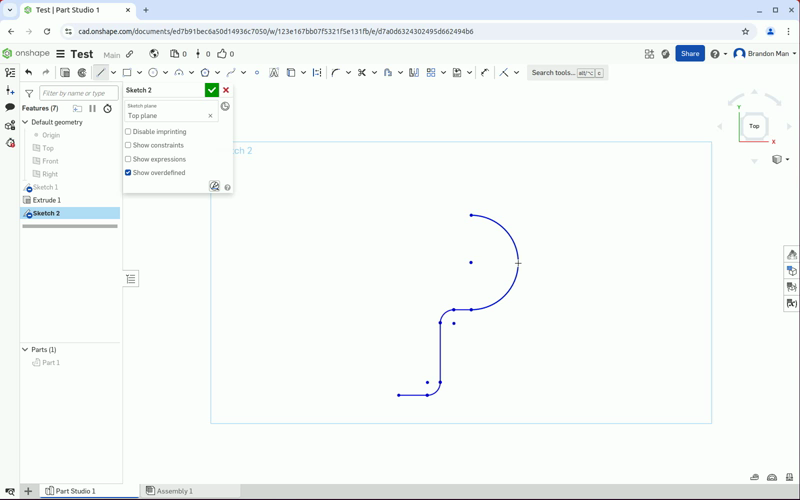
mouse_move(471, 215)
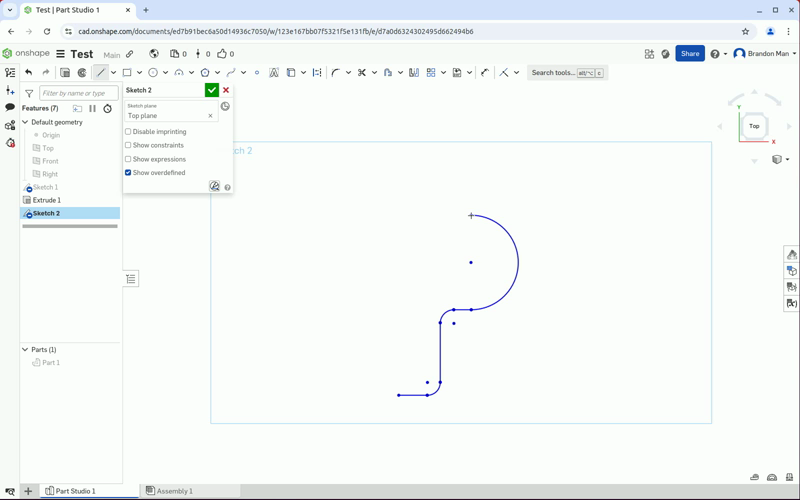
click(471, 215)
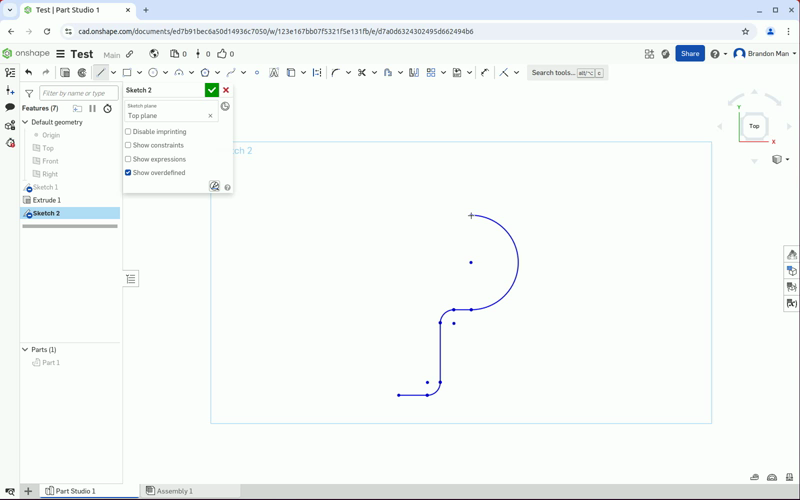
key_down(shift)
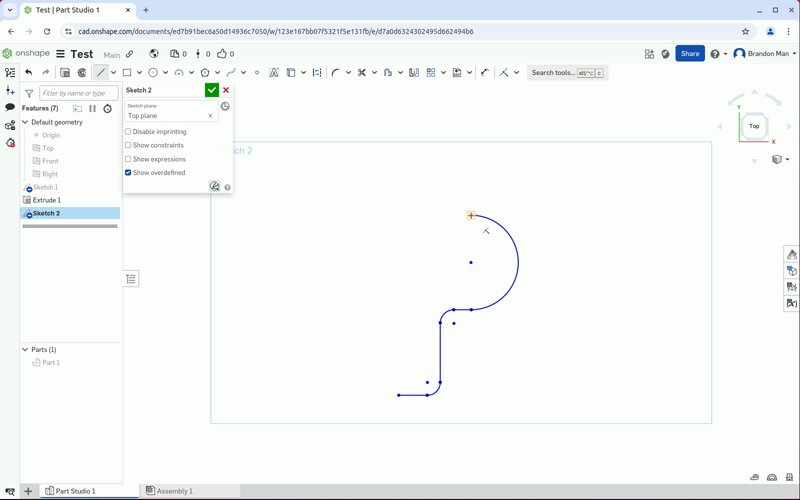
mouse_move(501, 215)
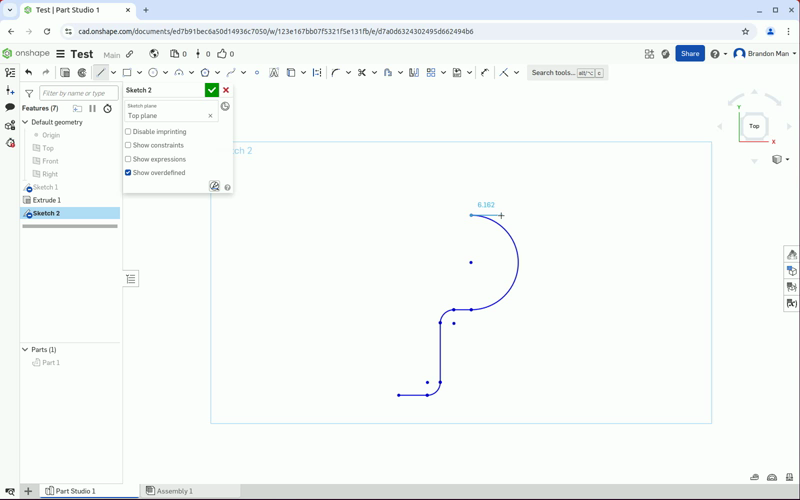
mouse_move(453, 215)
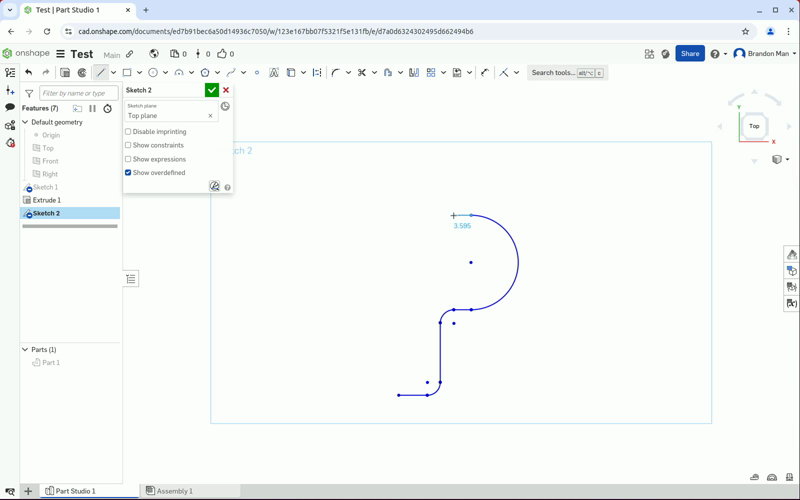
click(453, 215)
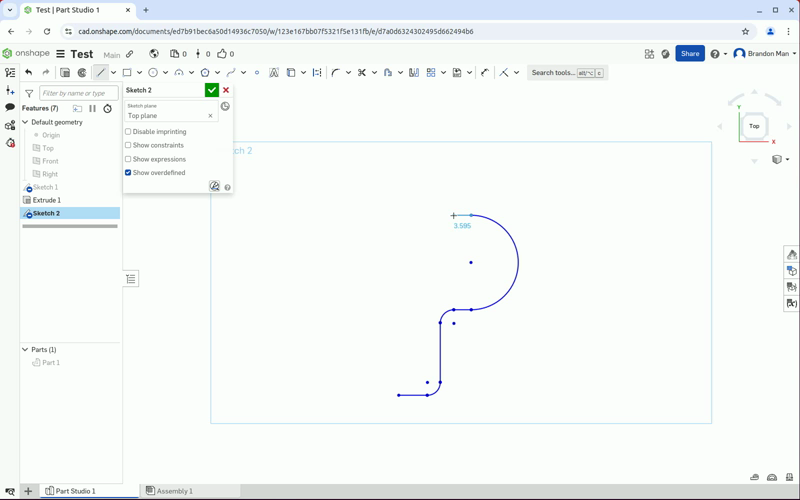
key_up(shift)
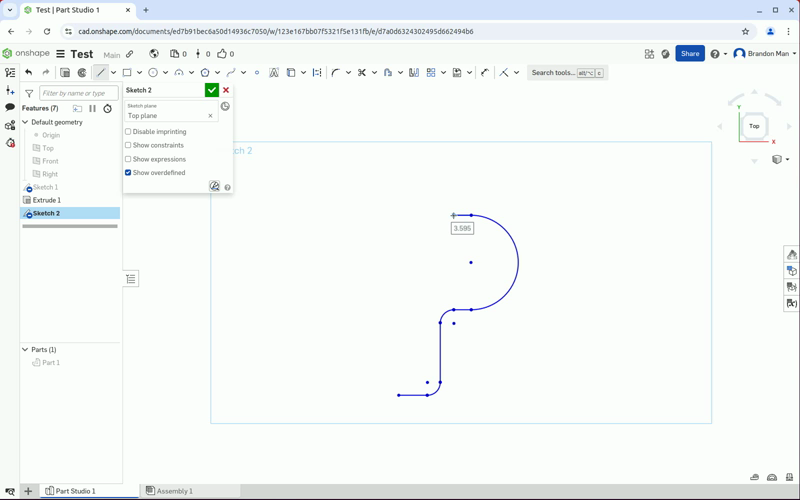
key(esc)
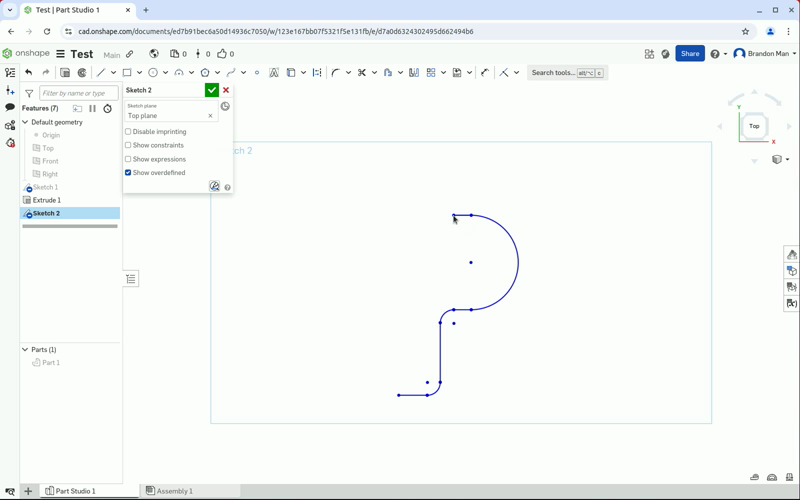
key(a)
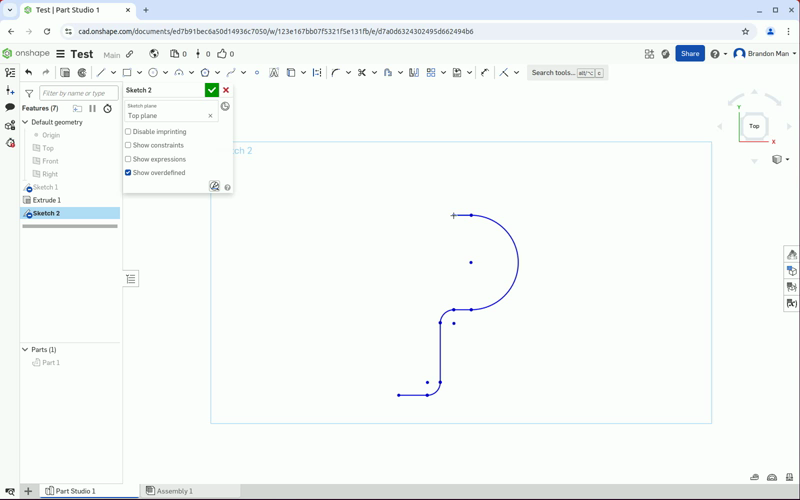
mouse_move(453, 215)
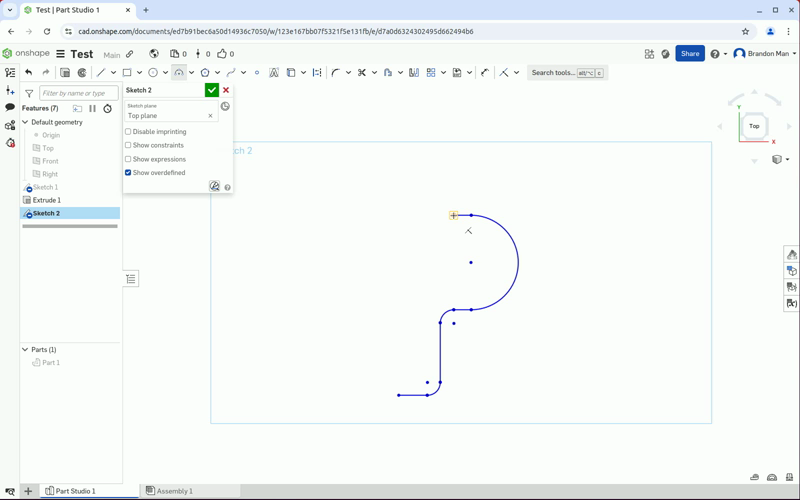
click(453, 215)
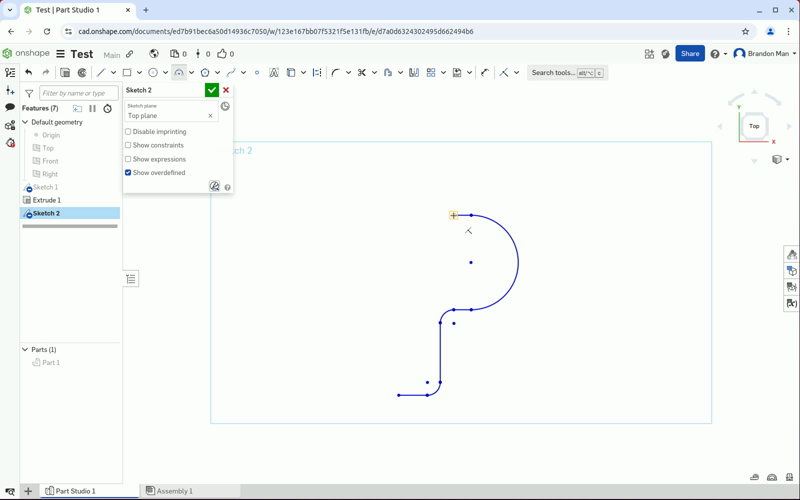
key_down(shift)
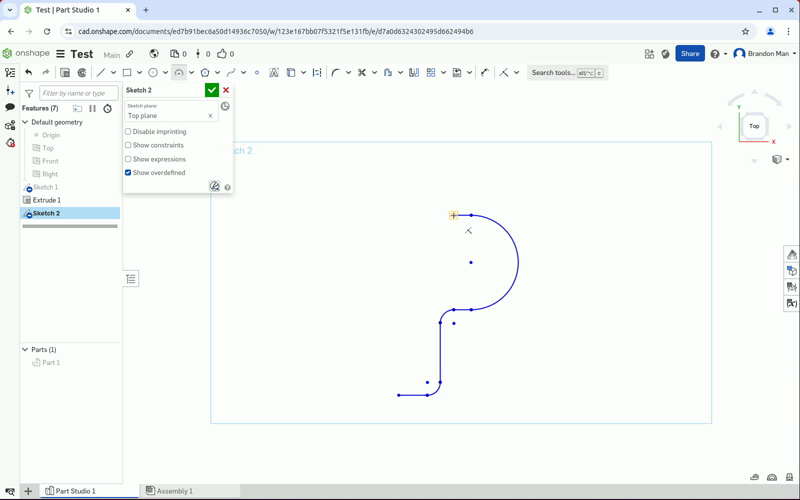
mouse_move(440, 201)
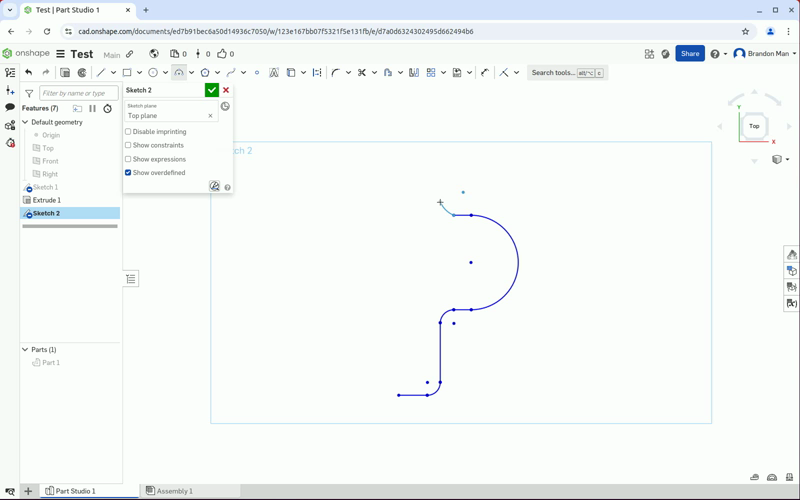
click(440, 201)
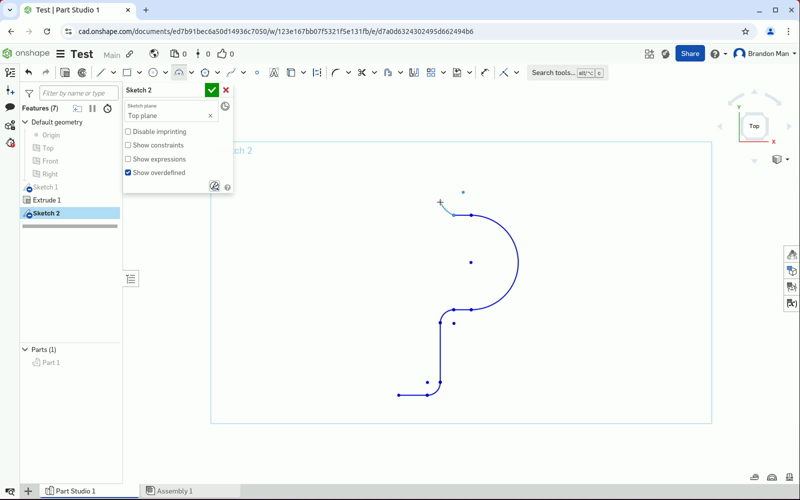
mouse_move(444, 211)
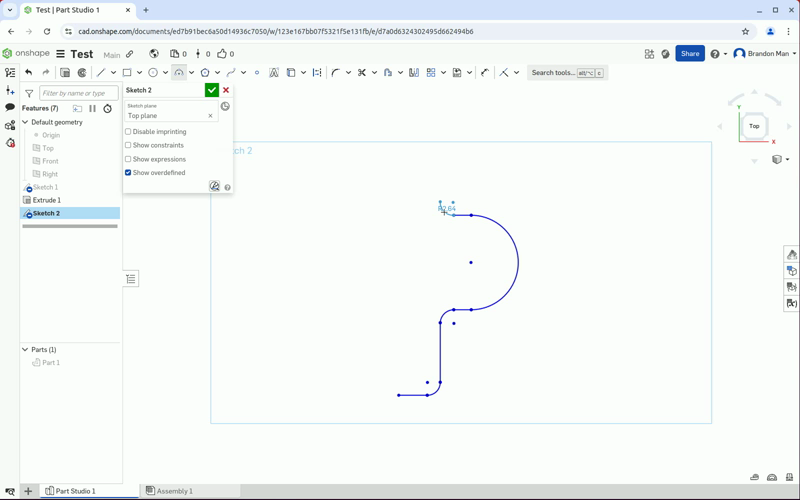
click(444, 211)
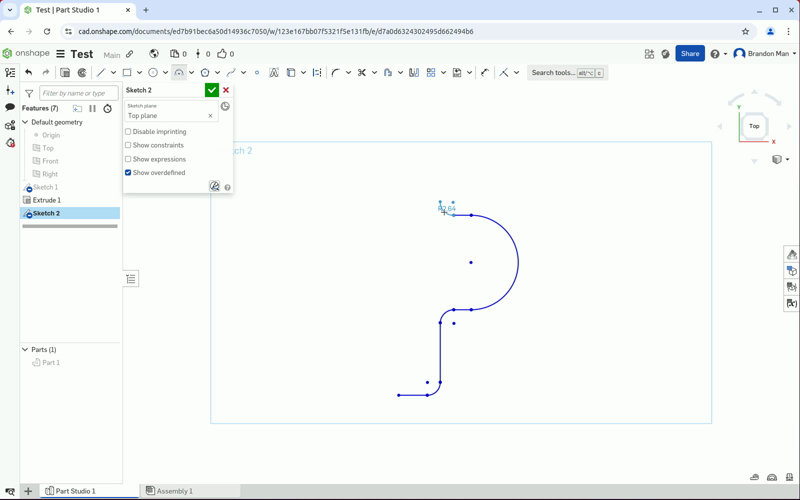
key_up(shift)
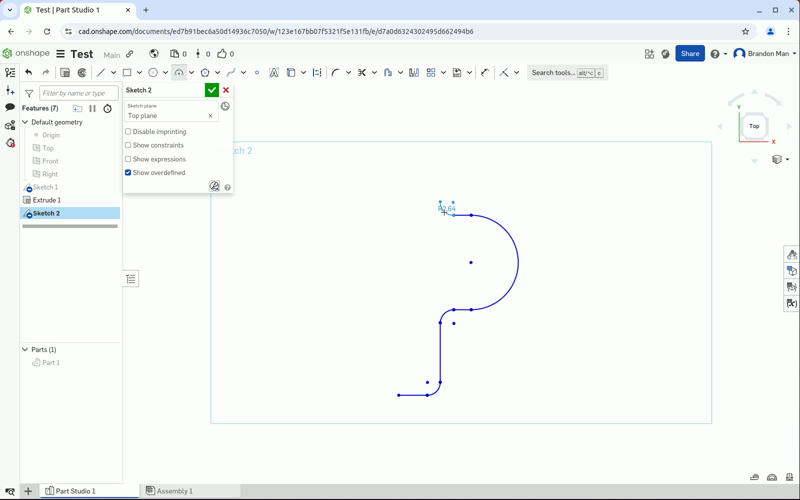
key(esc)
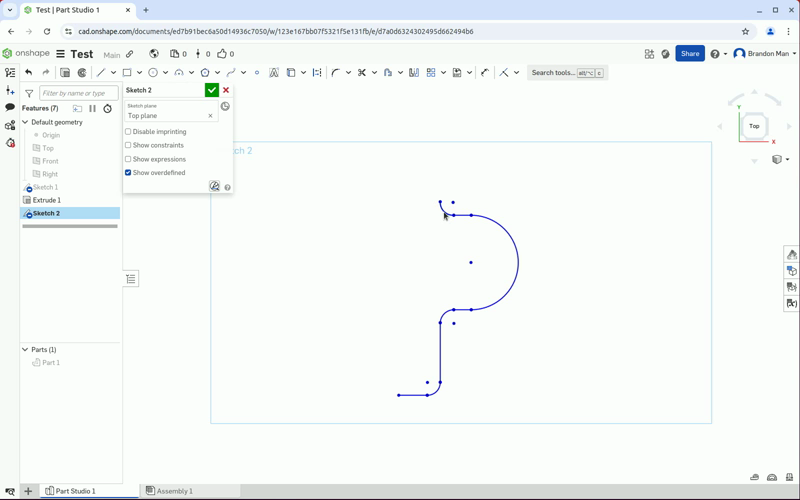
key(l)
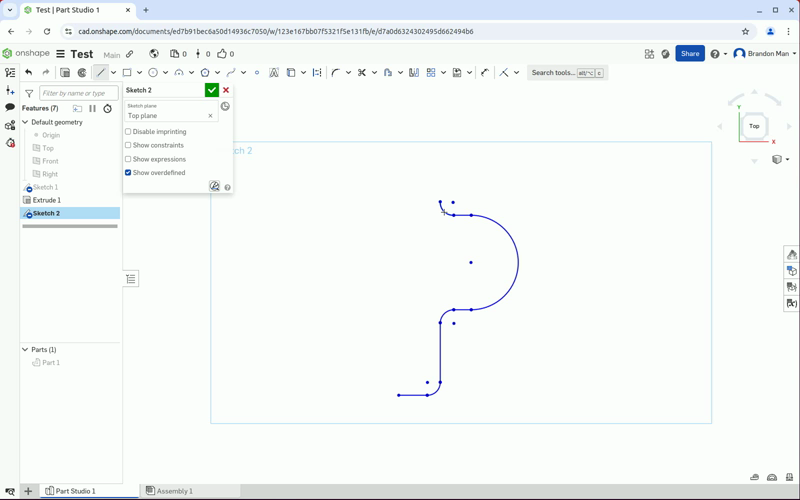
mouse_move(440, 201)
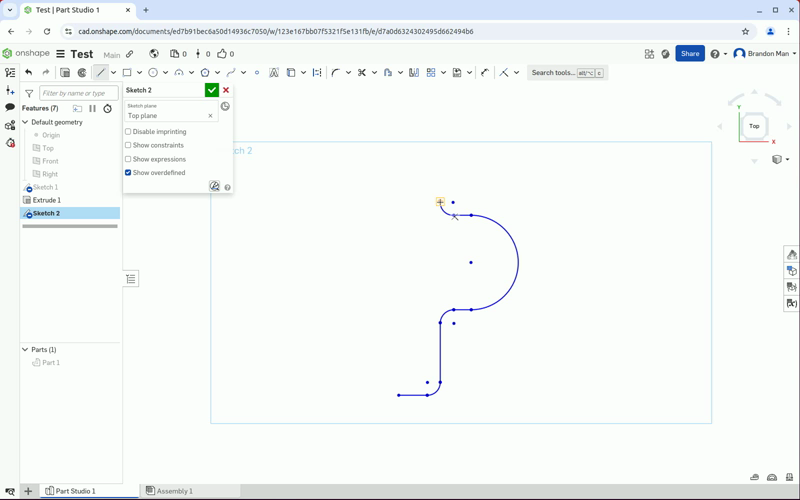
click(440, 201)
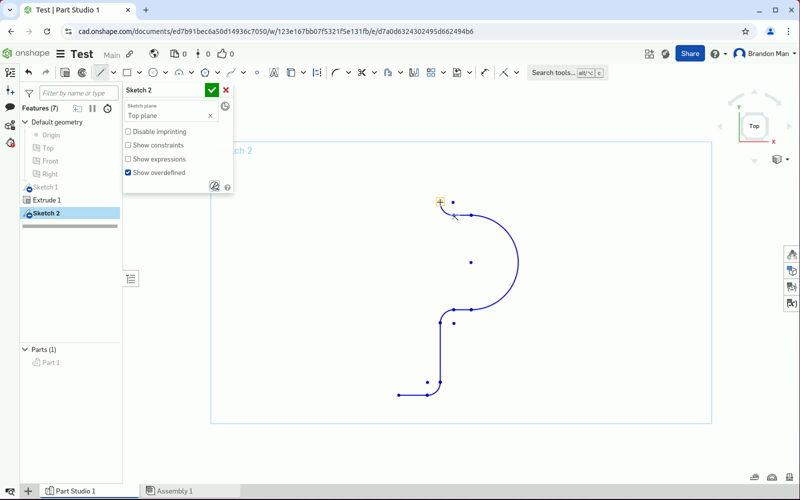
key_down(shift)
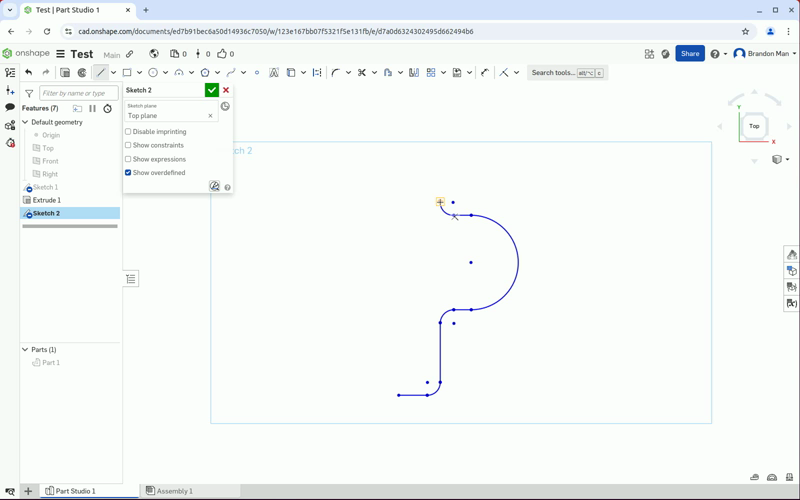
mouse_move(470, 201)
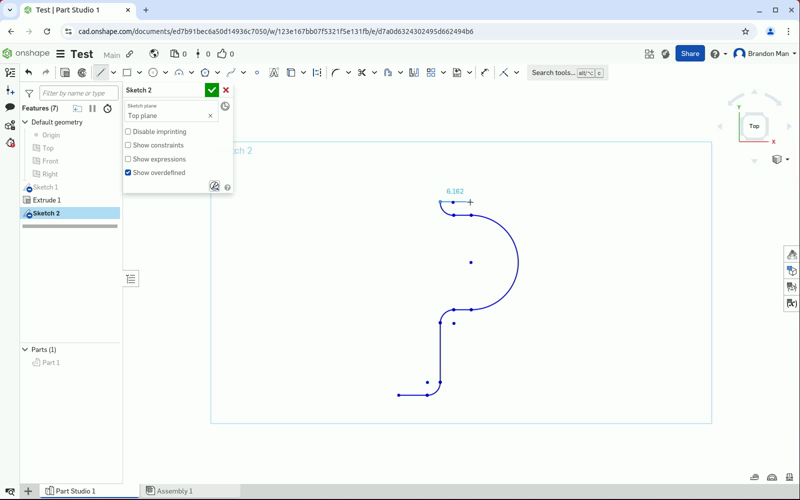
mouse_move(440, 199)
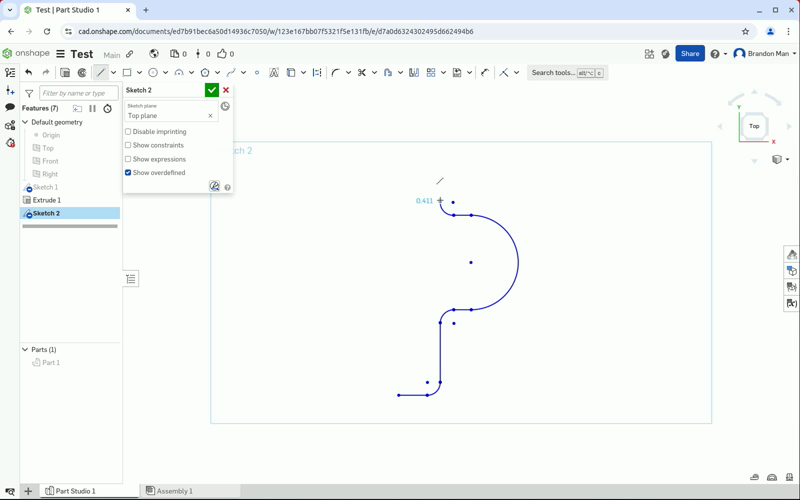
scroll(6)
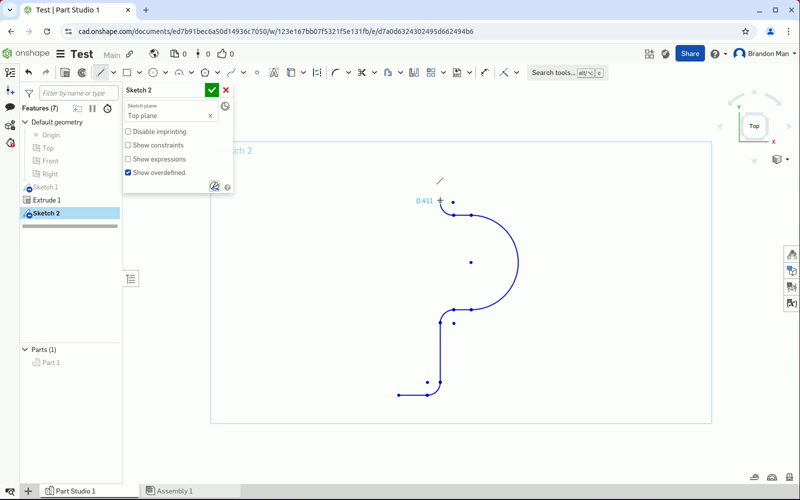
scroll(6)
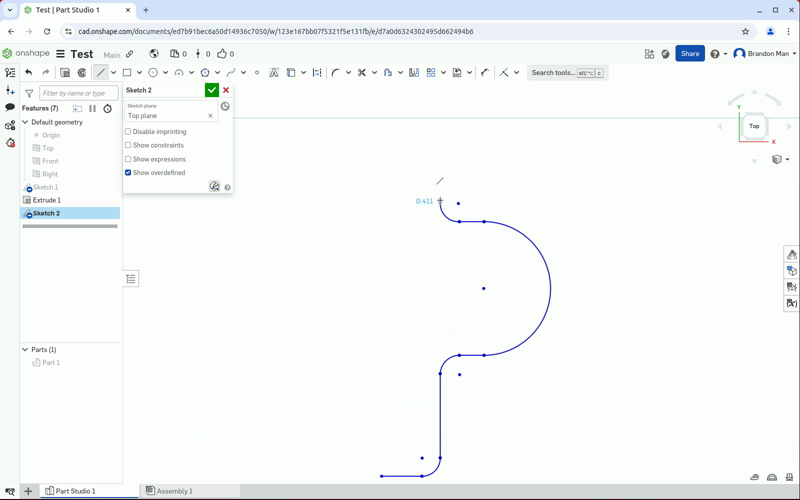
scroll(6)
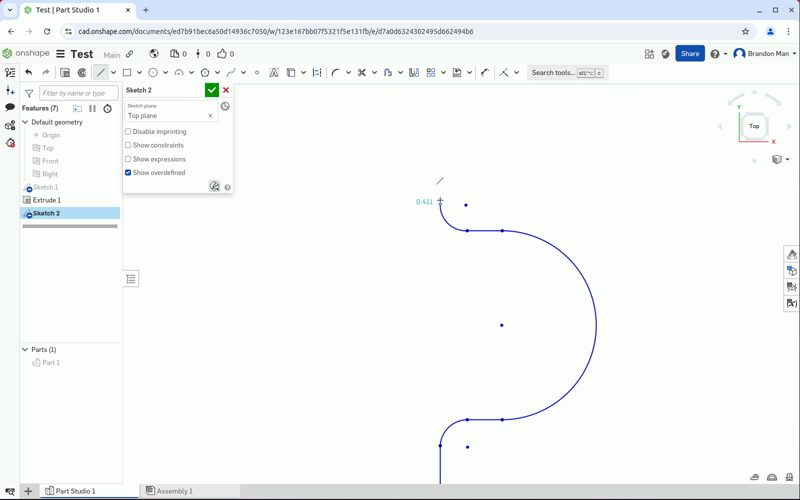
scroll(6)
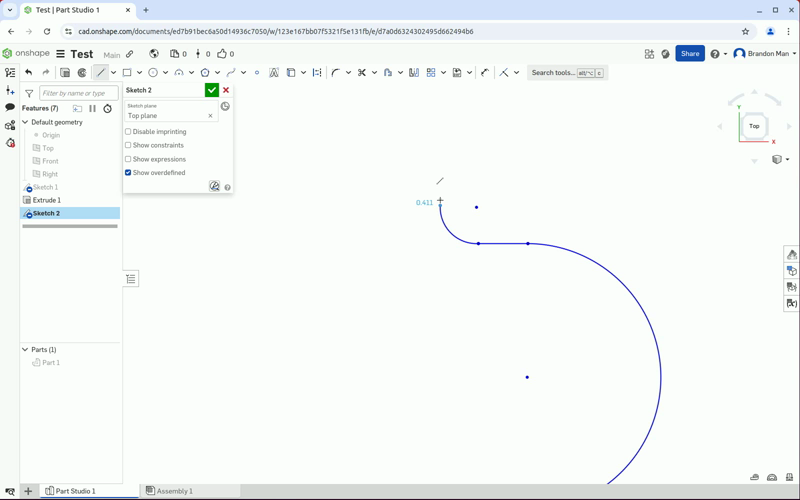
scroll(6)
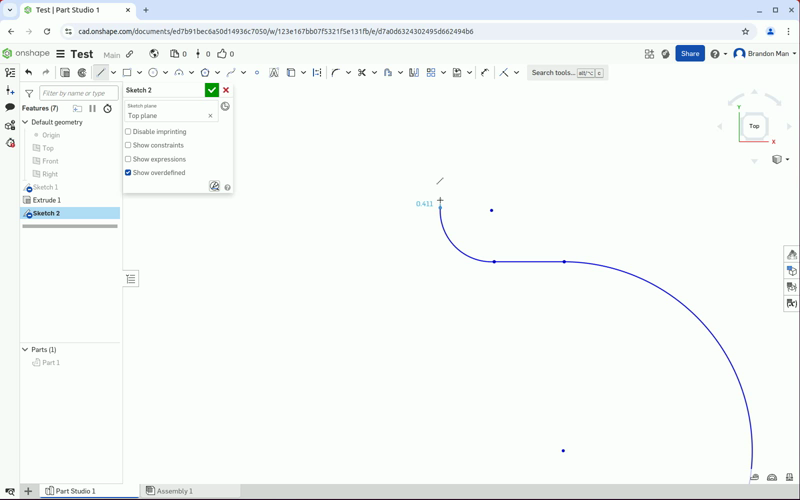
scroll(6)
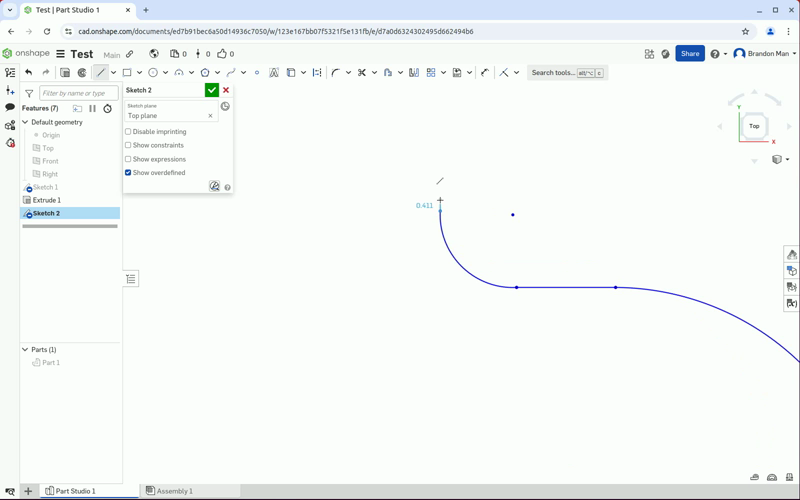
scroll(6)
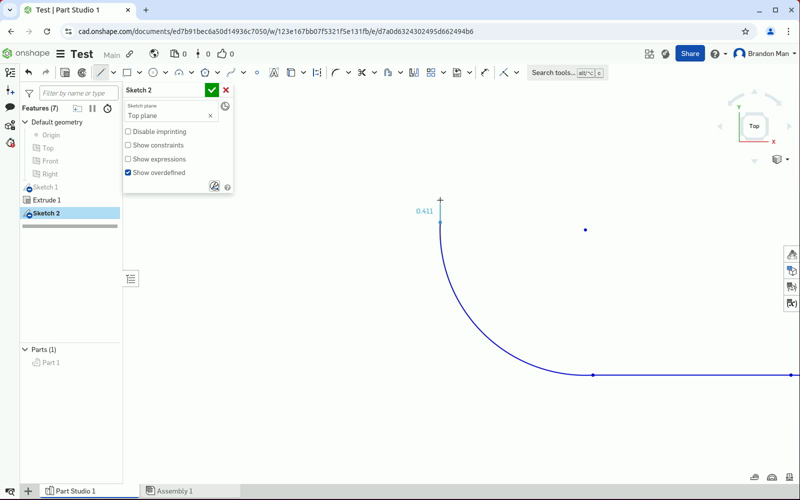
click(440, 199)
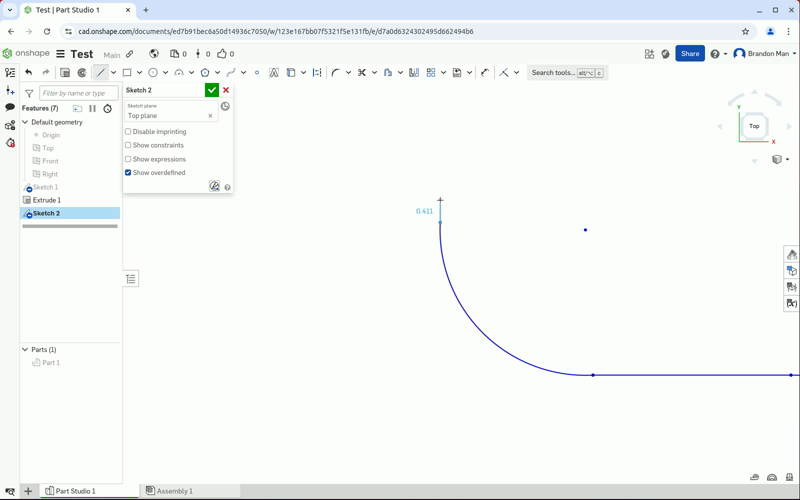
scroll(-6)
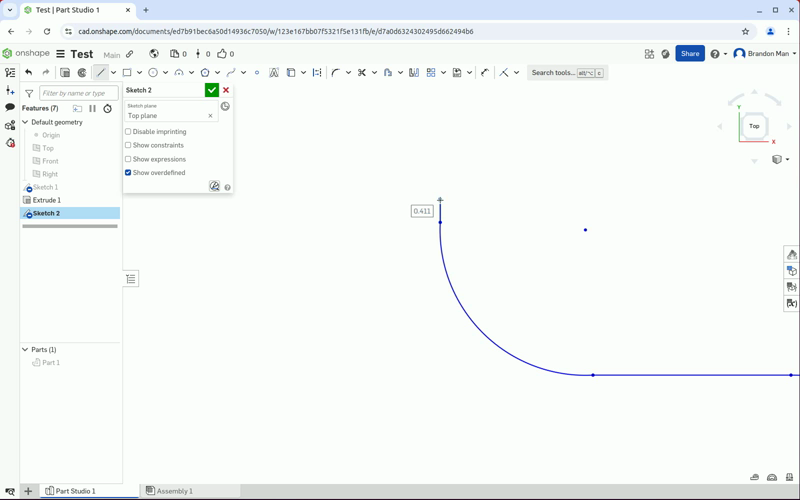
scroll(-6)
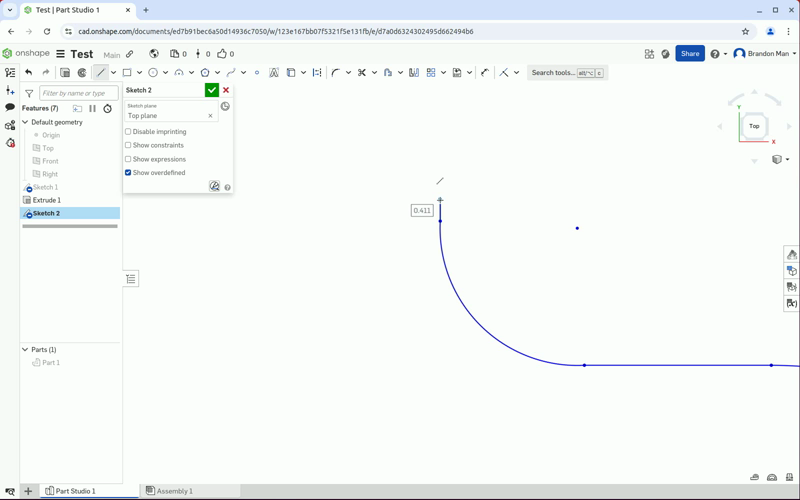
scroll(-6)
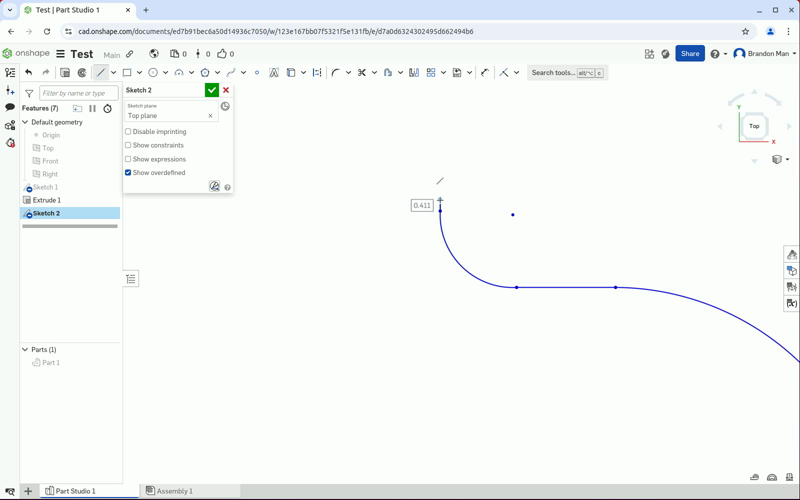
scroll(-6)
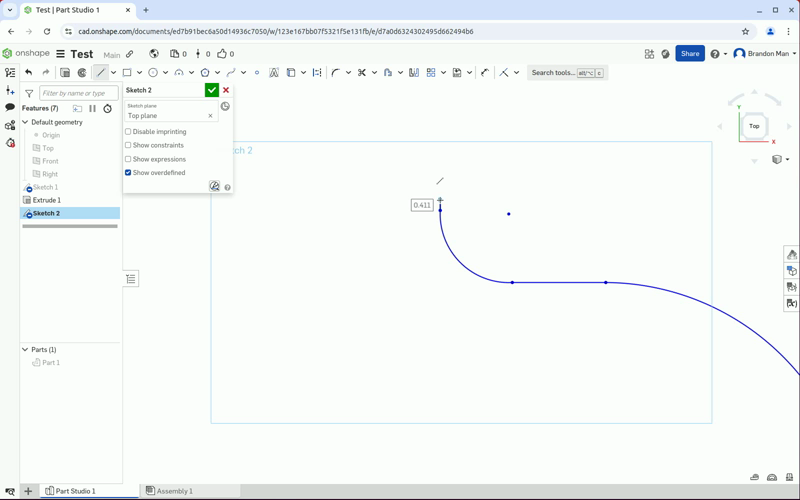
scroll(-6)
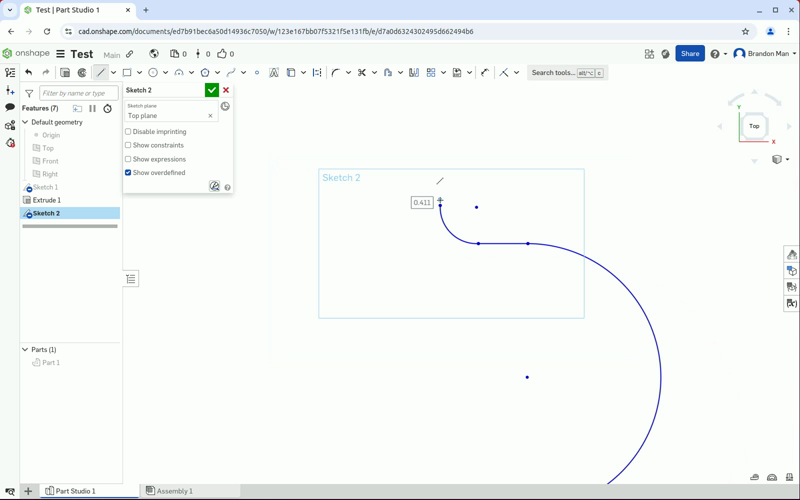
scroll(-6)
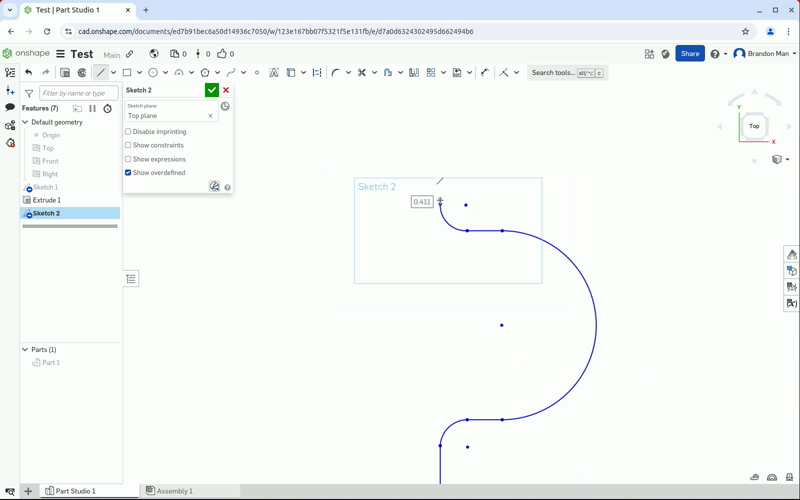
scroll(-6)
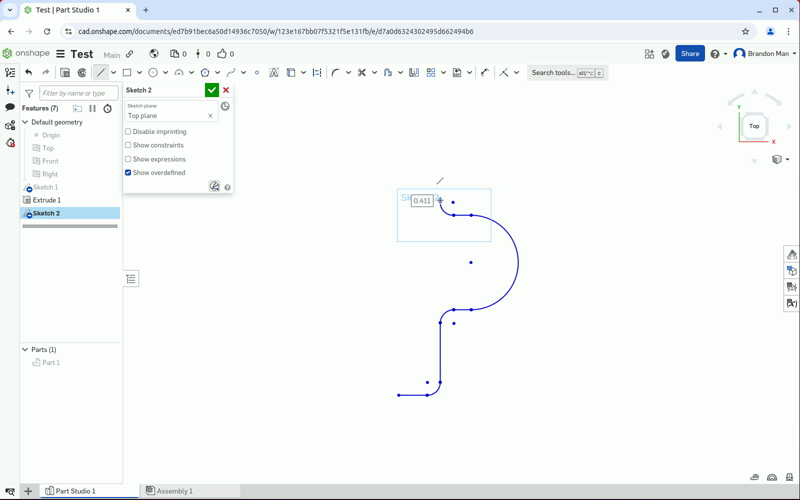
key_up(shift)
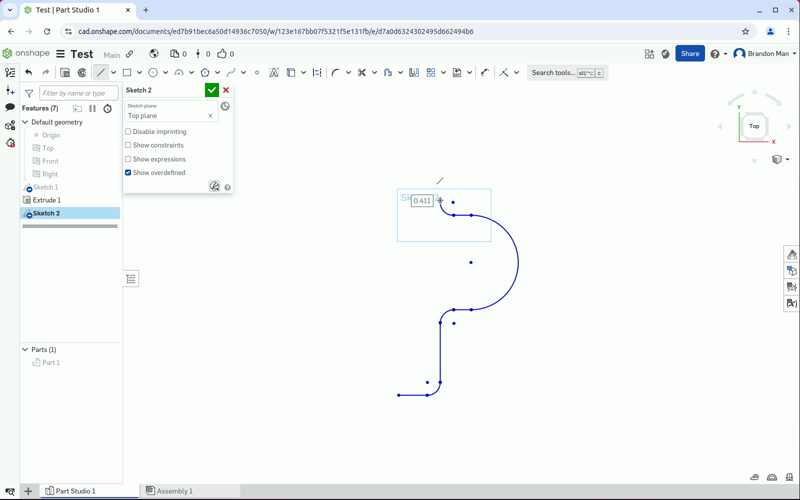
key(esc)
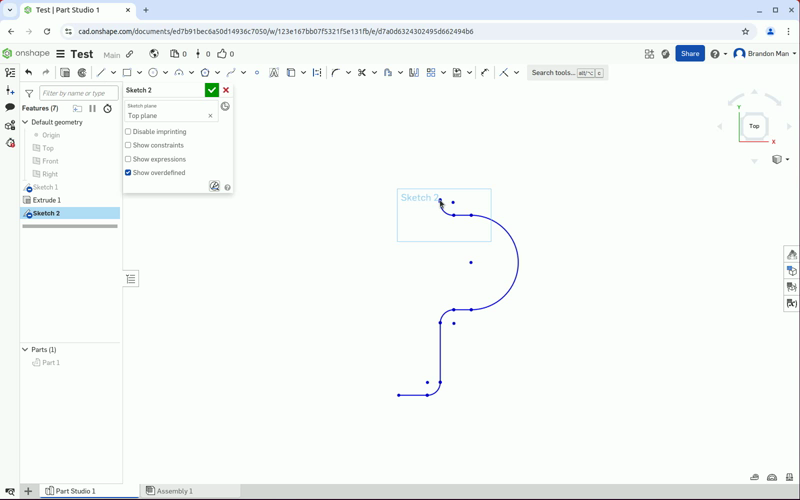
key(a)
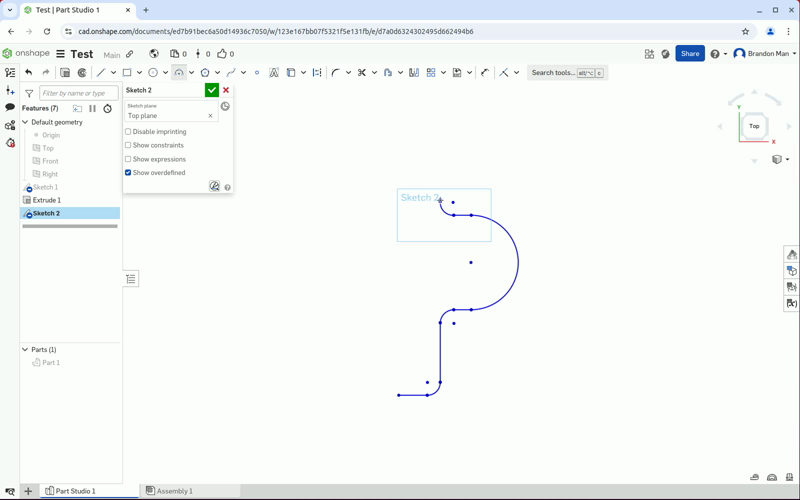
mouse_move(440, 199)
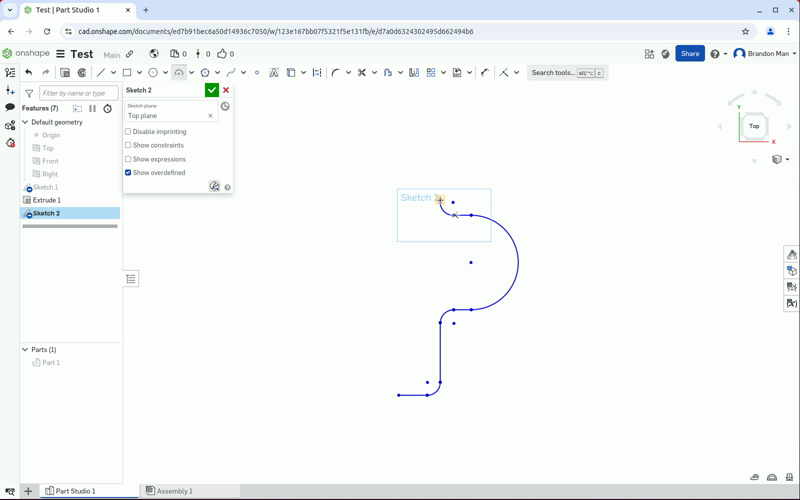
scroll(6)
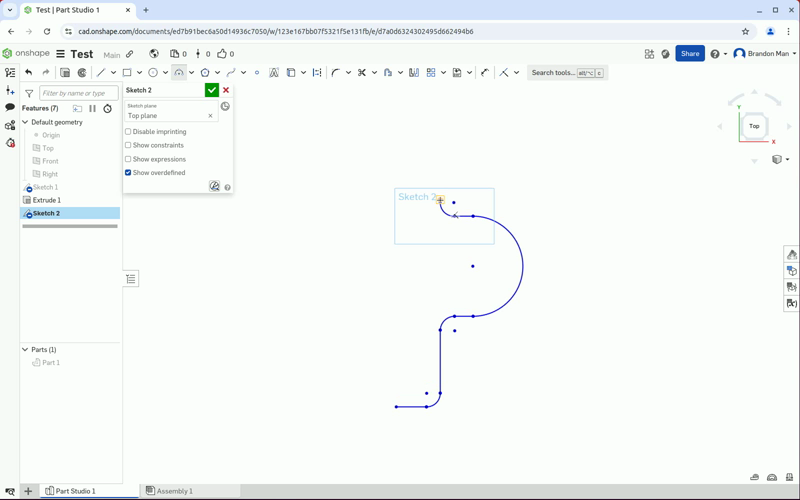
scroll(6)
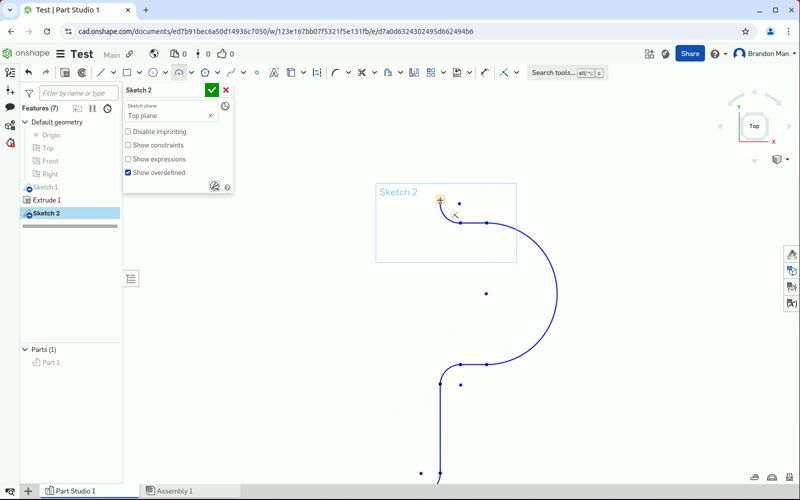
scroll(6)
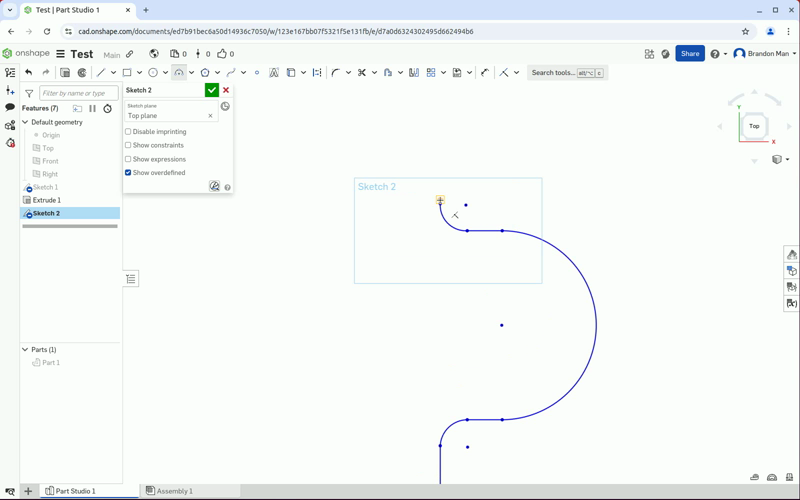
scroll(6)
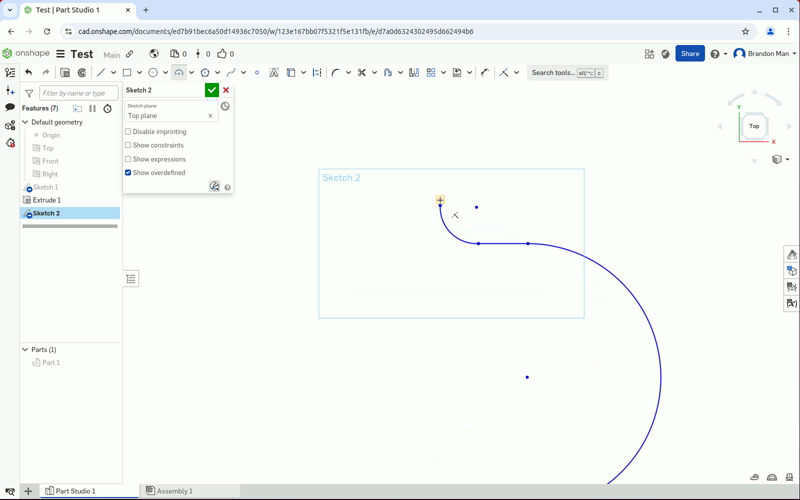
scroll(6)
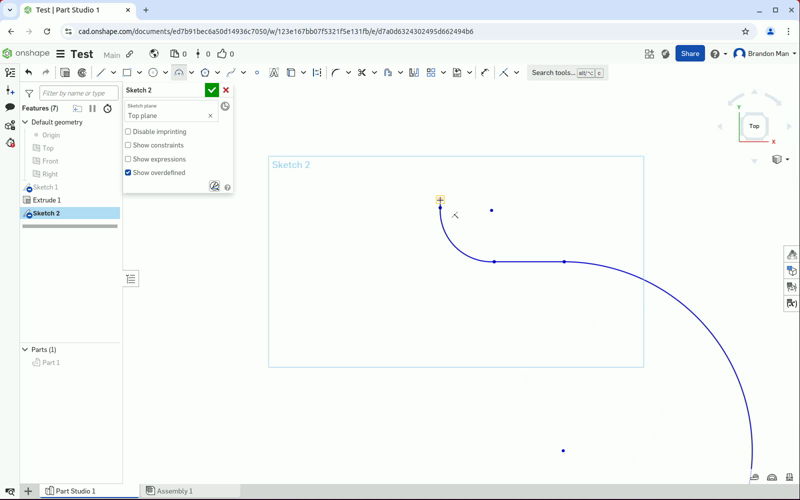
scroll(6)
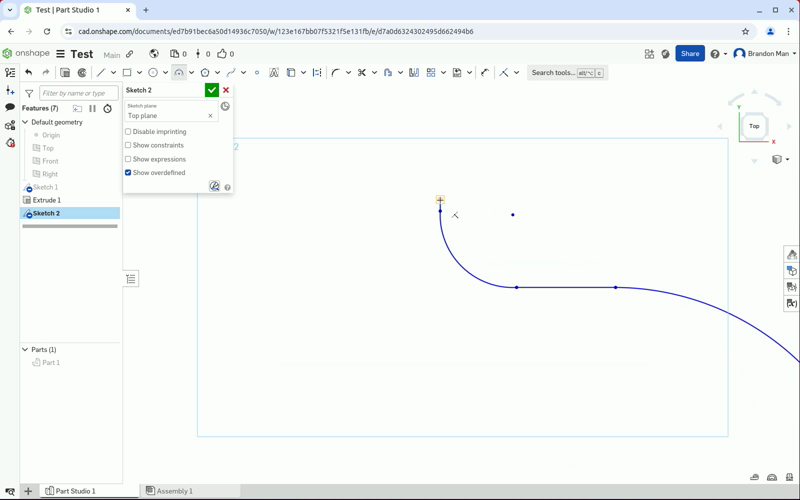
scroll(6)
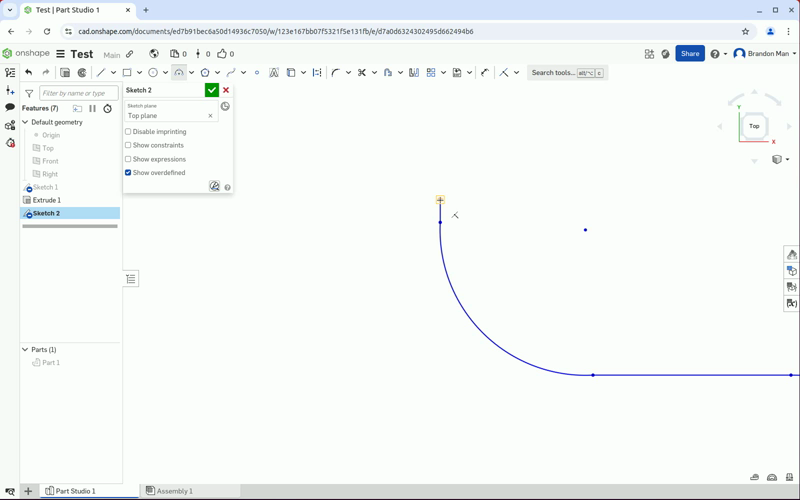
click(440, 199)
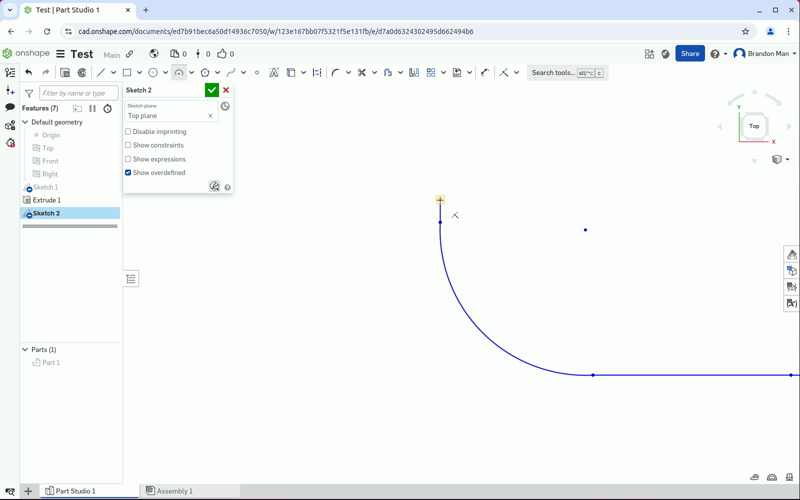
scroll(-6)
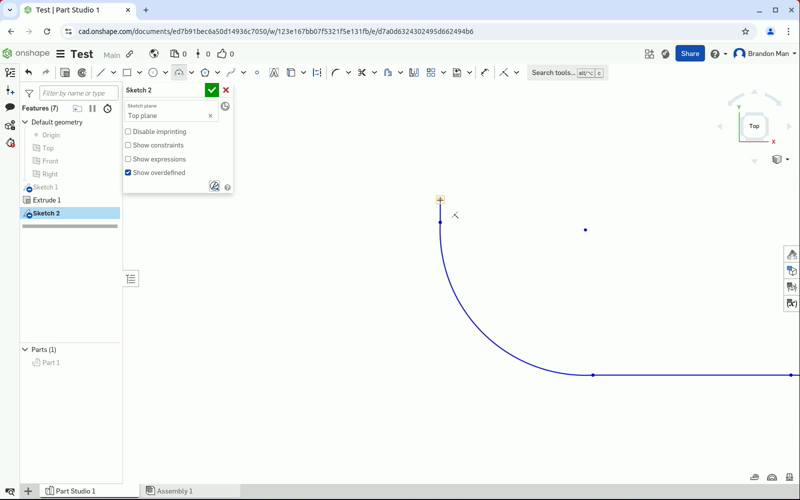
scroll(-6)
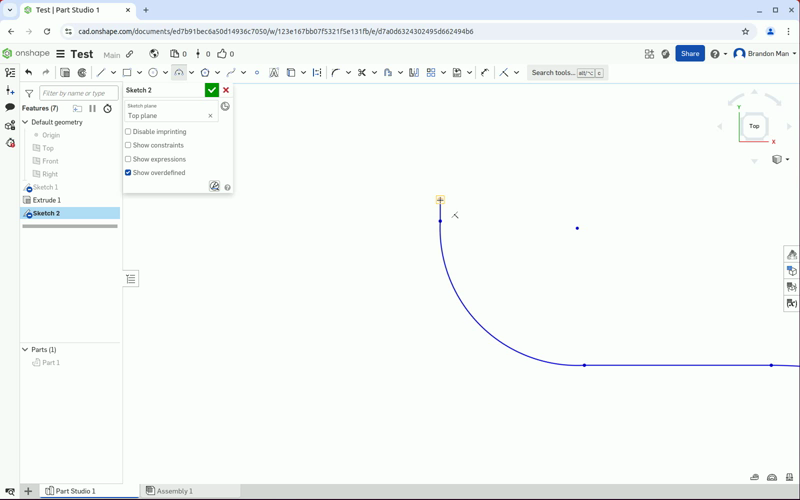
scroll(-6)
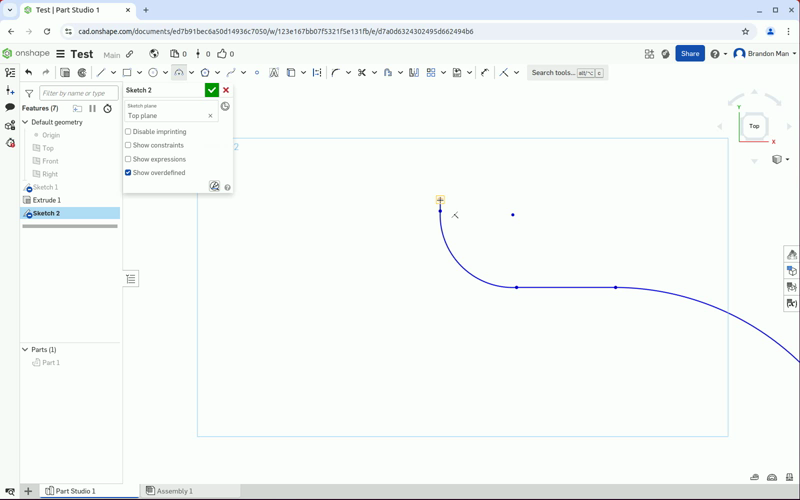
scroll(-6)
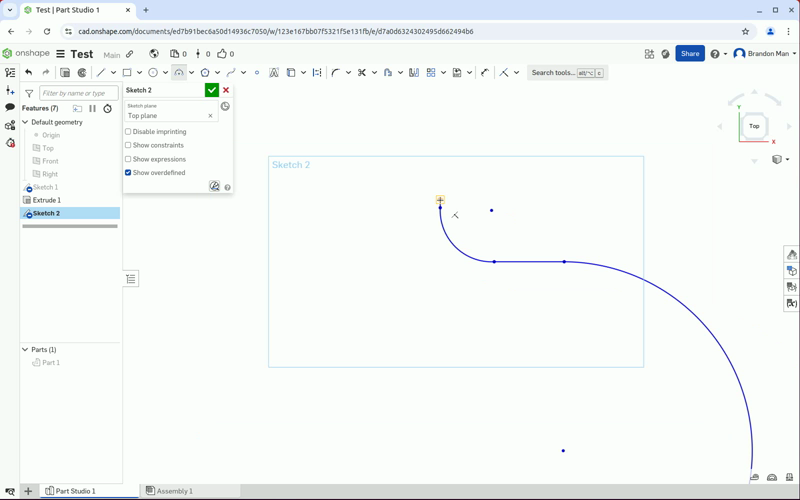
scroll(-6)
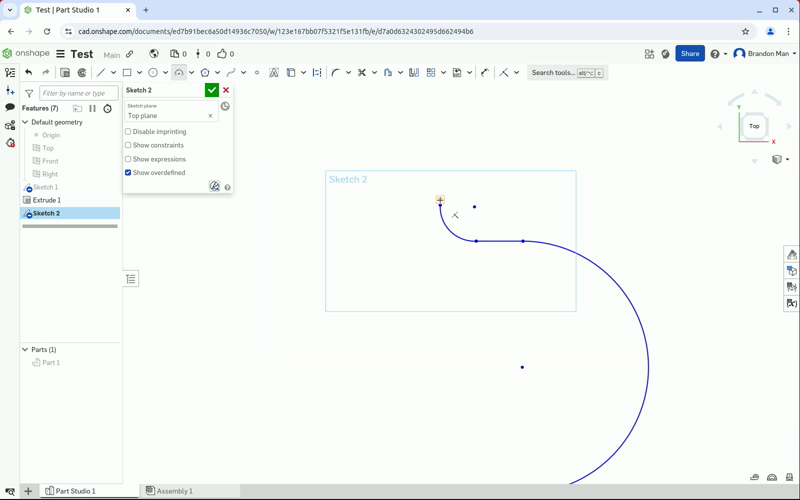
scroll(-6)
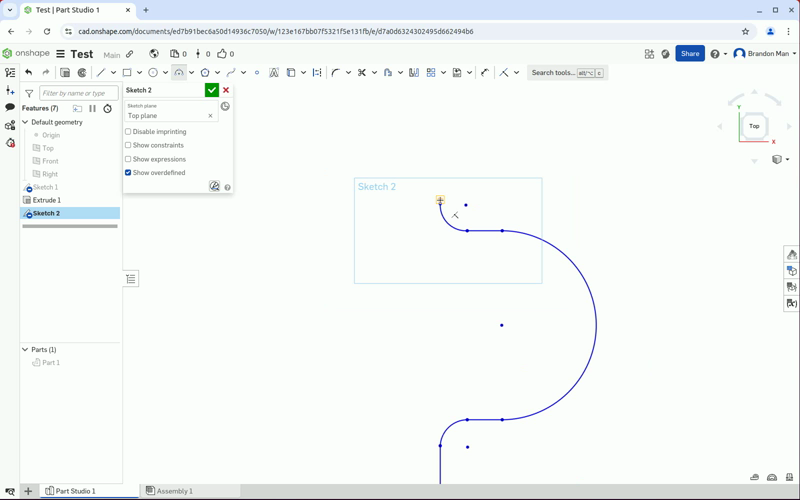
scroll(-6)
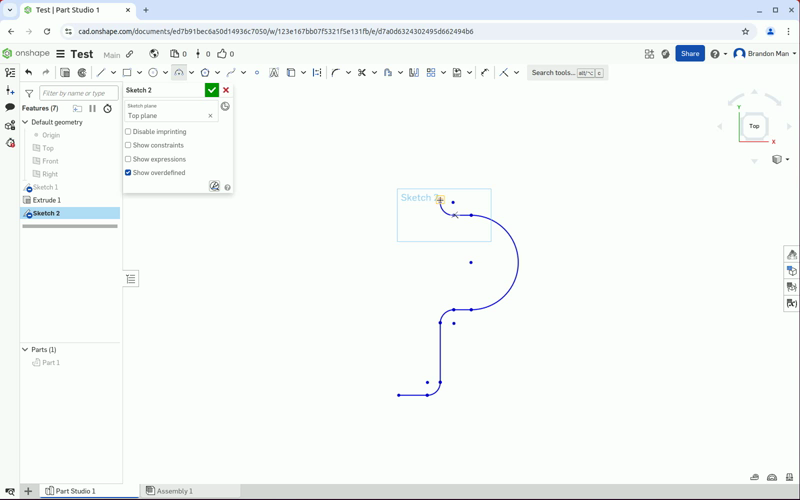
key_down(shift)
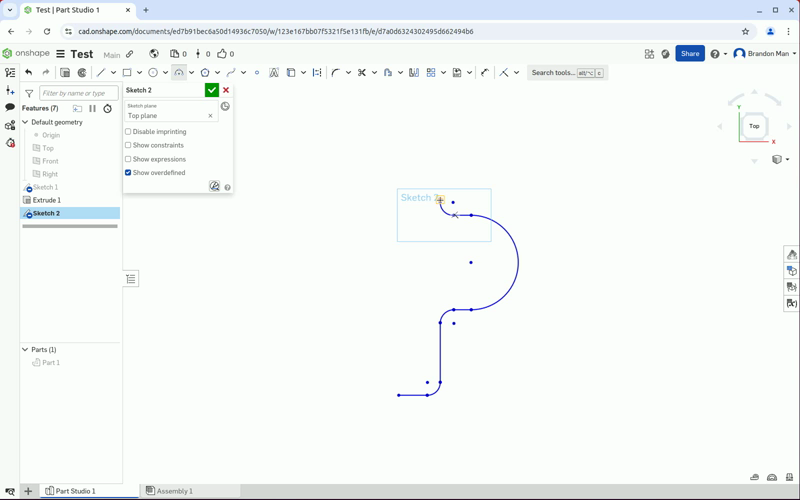
mouse_move(427, 186)
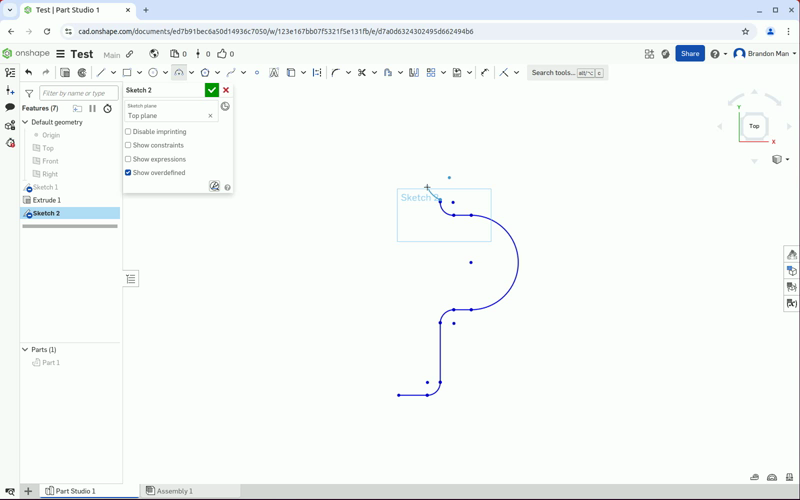
click(427, 186)
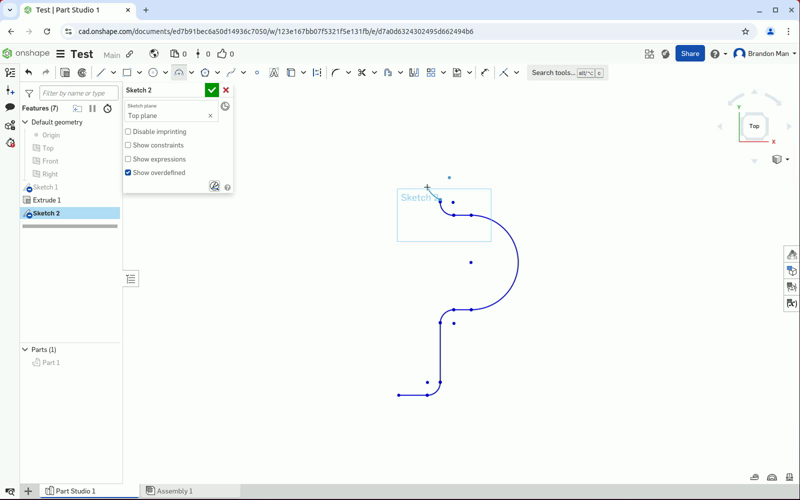
mouse_move(436, 190)
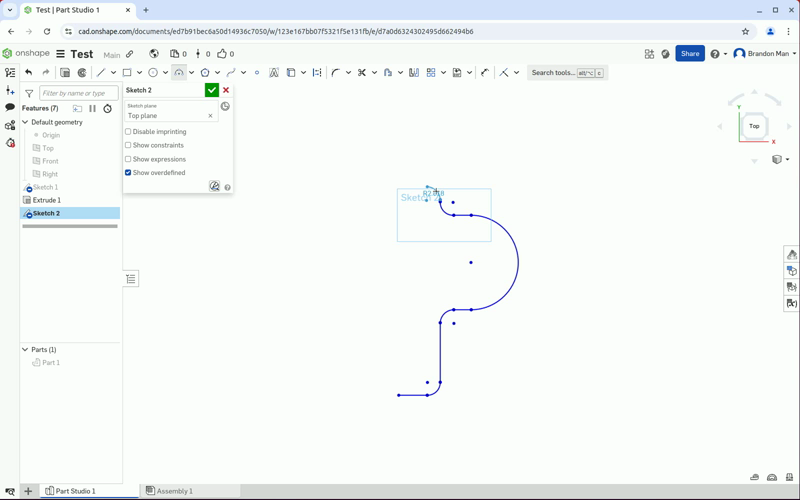
click(436, 190)
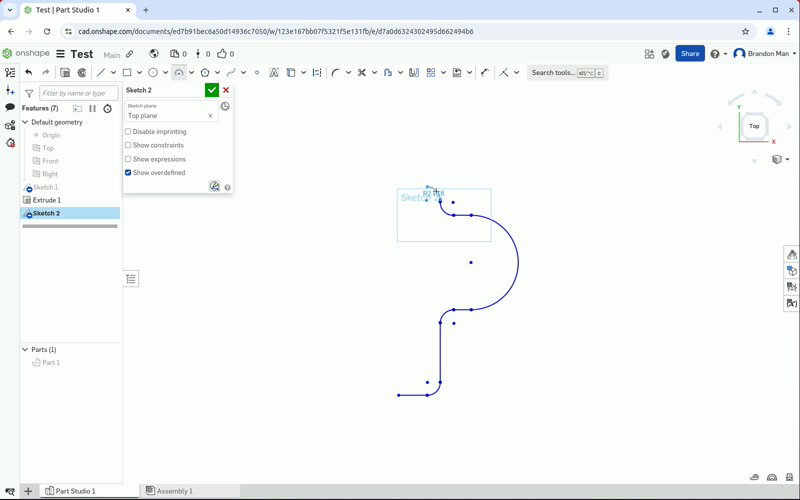
key_up(shift)
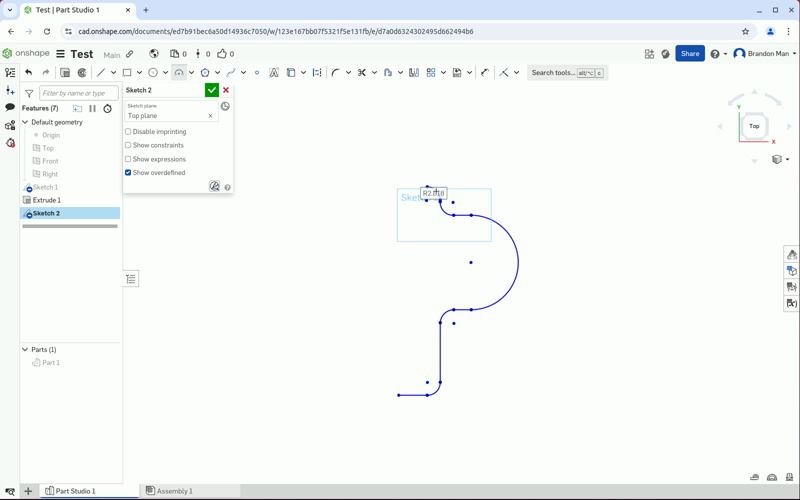
key(esc)
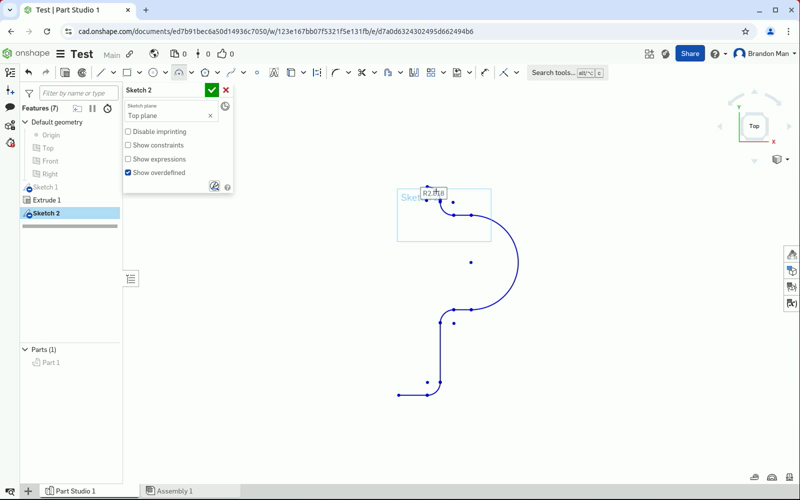
key(l)
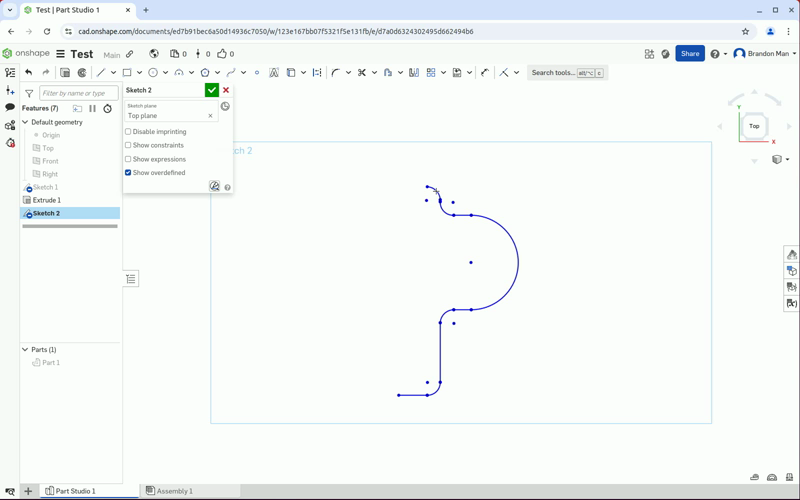
mouse_move(427, 186)
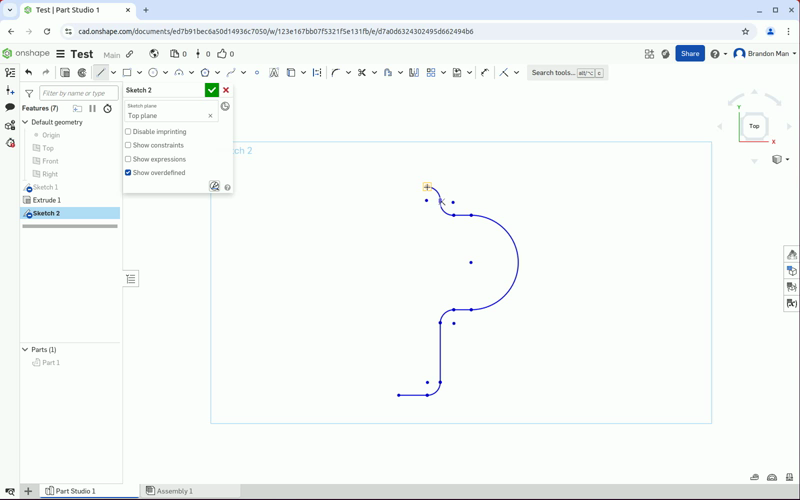
click(427, 186)
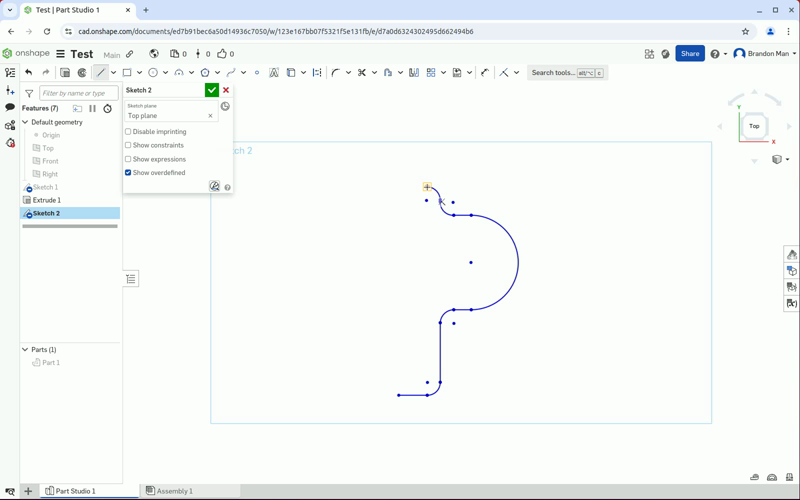
key_down(shift)
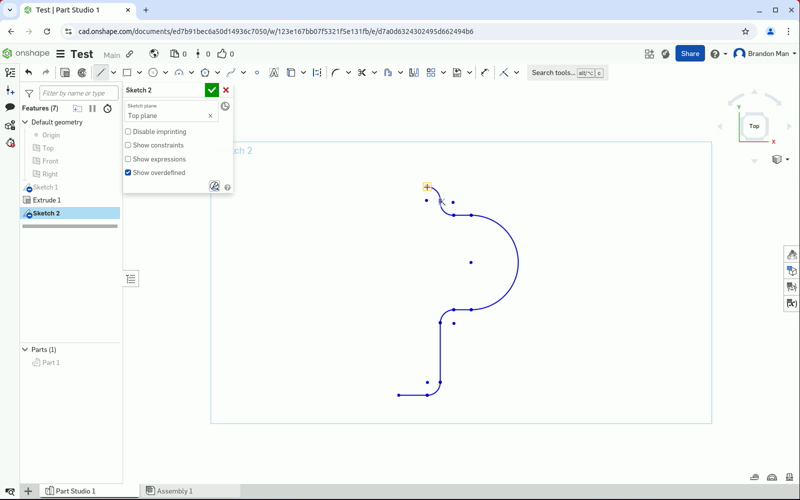
mouse_move(457, 186)
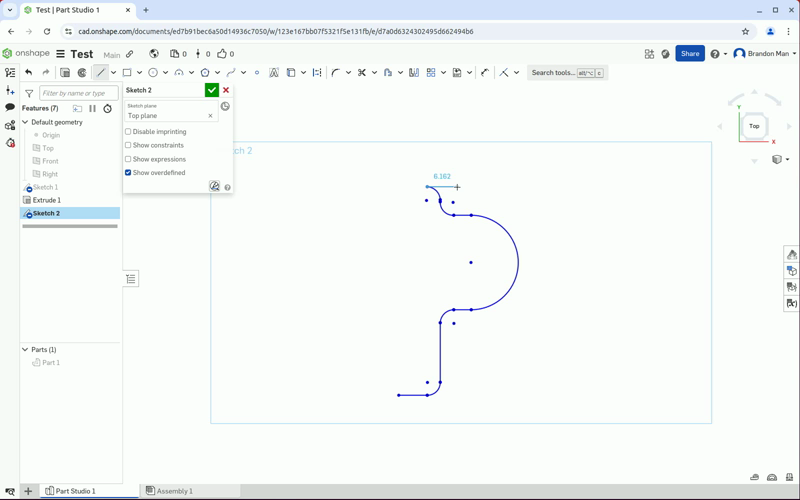
mouse_move(398, 186)
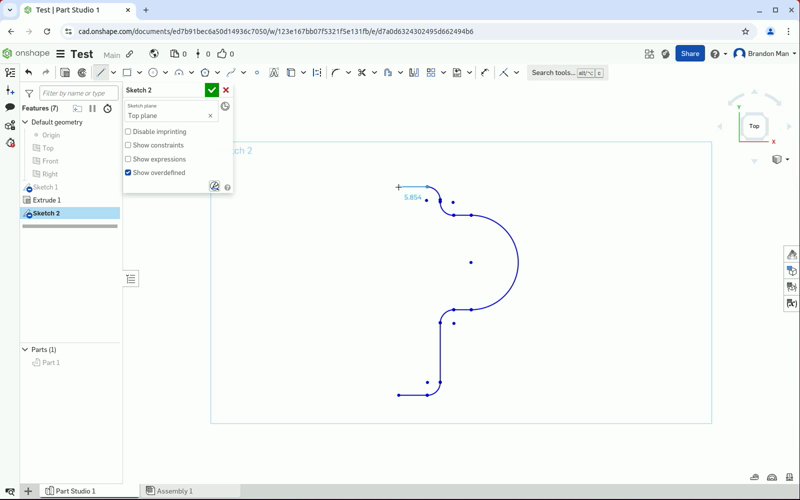
click(398, 186)
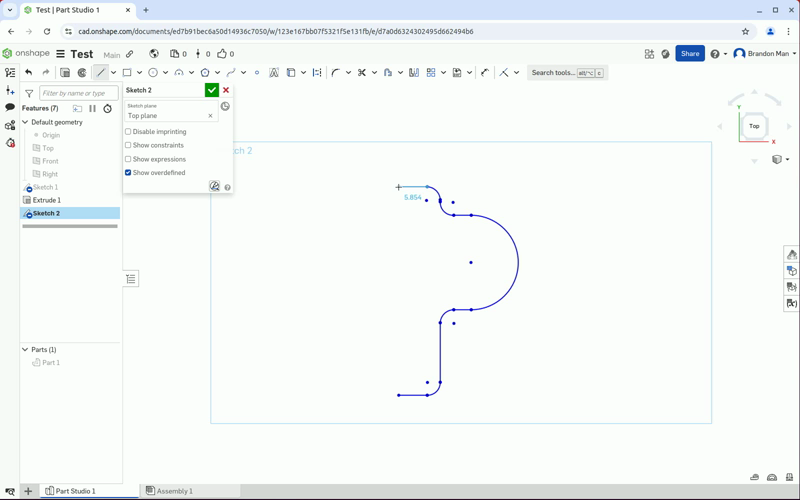
key_up(shift)
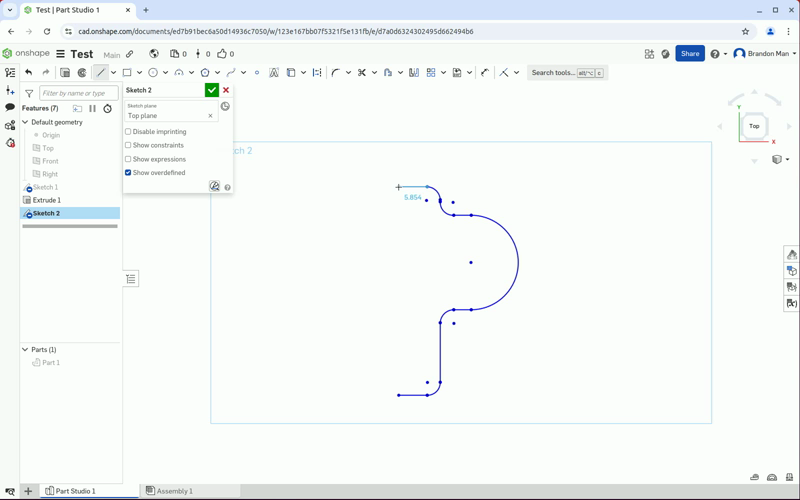
key_down(shift)
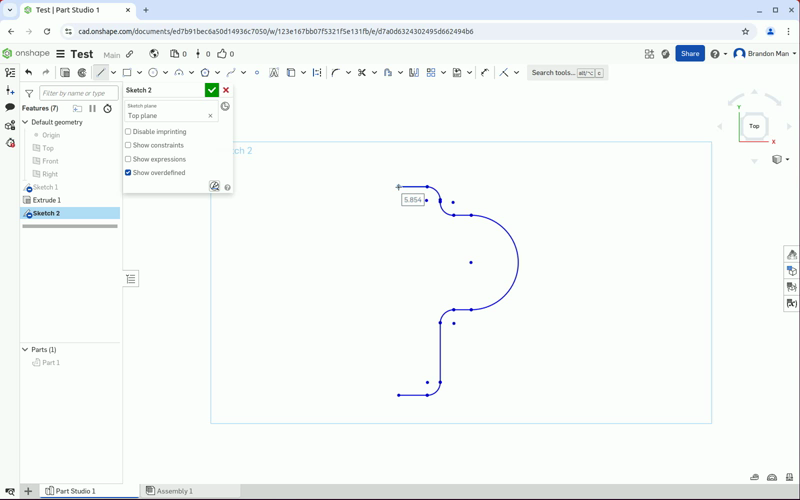
mouse_move(398, 395)
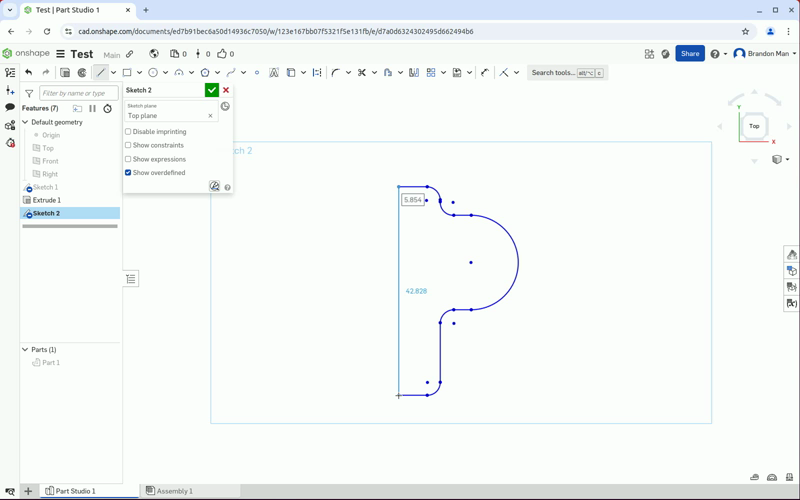
key_up(shift)
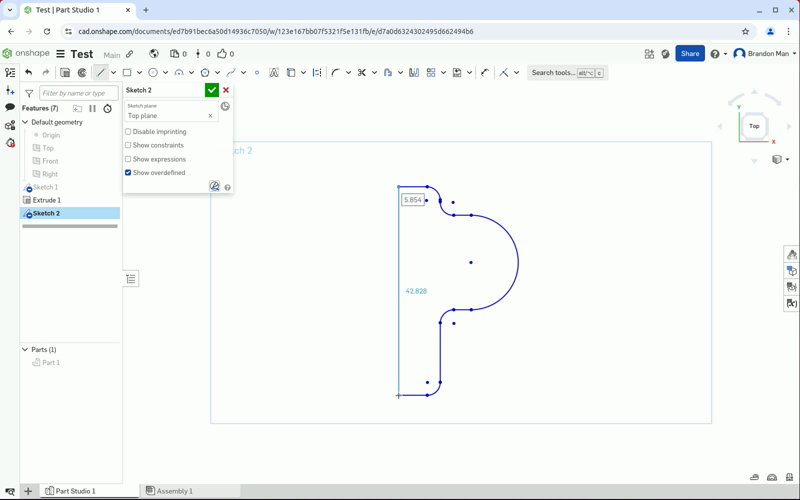
click(398, 395)
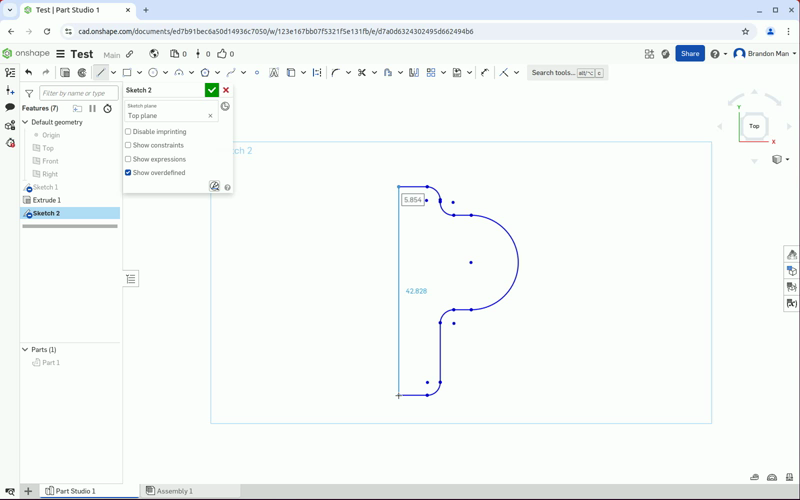
key(esc)
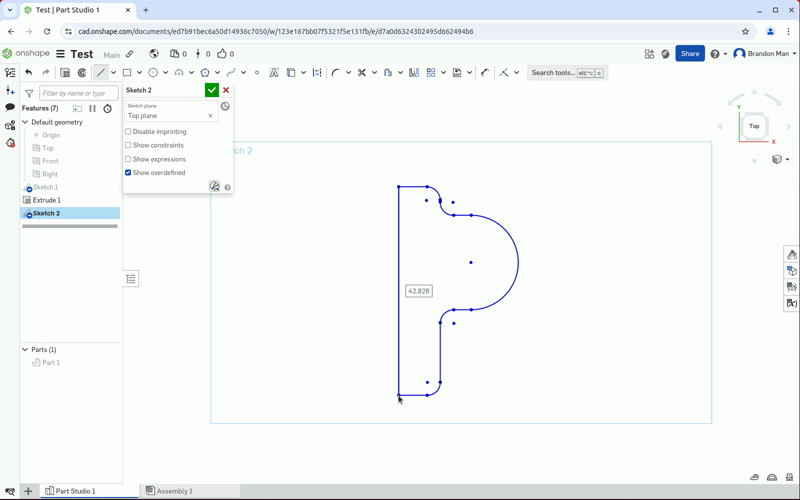
mouse_move(431, 289)
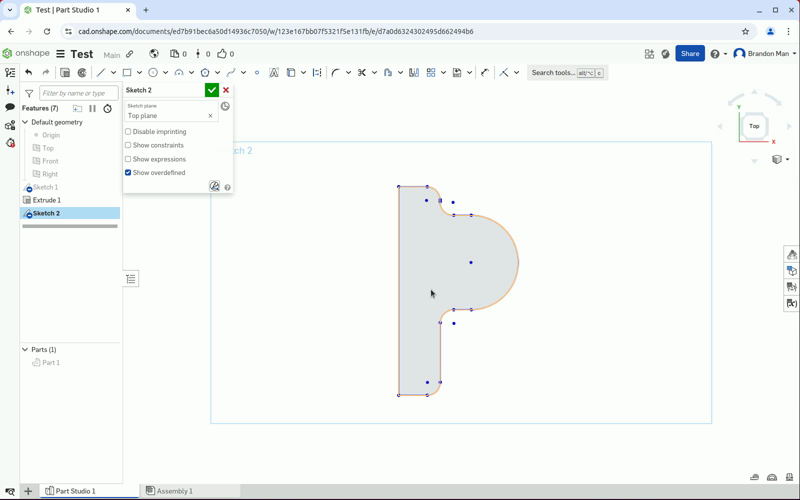
click(431, 289)
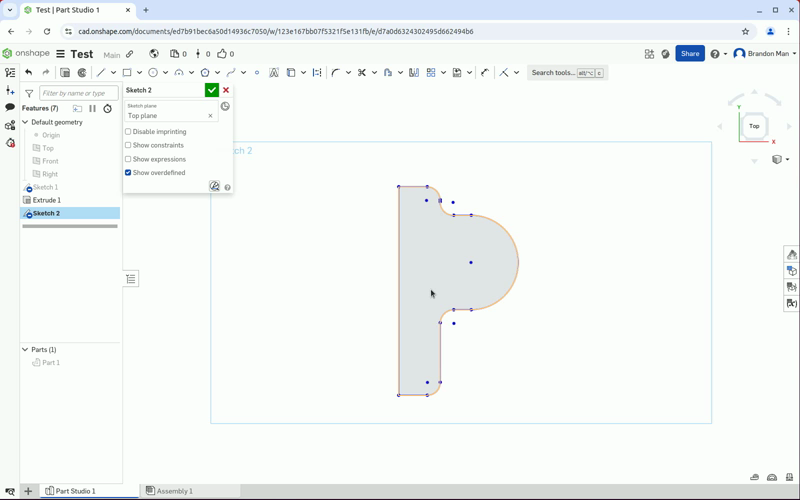
mouse_move(73, 352)
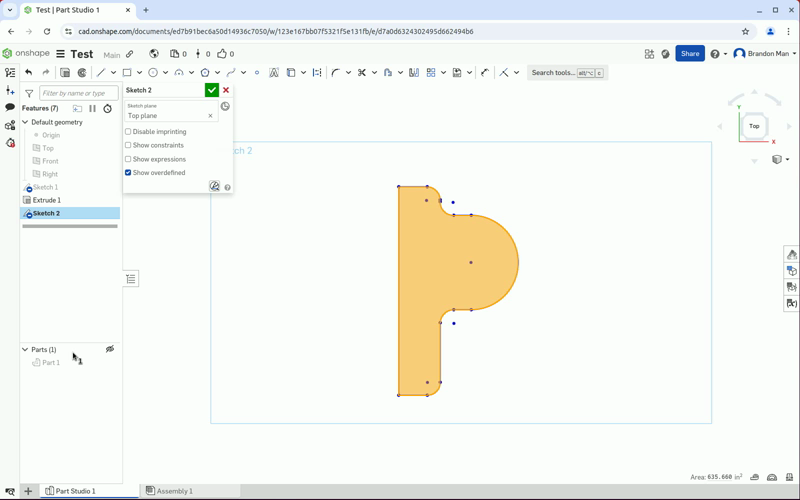
key(shift+y)
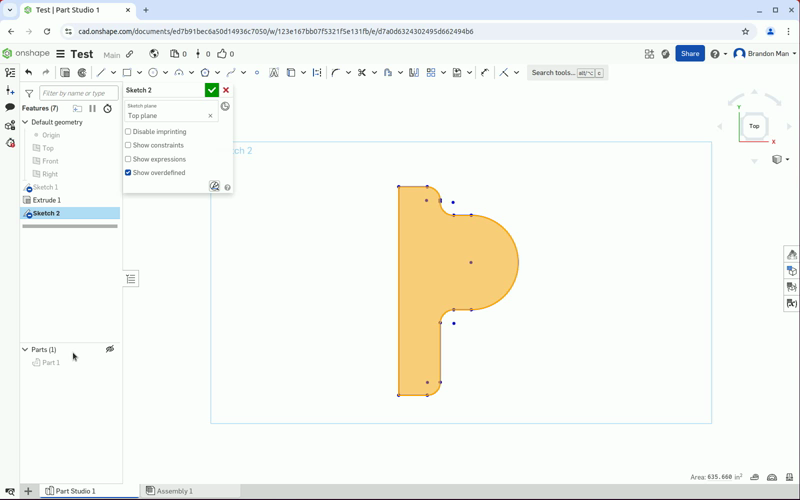
key(shift+e)
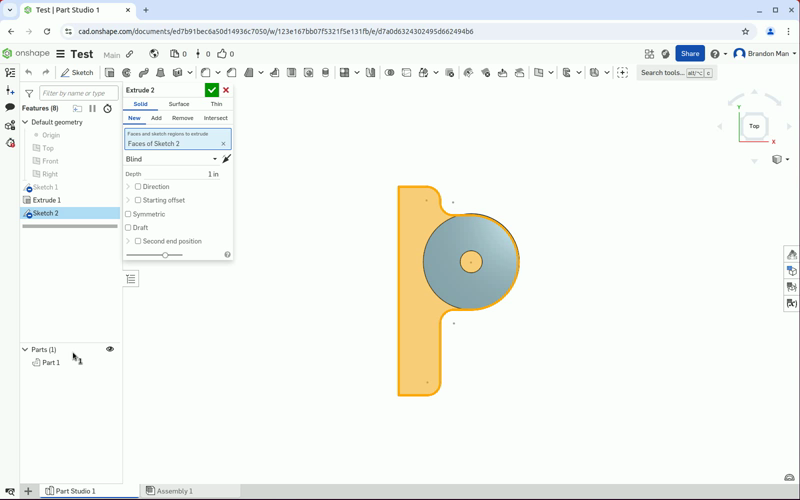
mouse_move(143, 106)
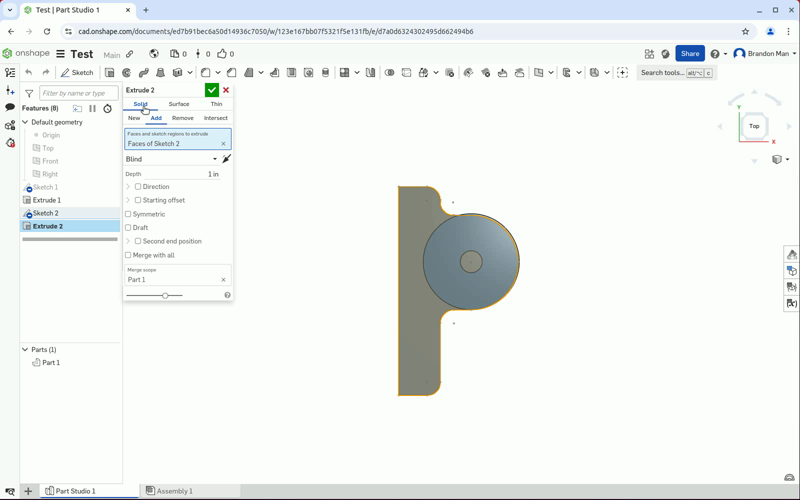
click(143, 106)
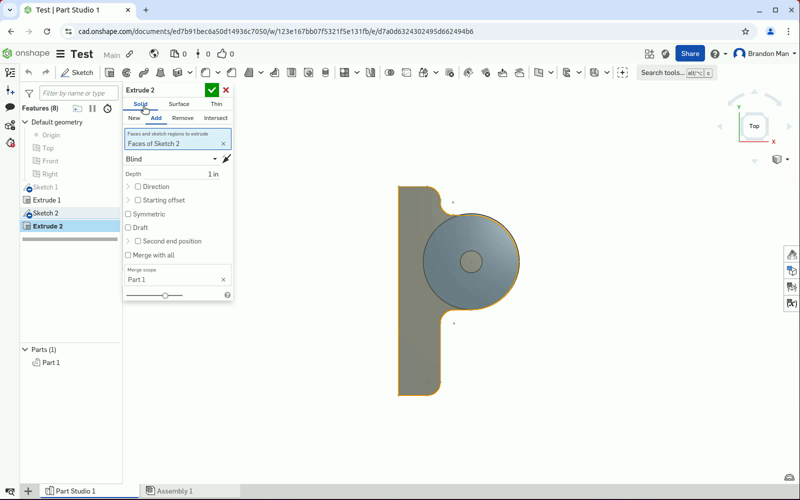
mouse_move(137, 120)
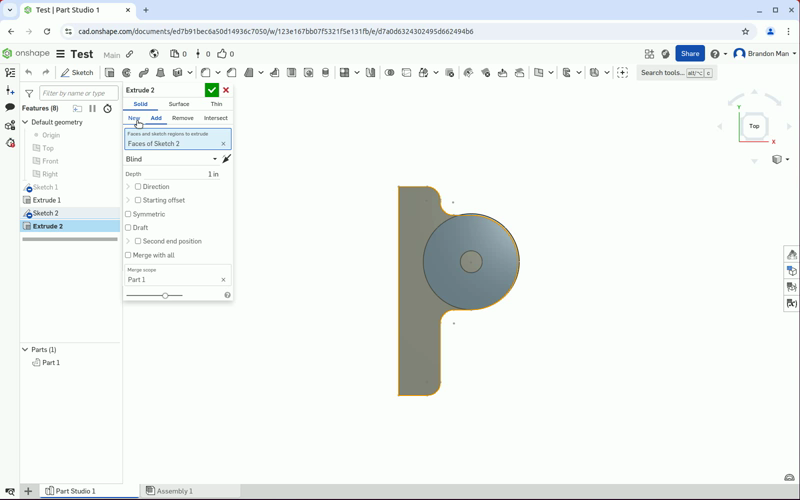
click(137, 120)
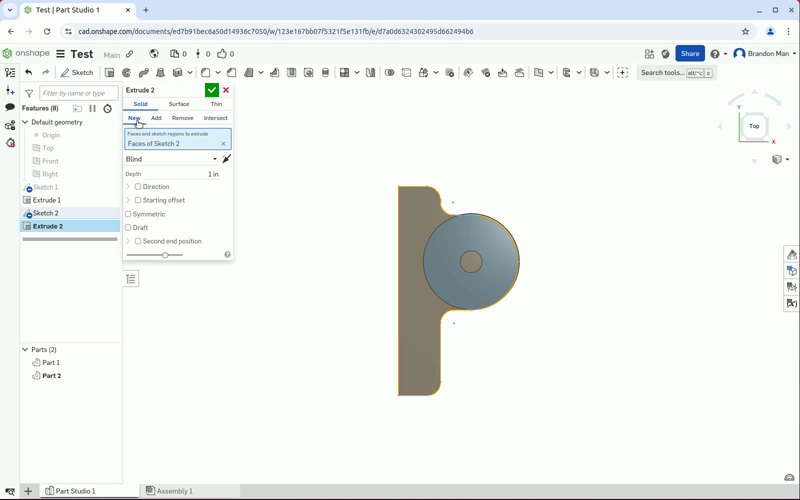
key(tab, 4)
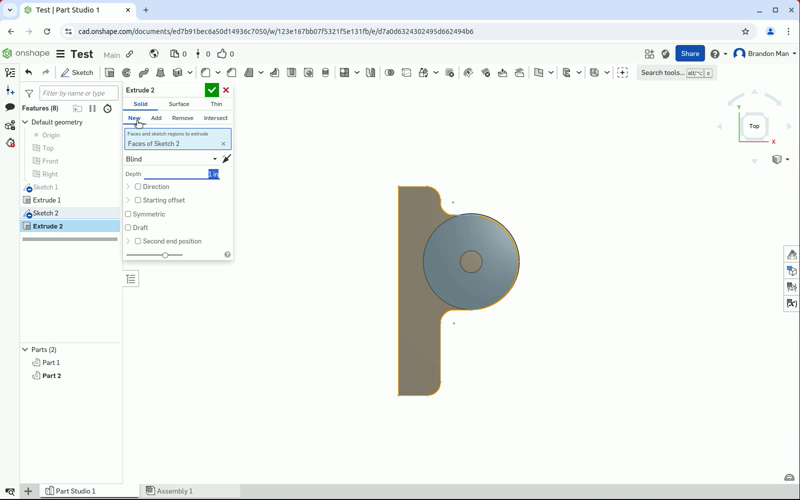
text(2.648)
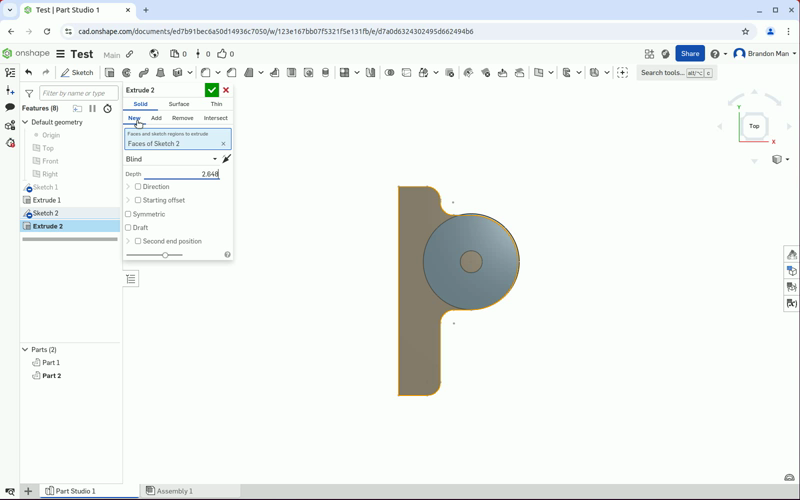
key(enter)
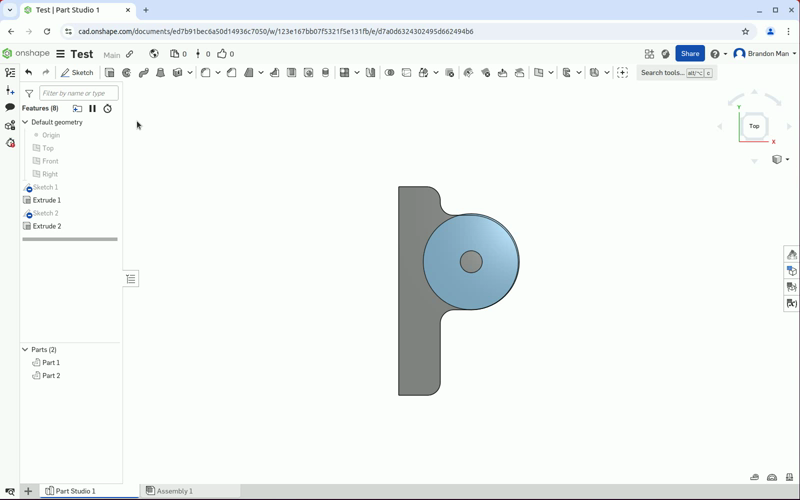
key(shift+h)
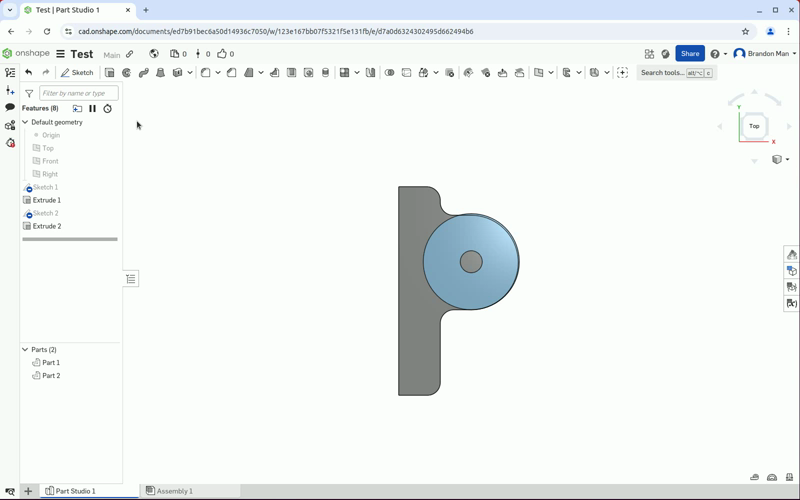
key(shift+h)
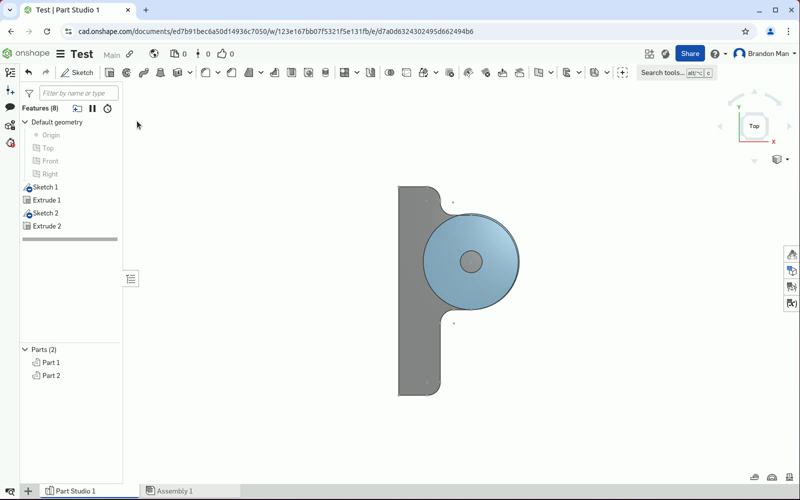
key(shift+7)
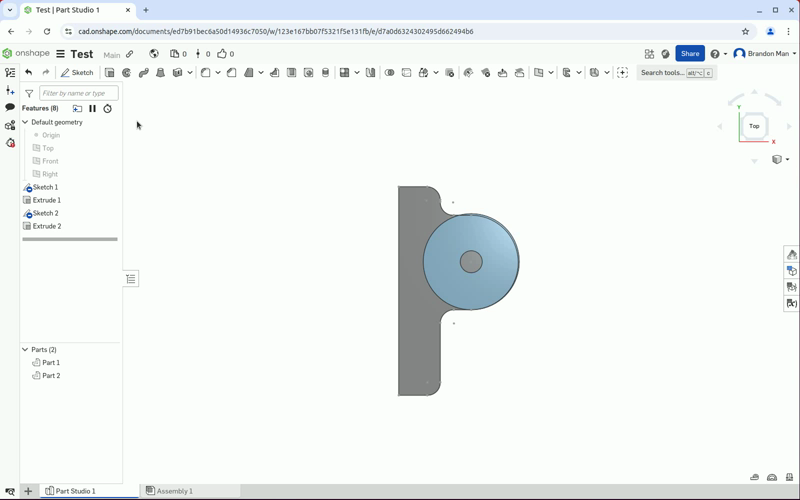
key(up, 3)
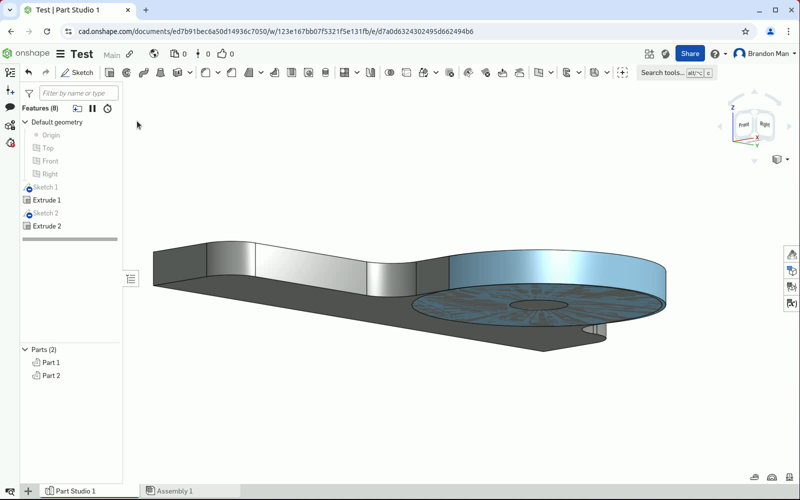
key(left, 3)
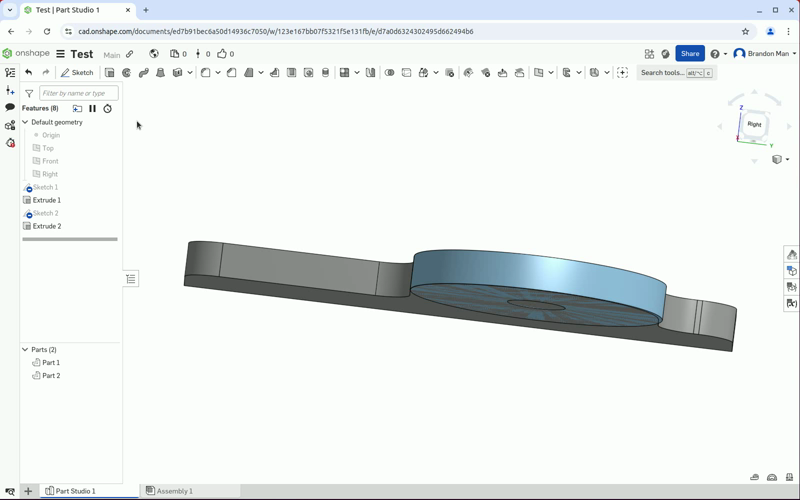
key(right, 3)
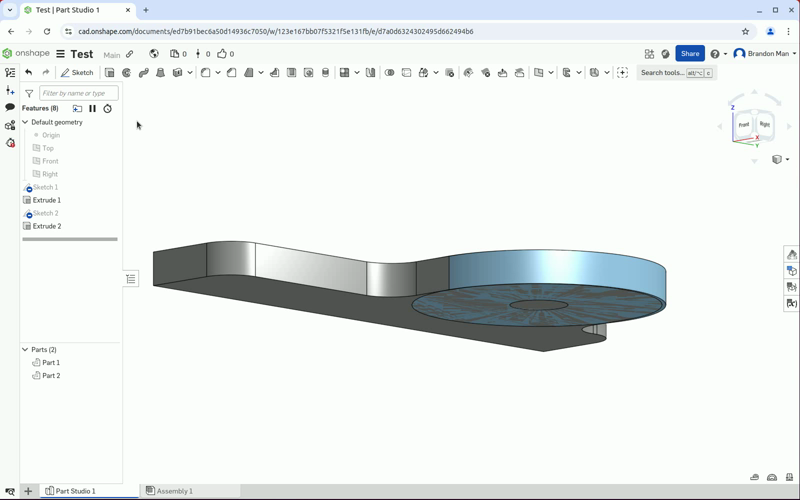
key(down, 3)
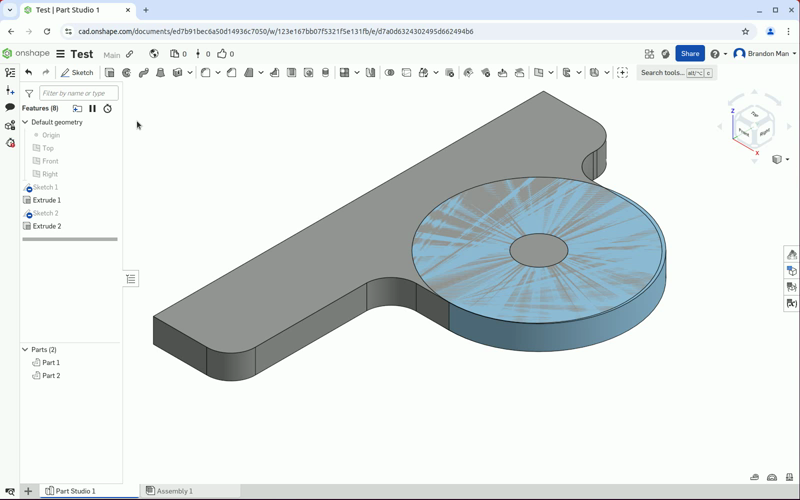
mouse_move(73, 189)
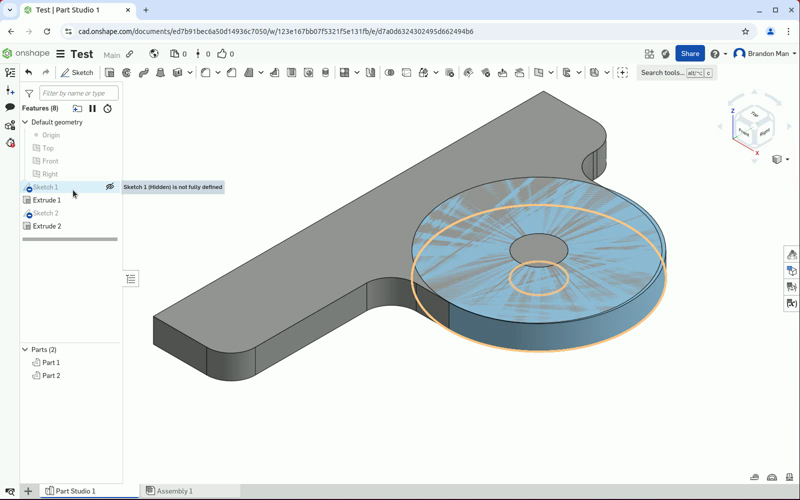
click(73, 189)